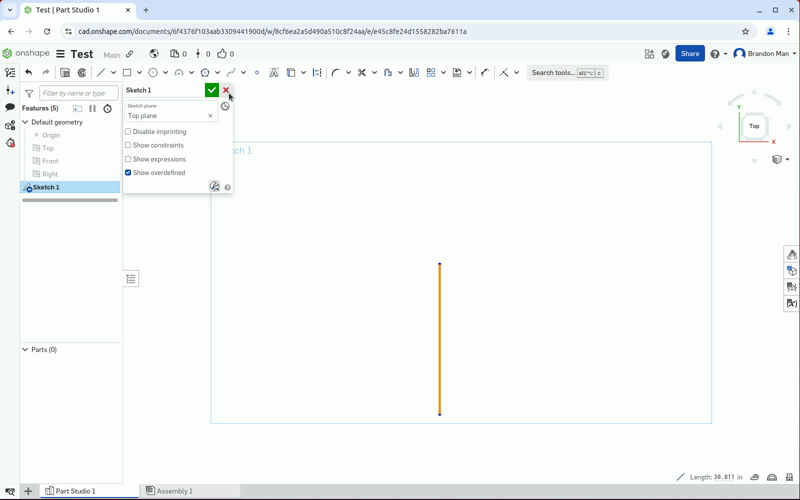
key(shift+h)
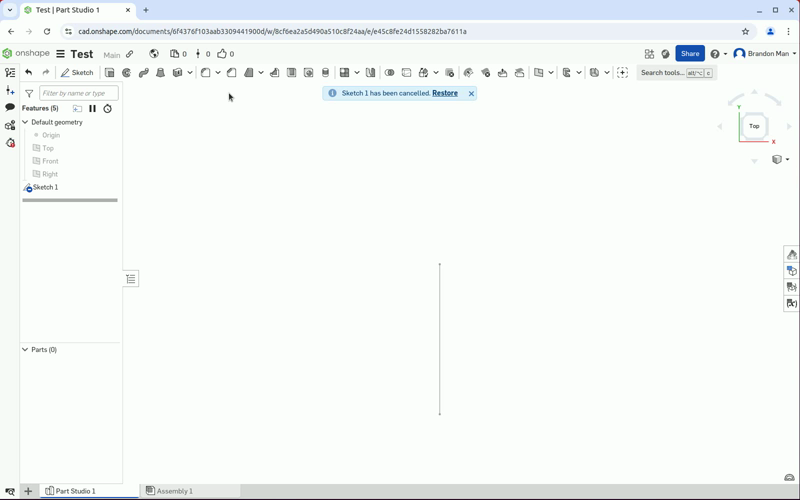
mouse_move(73, 352)
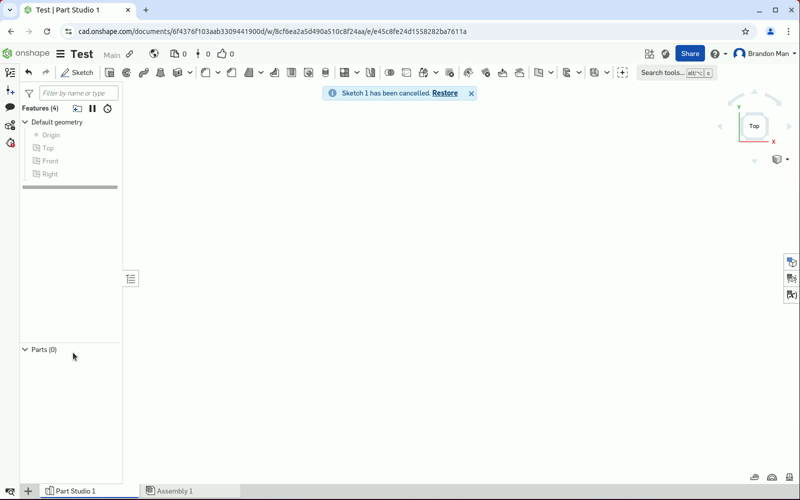
key(y)
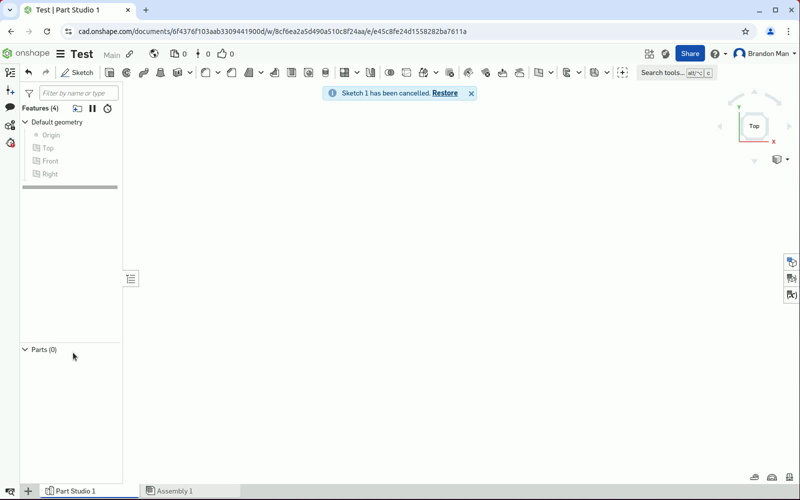
key(shift+p)
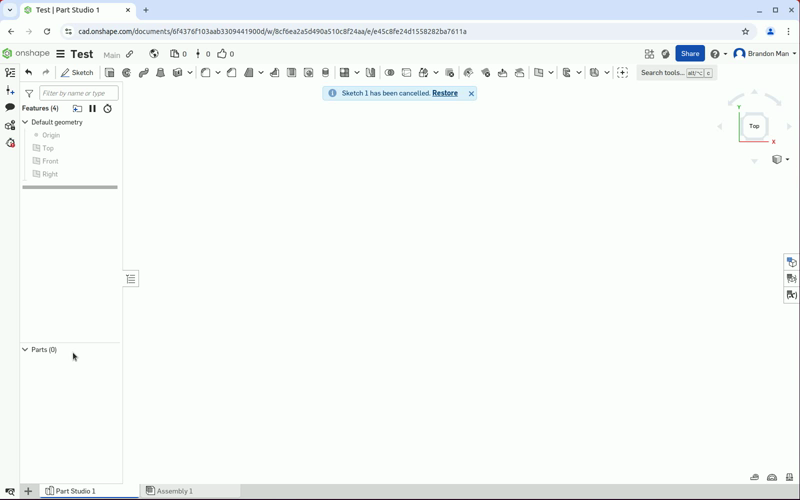
key(space)
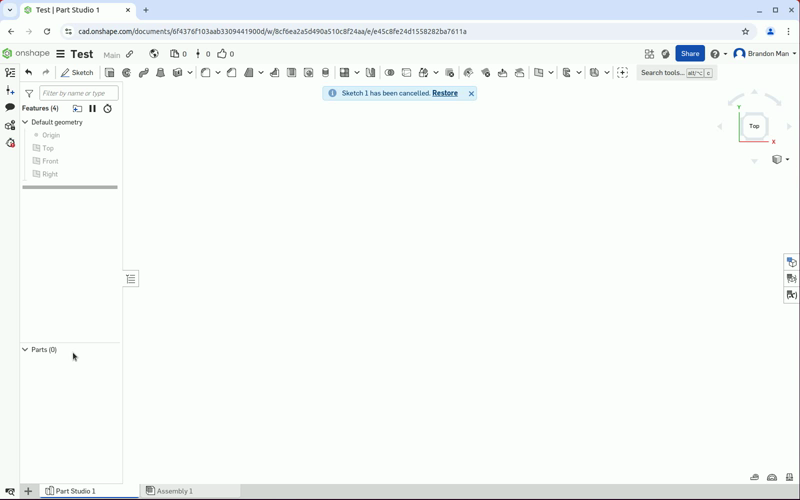
key_down(shift)
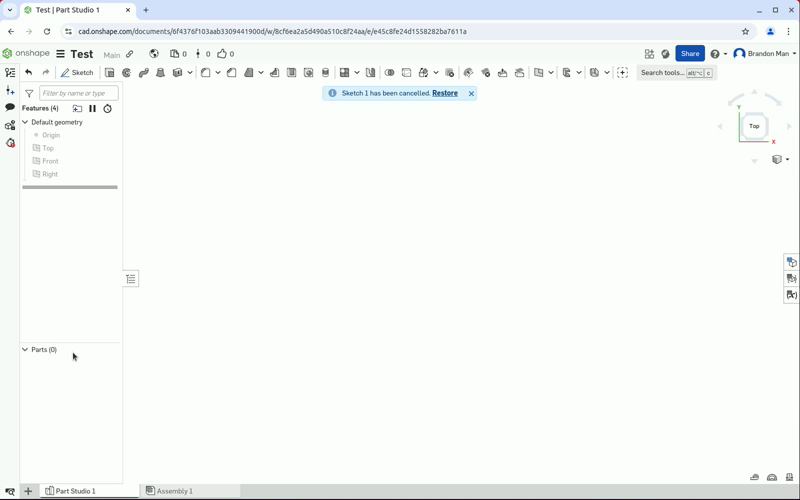
key(up)
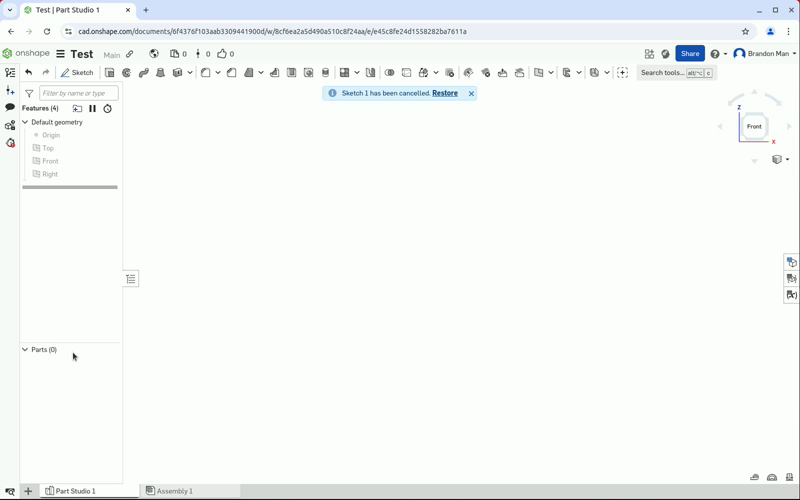
key_up(shift)
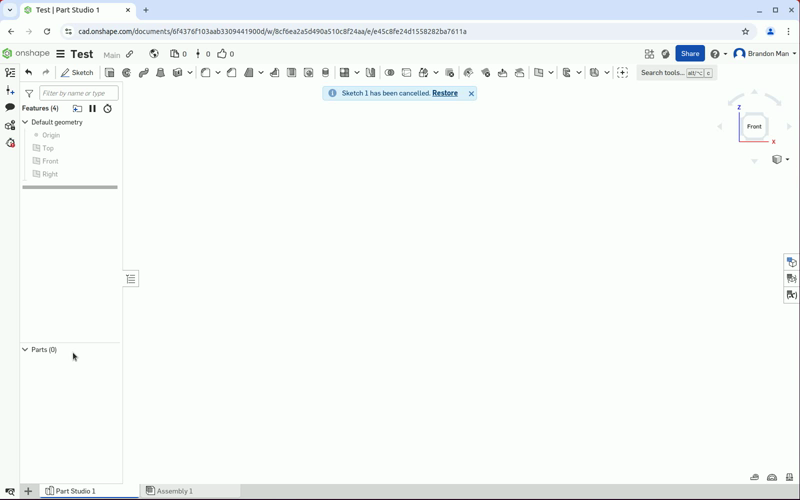
mouse_move(73, 352)
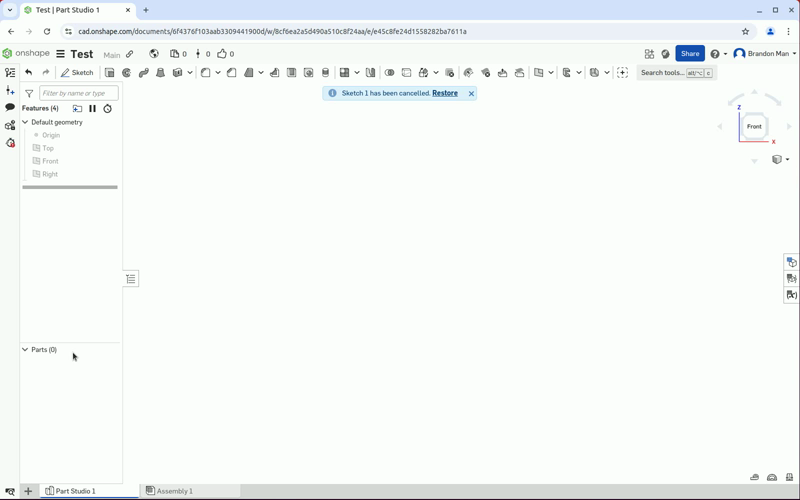
key(shift+y)
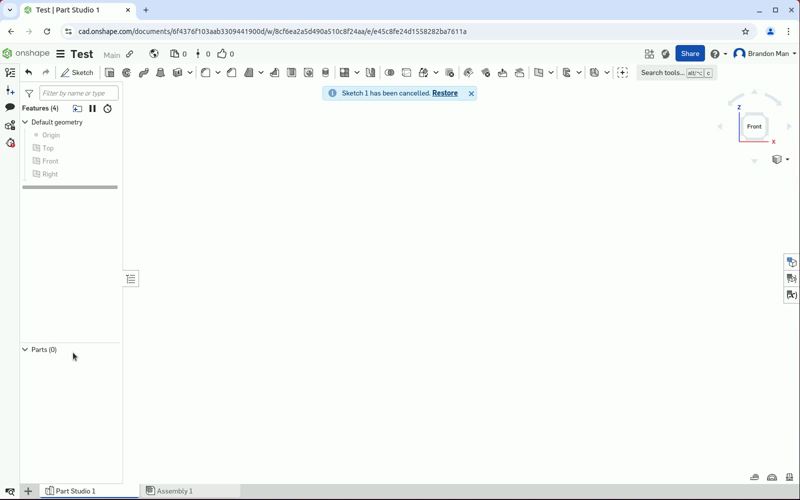
key(shift+s)
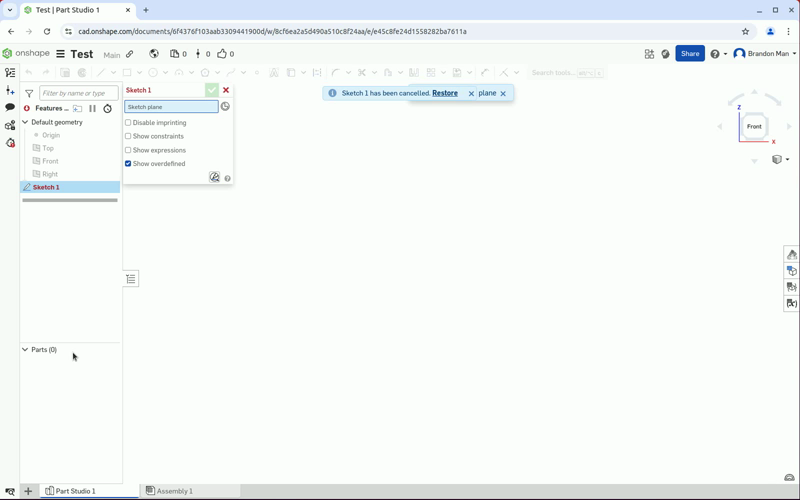
mouse_move(73, 163)
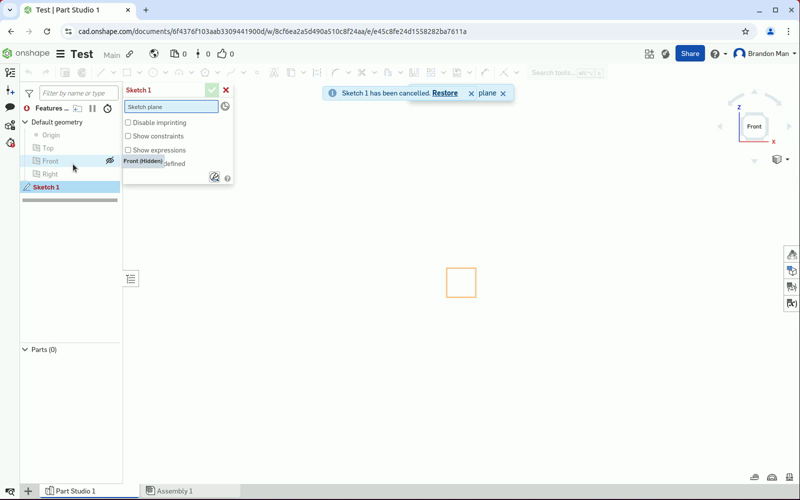
click(73, 163)
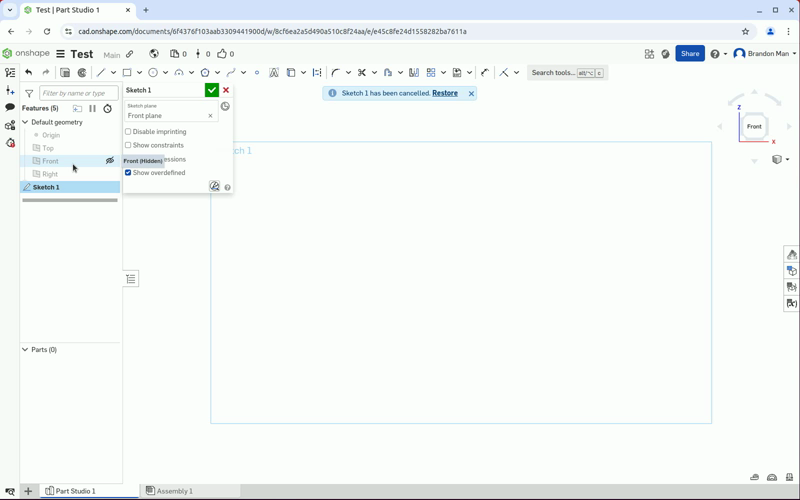
mouse_move(73, 352)
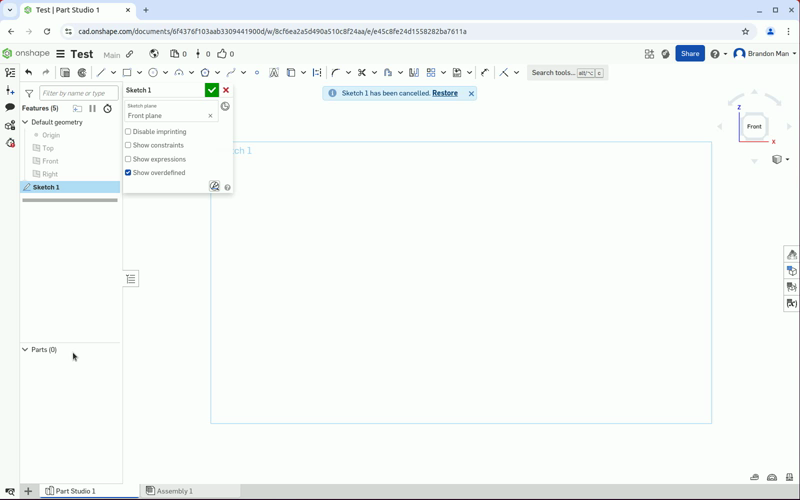
key(y)
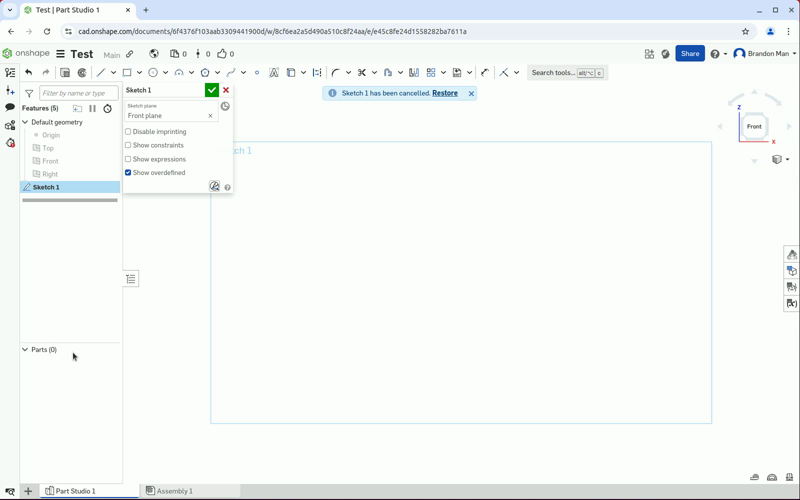
key(l)
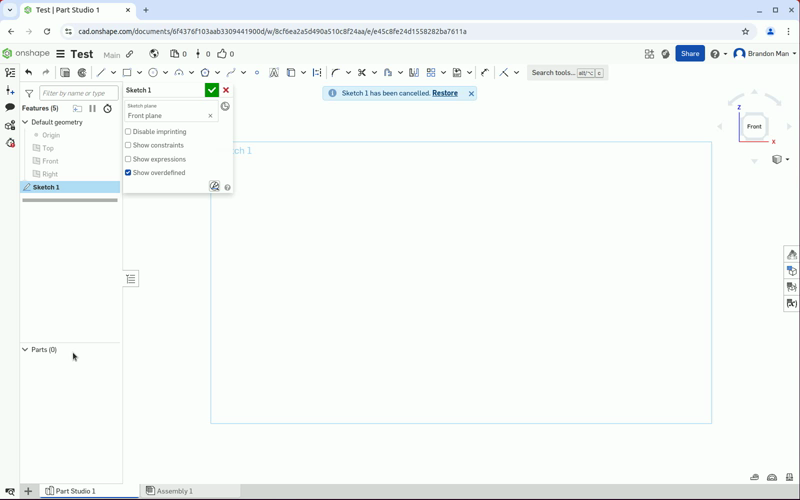
key_down(shift)
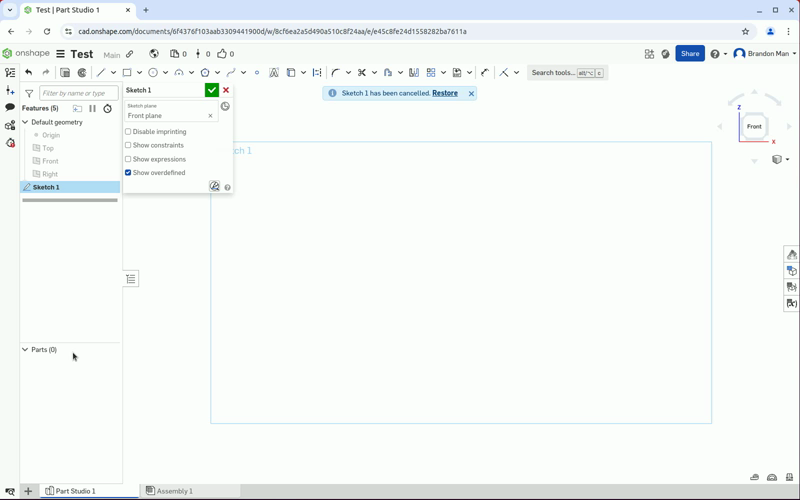
mouse_move(409, 362)
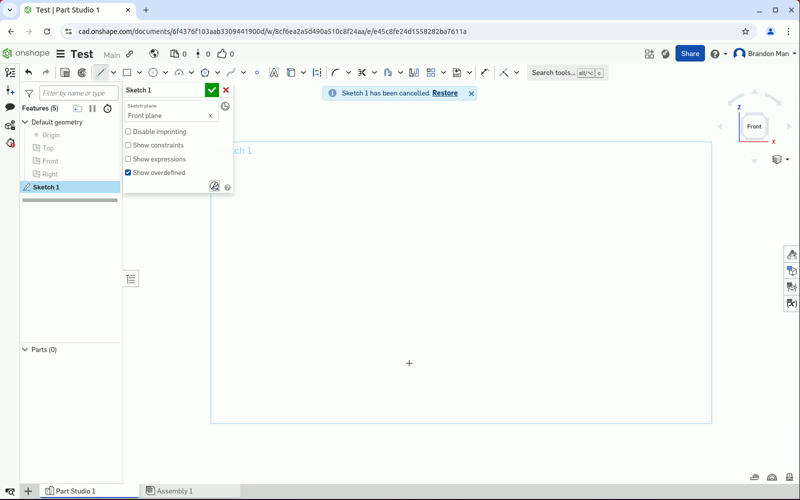
click(409, 362)
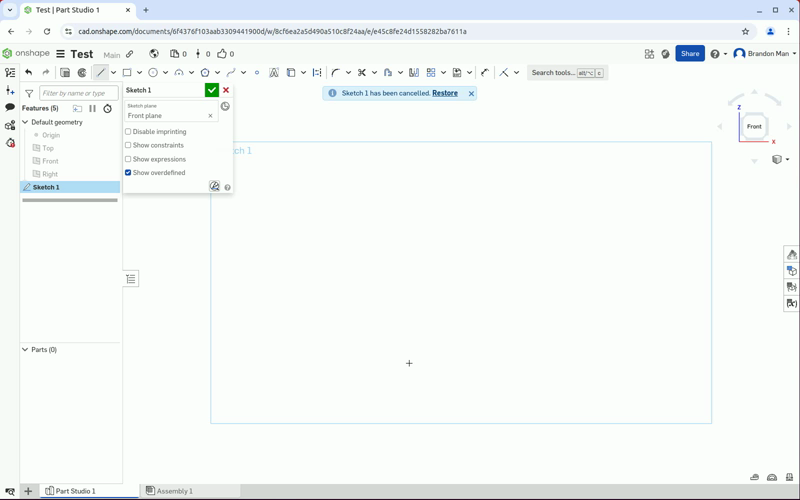
key_up(shift)
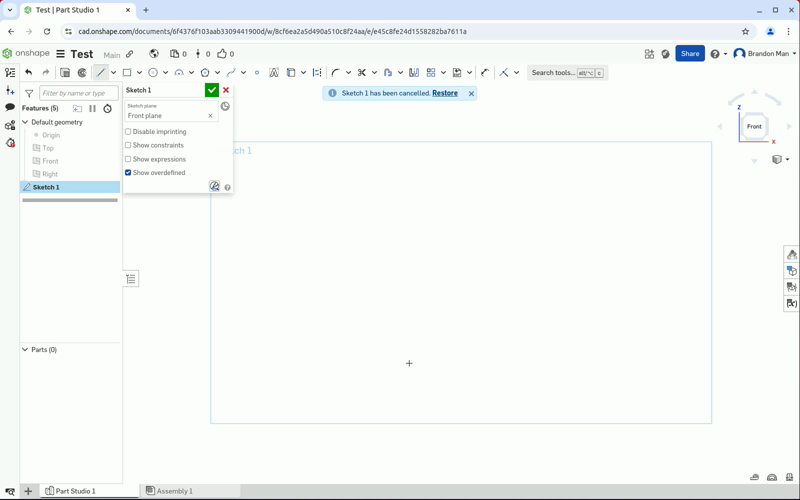
key_down(shift)
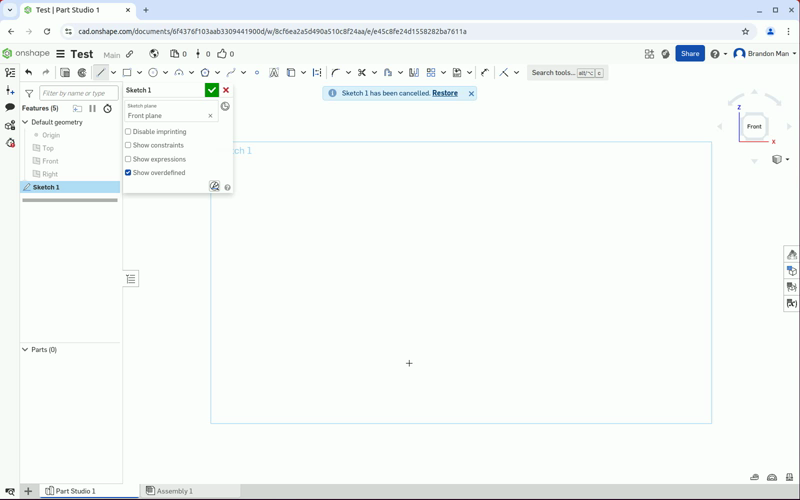
mouse_move(439, 362)
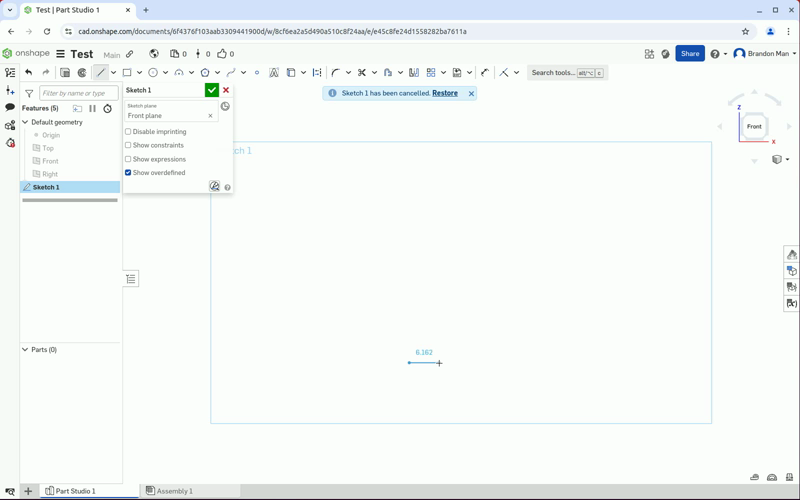
mouse_move(413, 362)
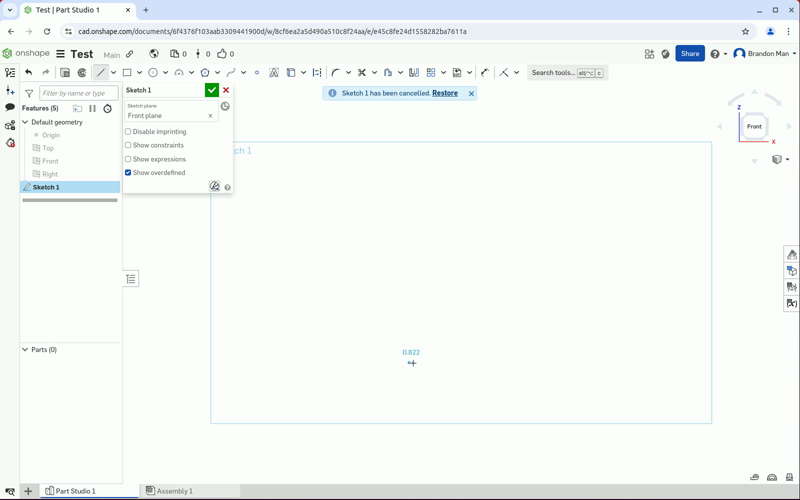
scroll(6)
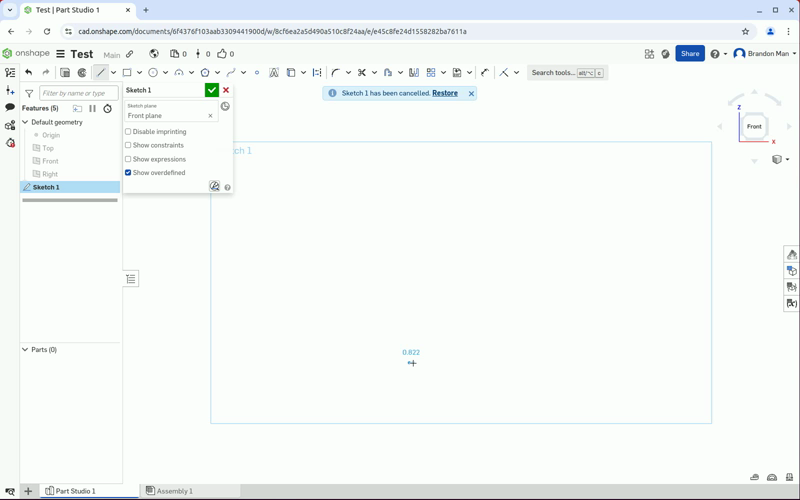
scroll(6)
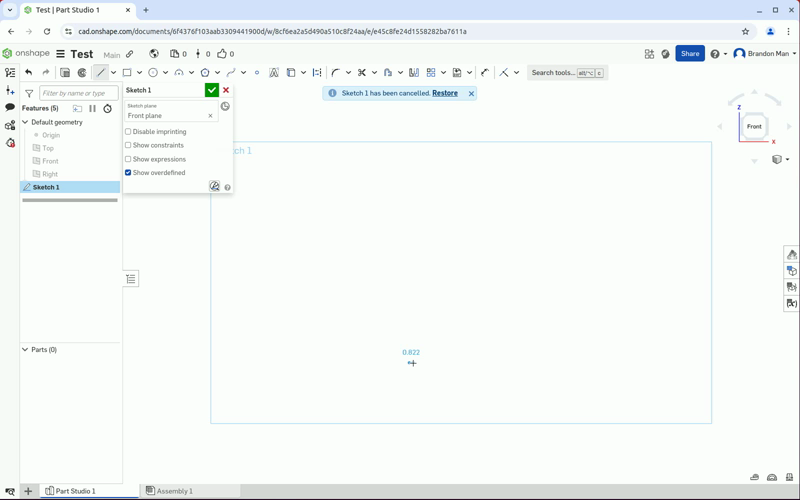
scroll(6)
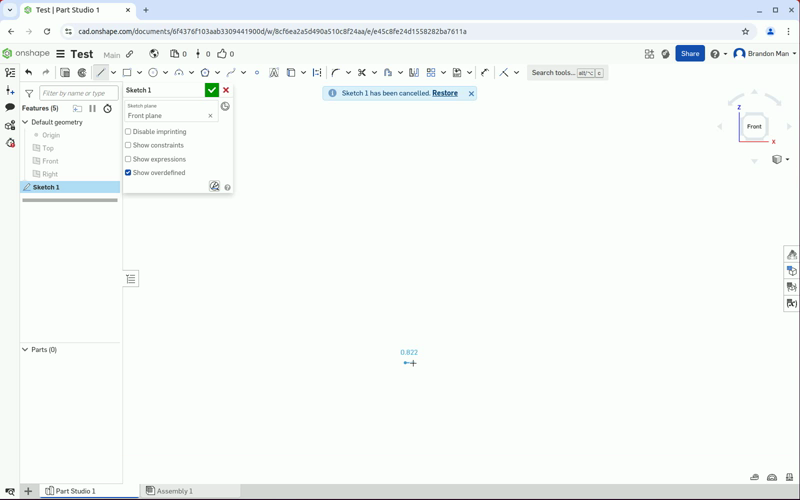
scroll(6)
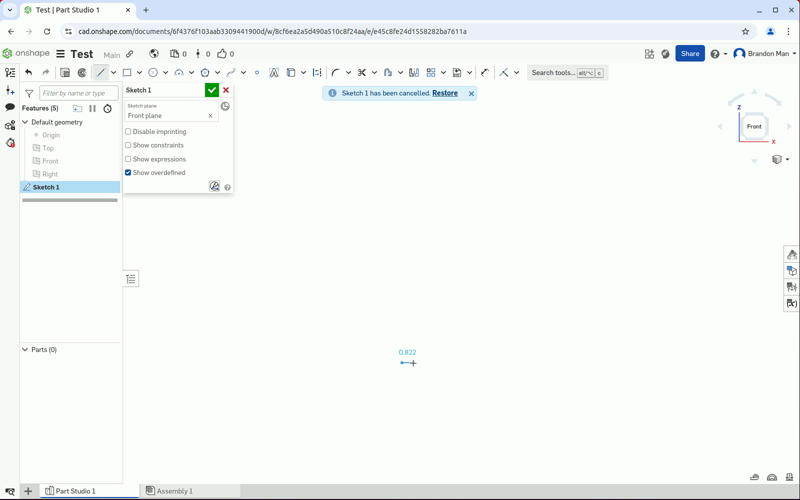
scroll(6)
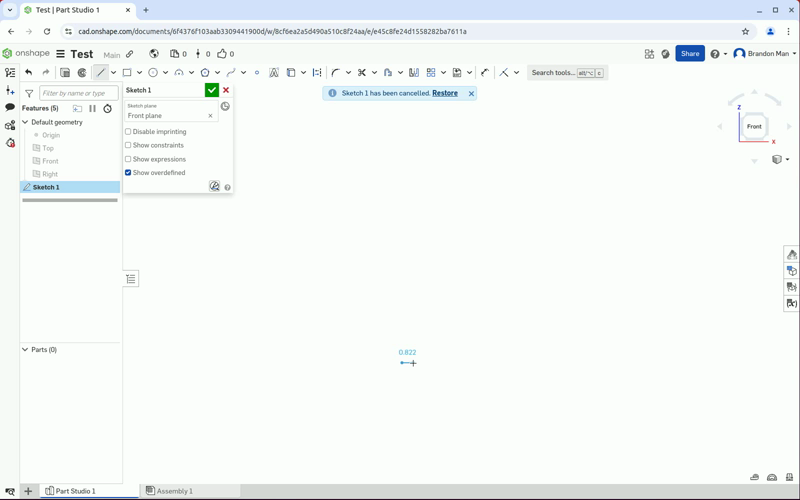
scroll(6)
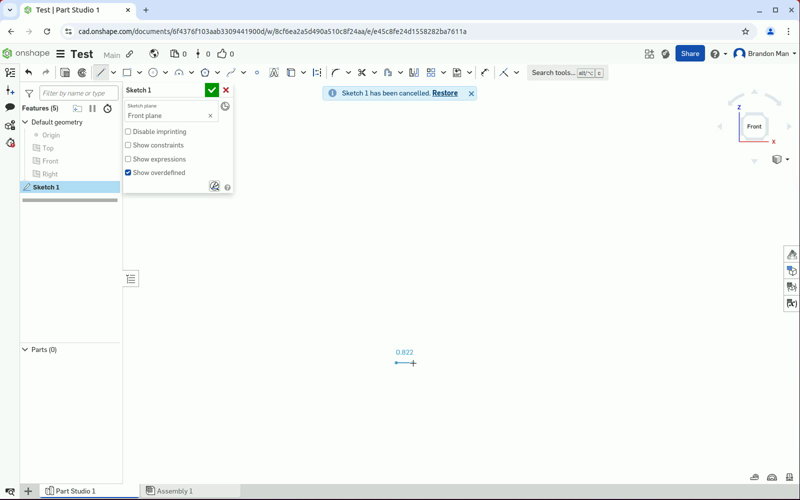
scroll(6)
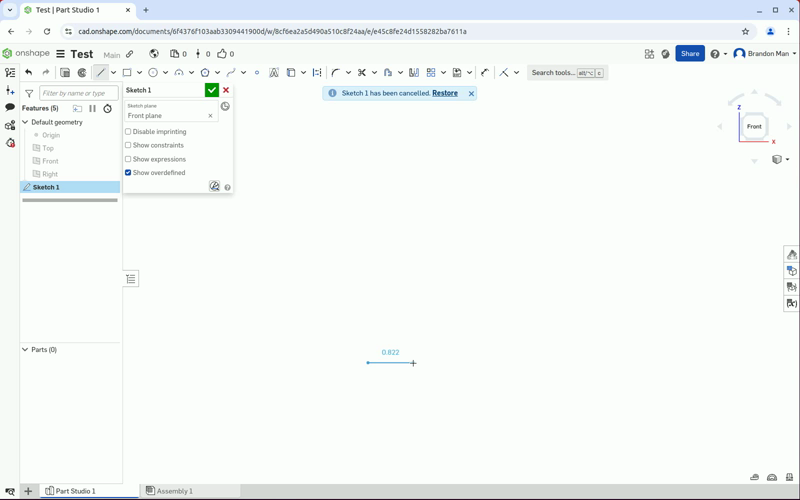
click(413, 362)
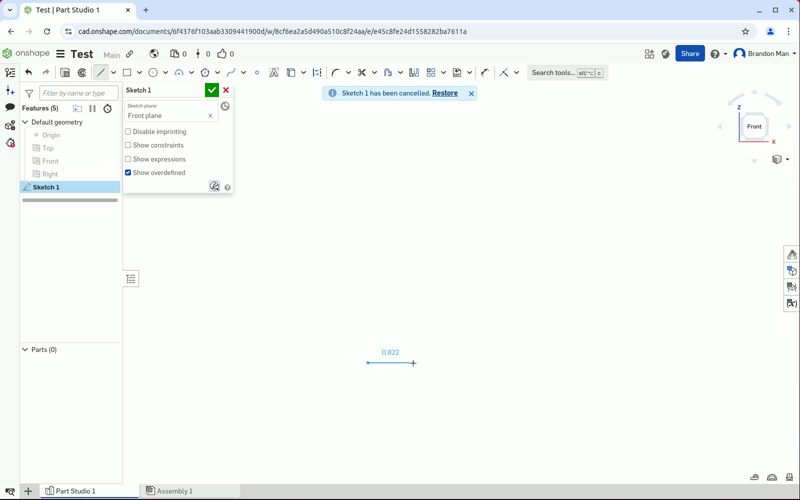
scroll(-6)
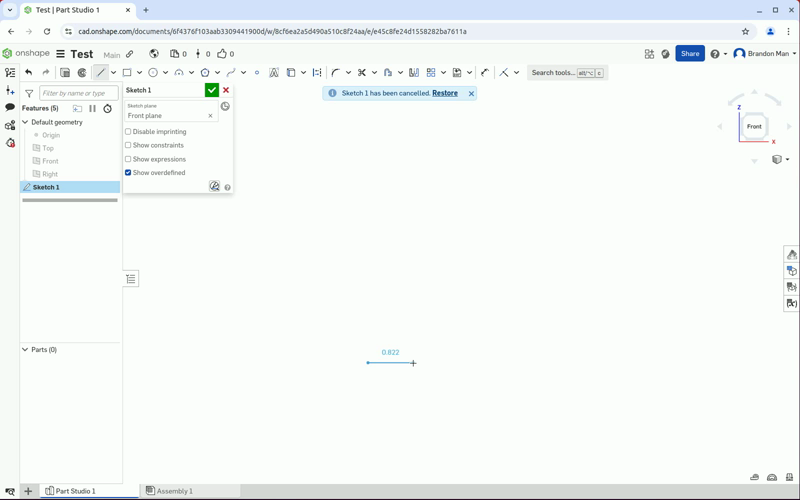
scroll(-6)
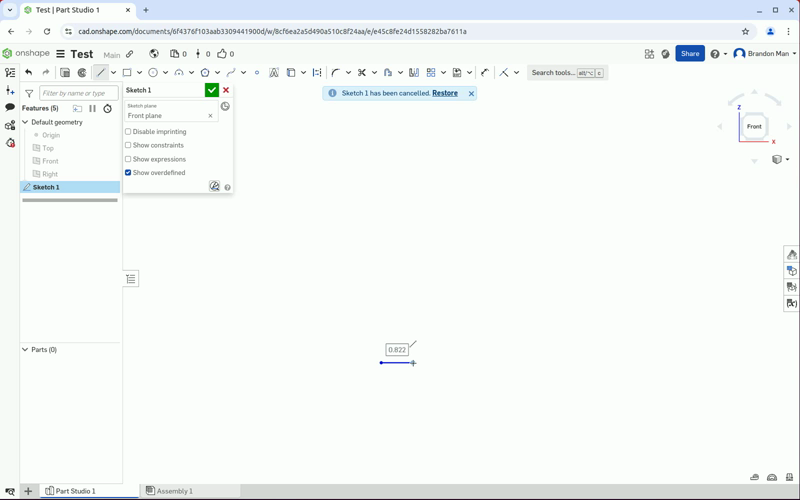
scroll(-6)
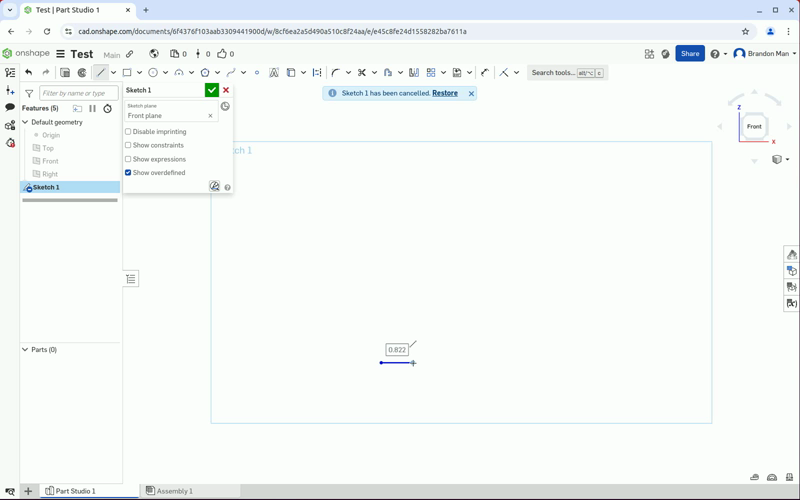
scroll(-6)
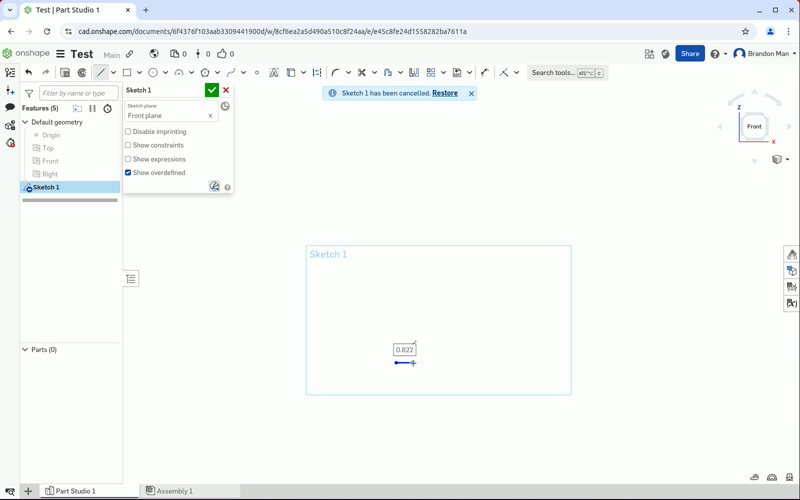
scroll(-6)
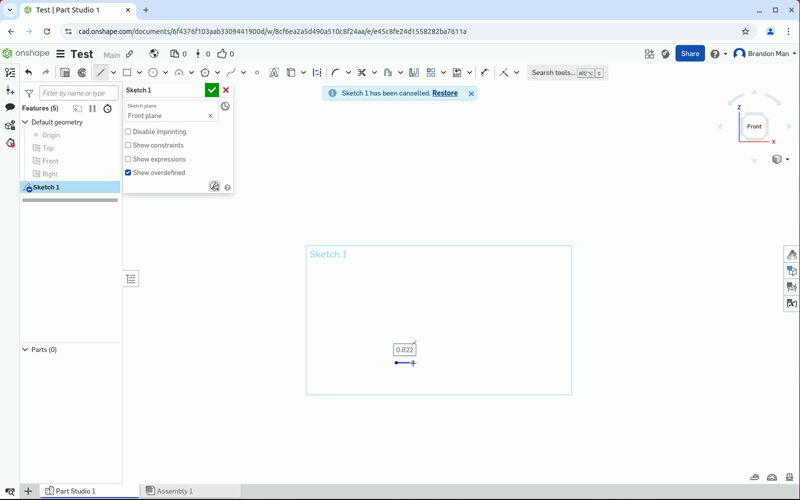
scroll(-6)
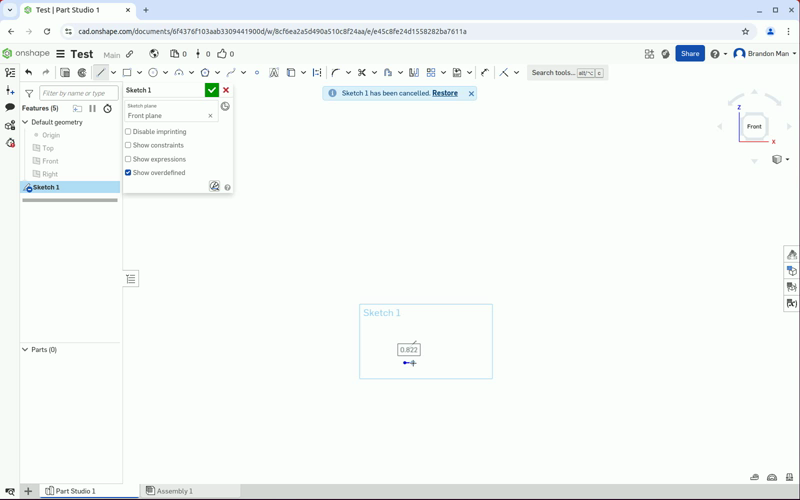
scroll(-6)
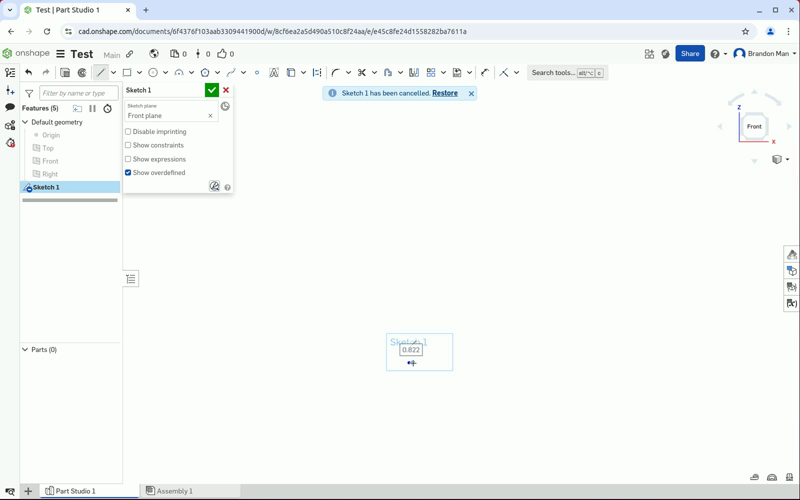
key_up(shift)
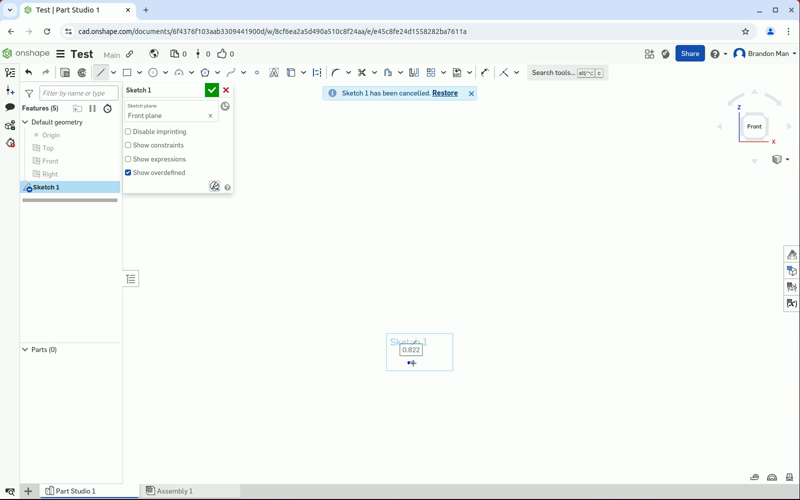
key_down(shift)
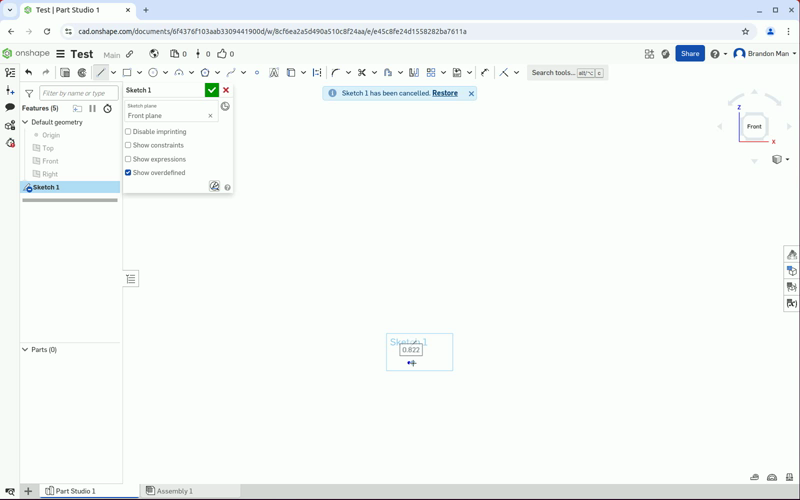
mouse_move(413, 175)
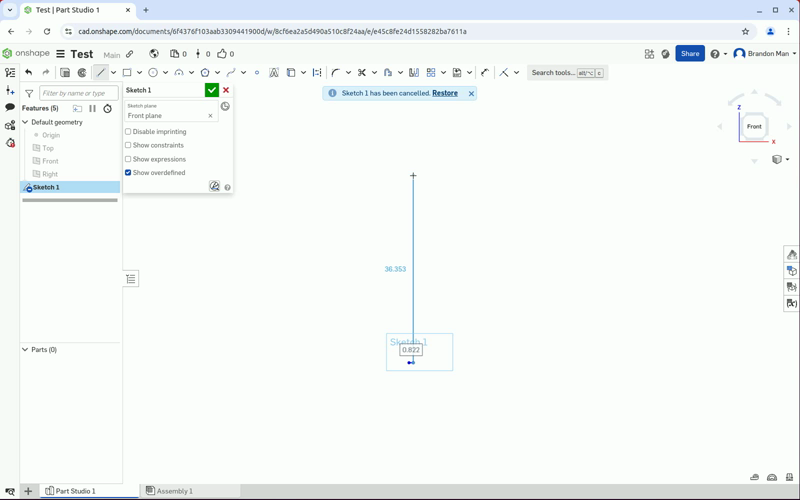
click(413, 175)
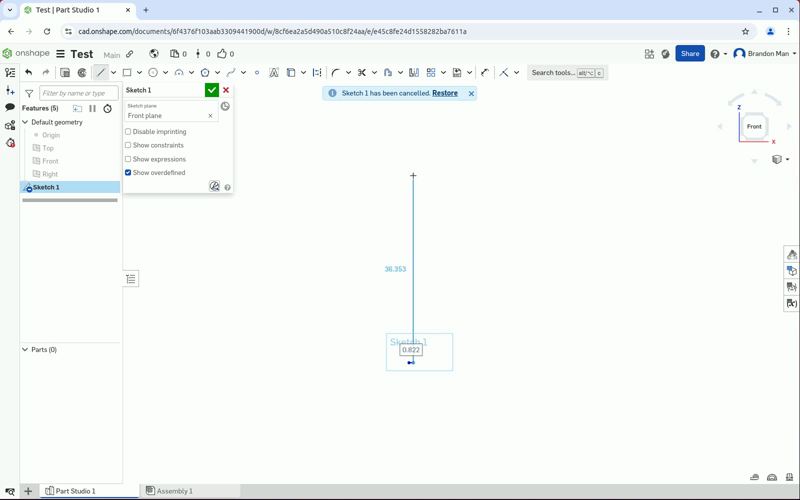
key_up(shift)
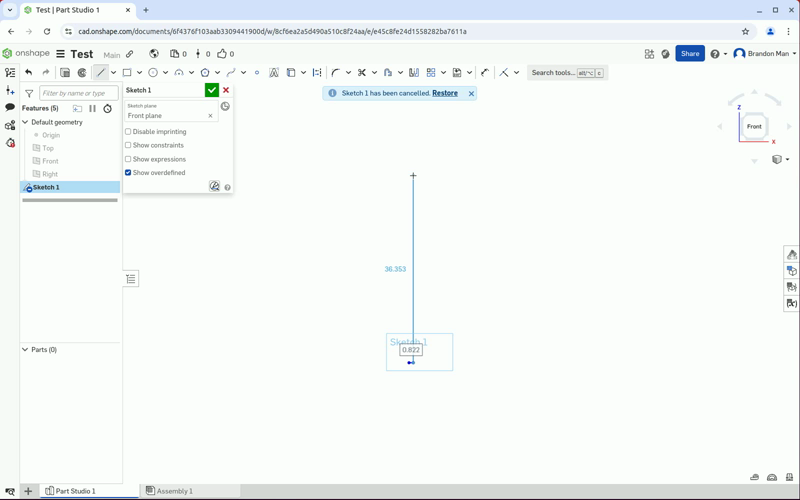
key_down(shift)
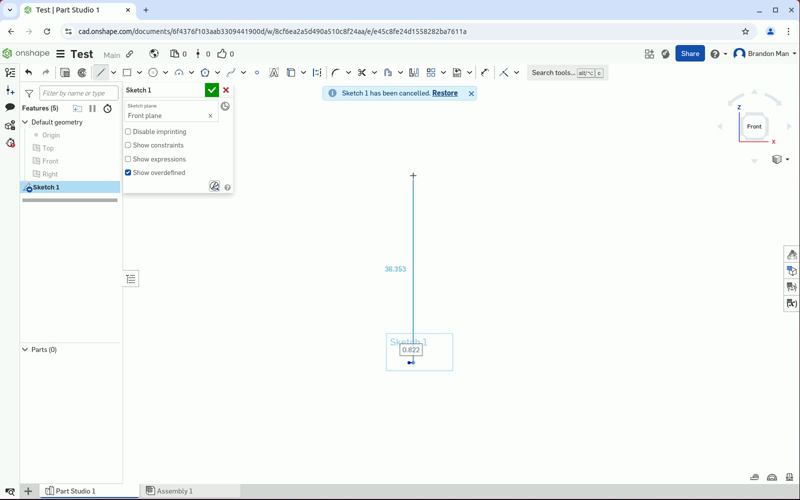
mouse_move(501, 175)
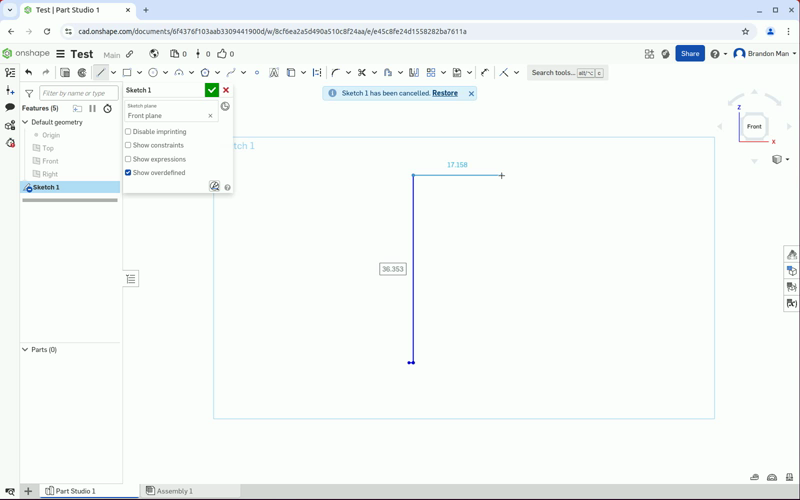
click(501, 175)
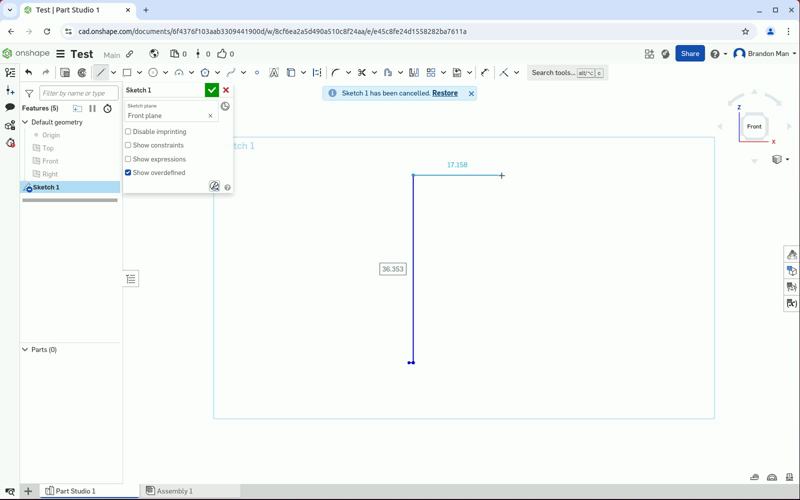
key_up(shift)
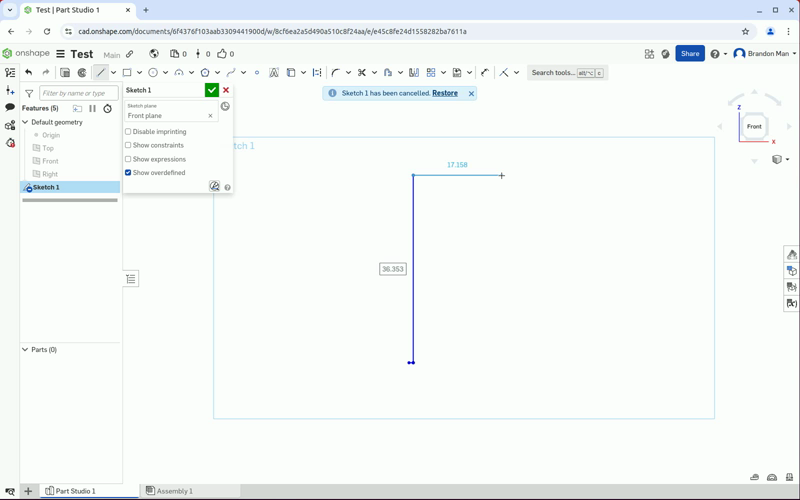
key_down(shift)
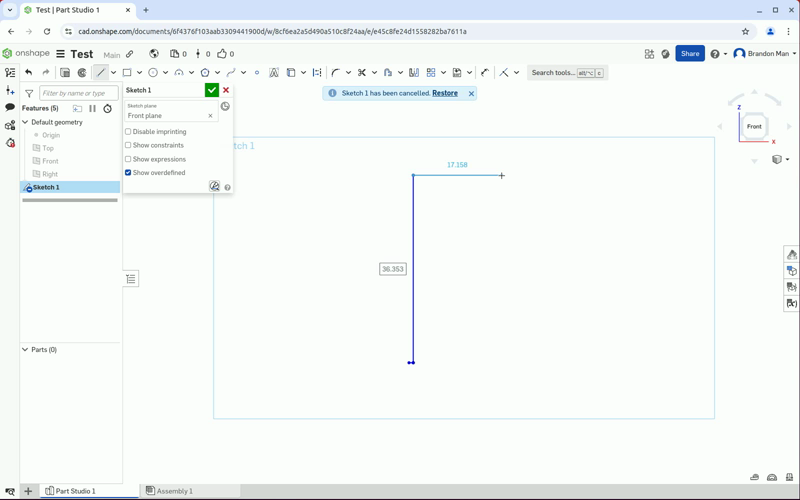
mouse_move(501, 362)
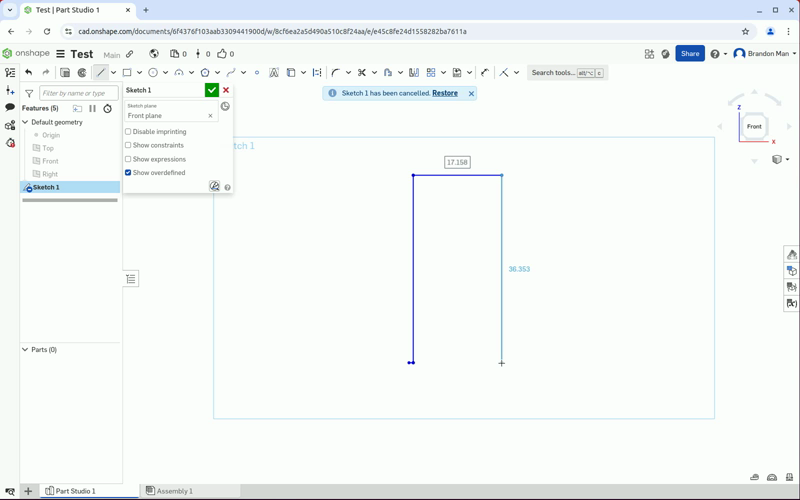
click(501, 362)
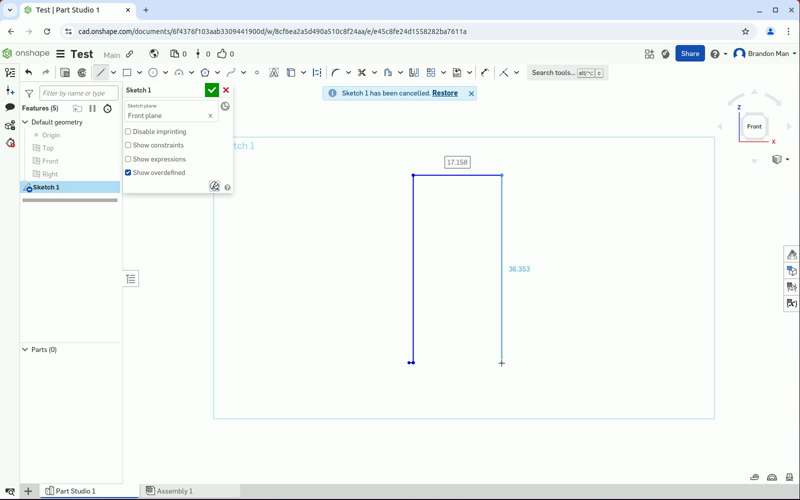
key_up(shift)
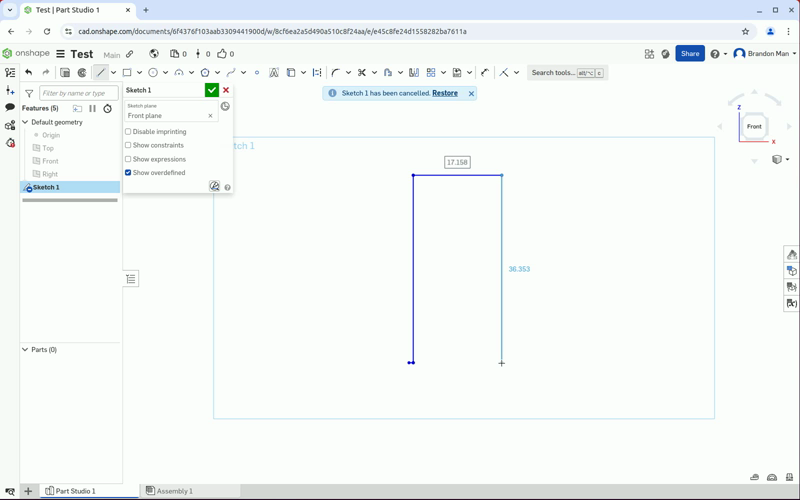
key_down(shift)
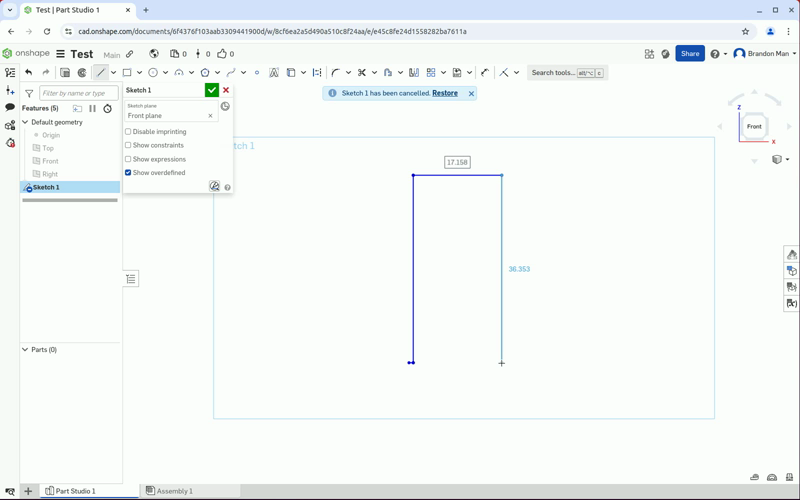
mouse_move(531, 362)
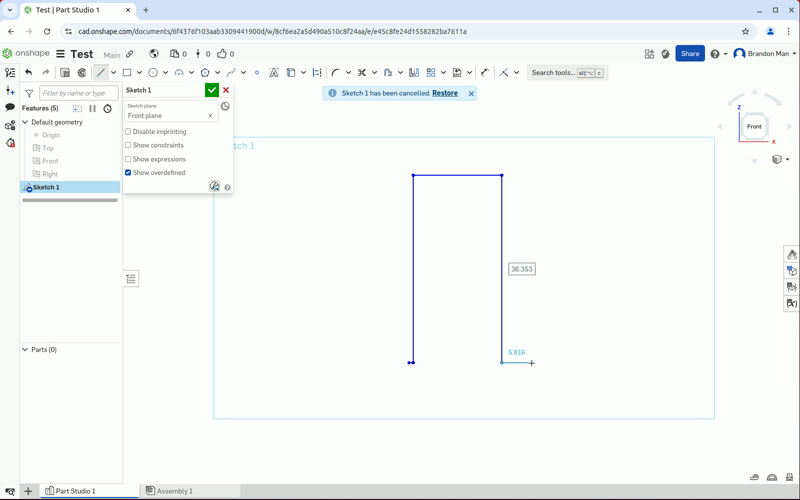
mouse_move(505, 362)
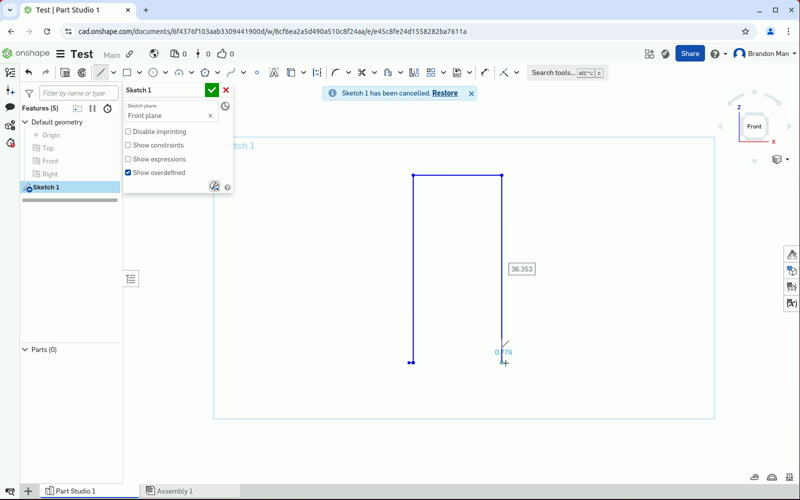
scroll(6)
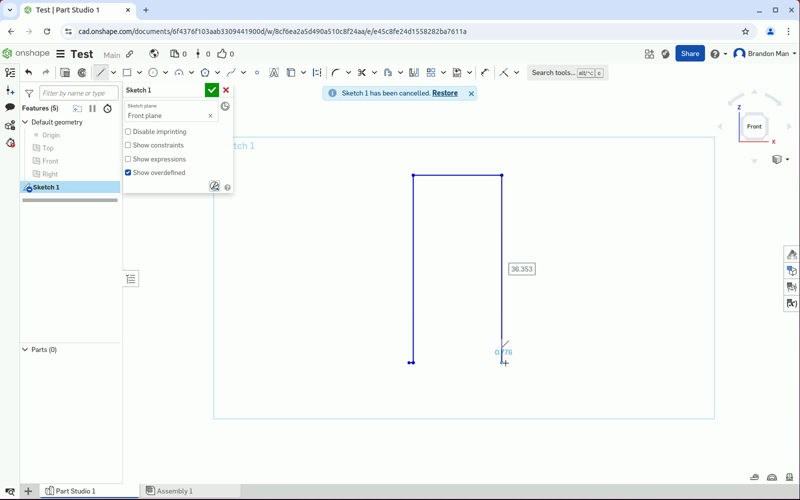
scroll(6)
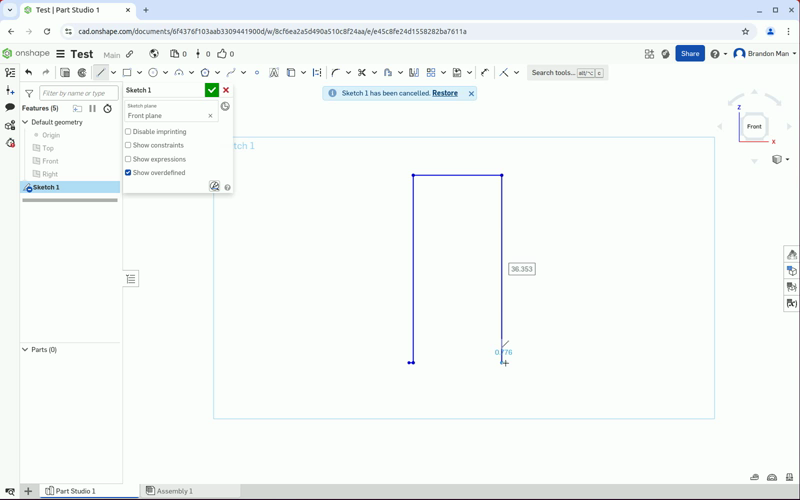
scroll(6)
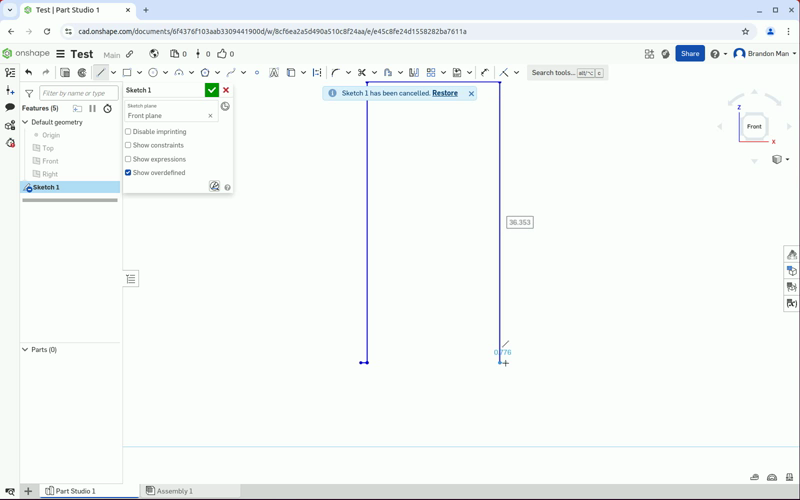
scroll(6)
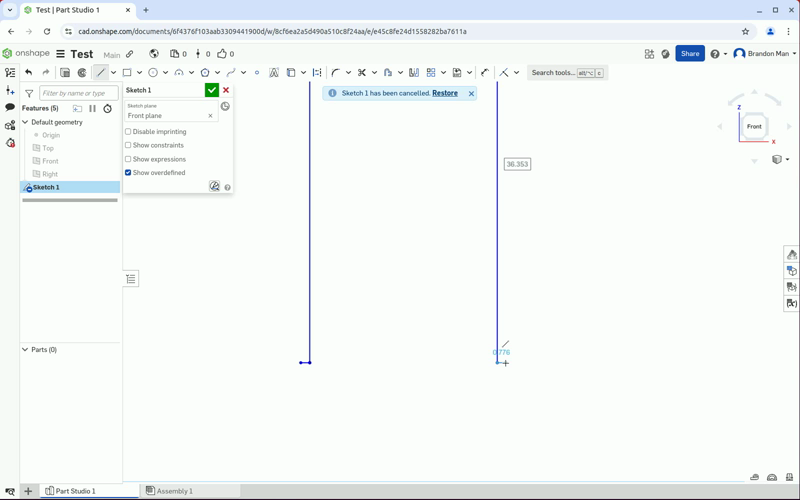
scroll(6)
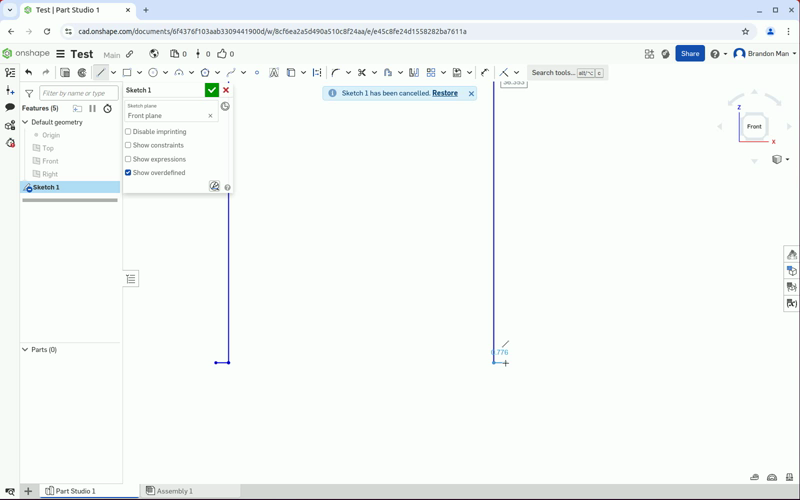
scroll(6)
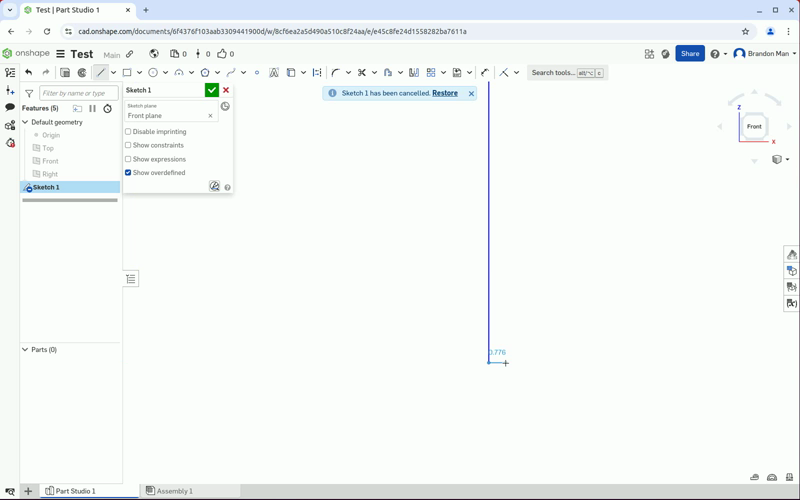
scroll(6)
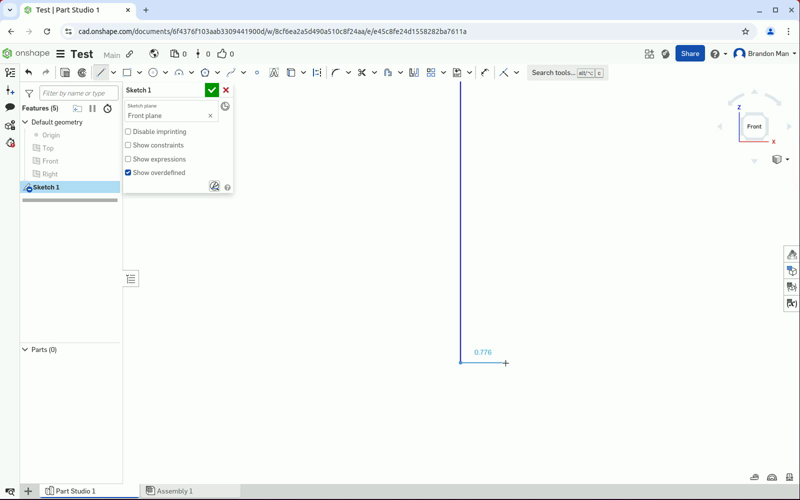
click(505, 362)
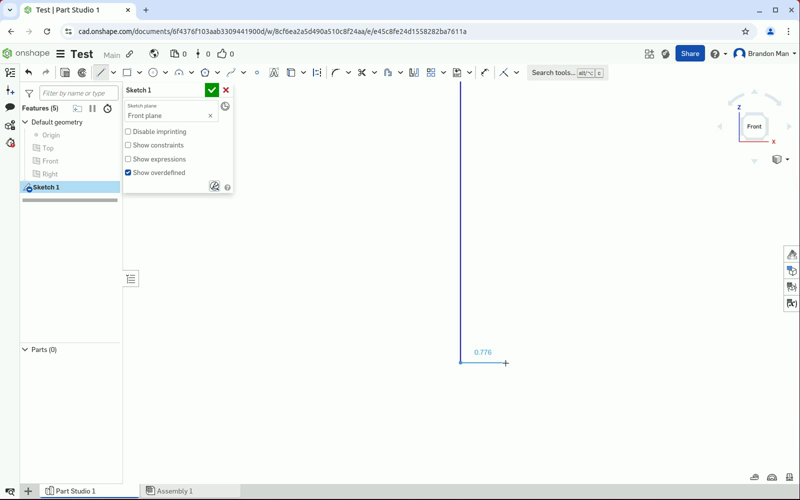
scroll(-6)
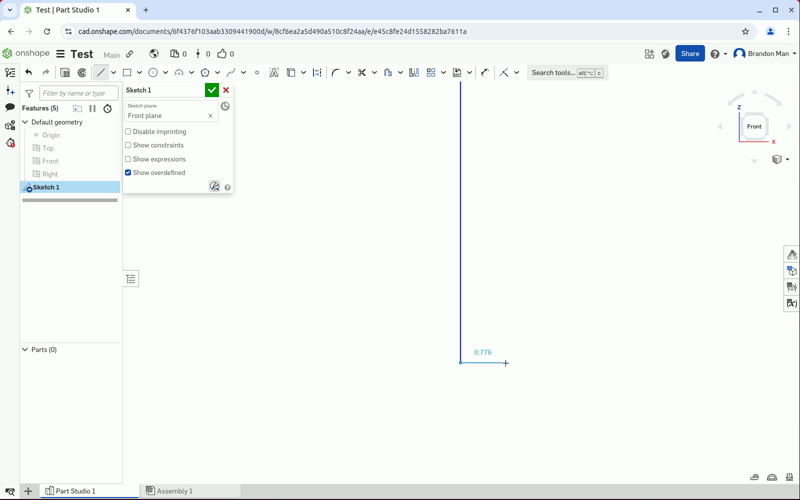
scroll(-6)
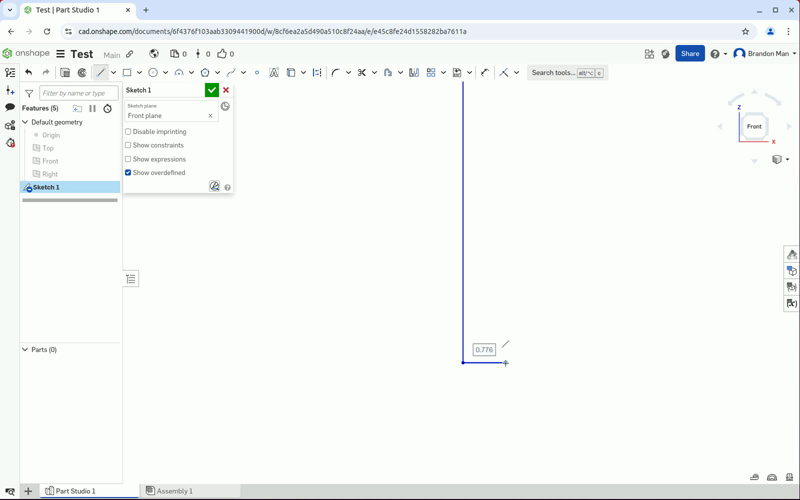
scroll(-6)
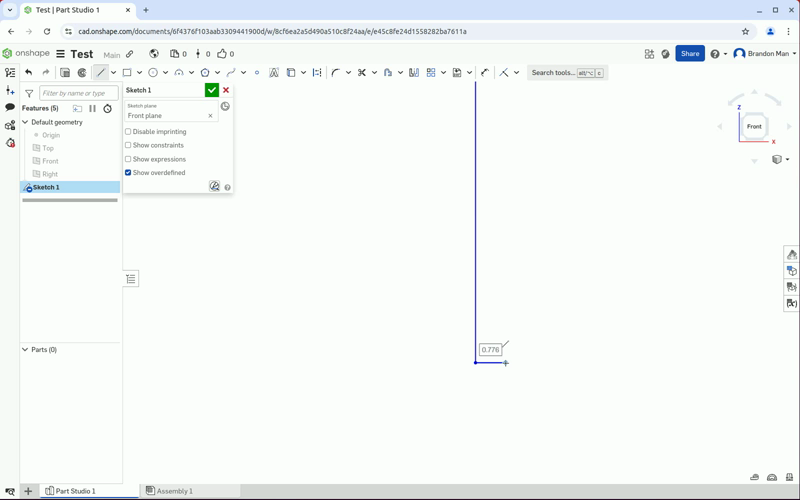
scroll(-6)
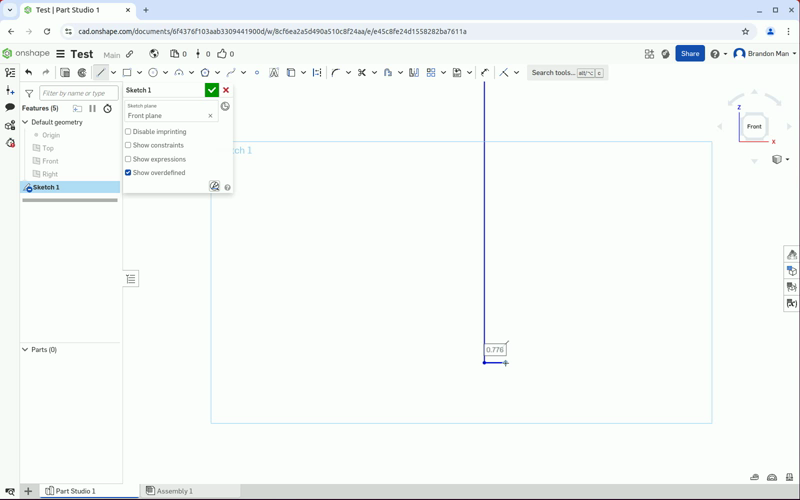
scroll(-6)
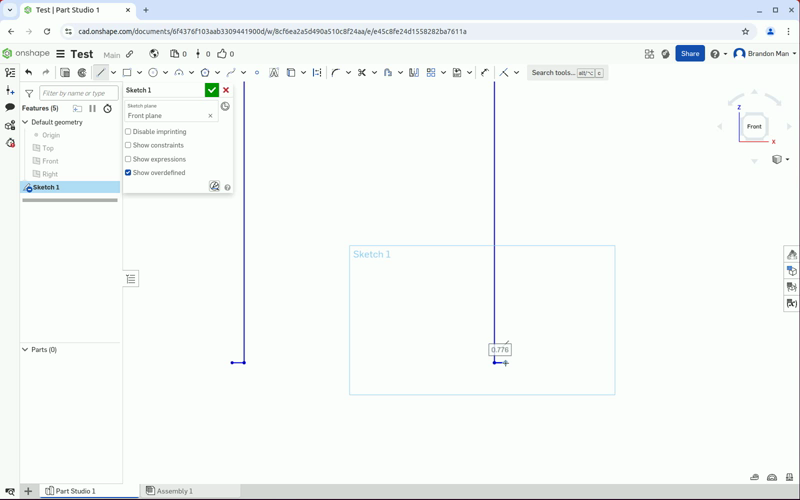
scroll(-6)
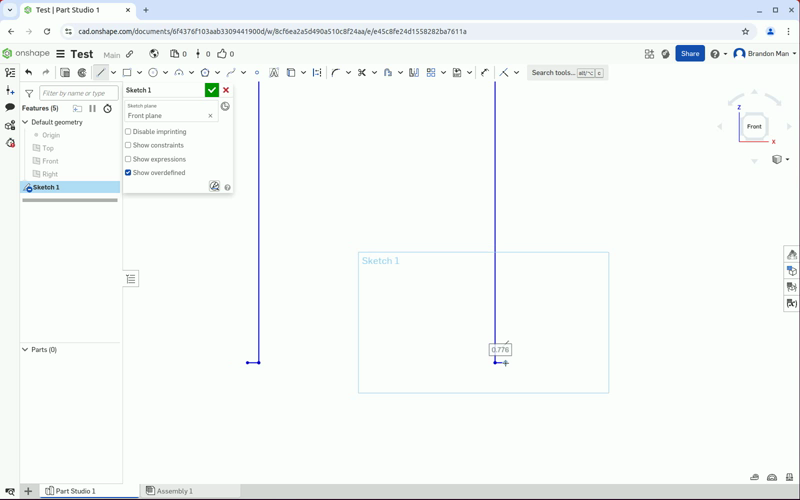
scroll(-6)
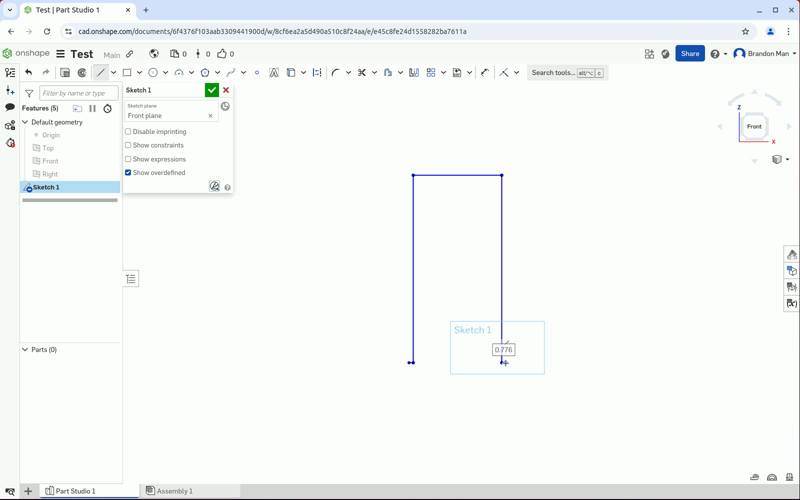
key_up(shift)
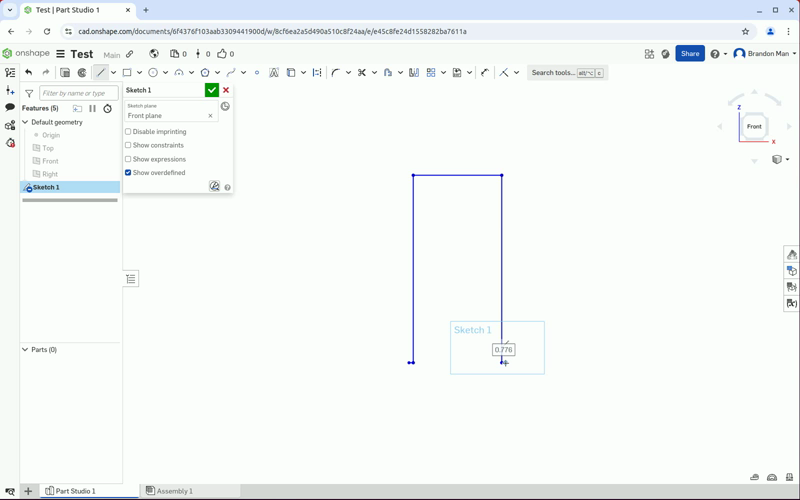
key_down(shift)
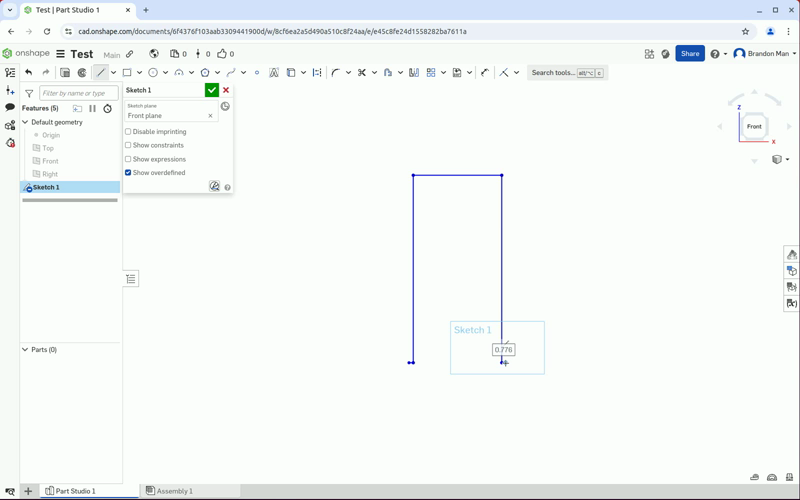
mouse_move(505, 171)
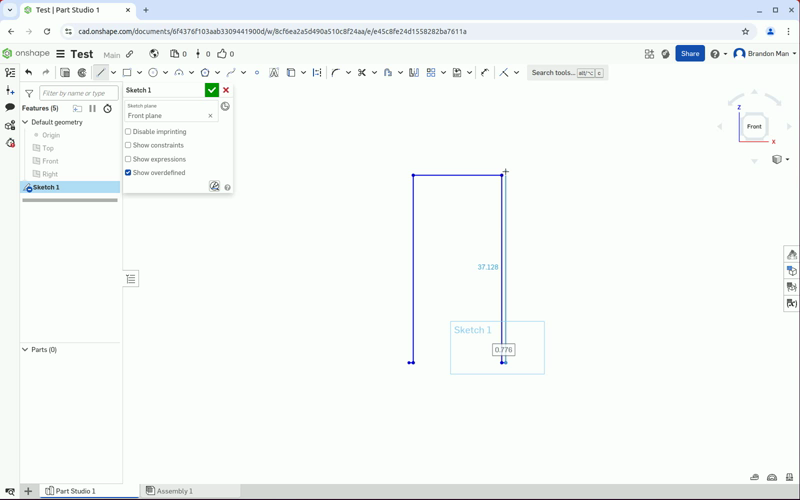
click(505, 171)
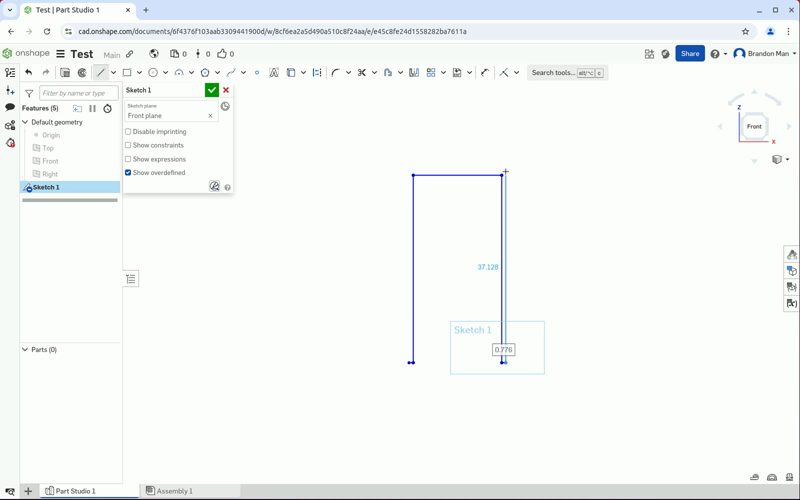
key_up(shift)
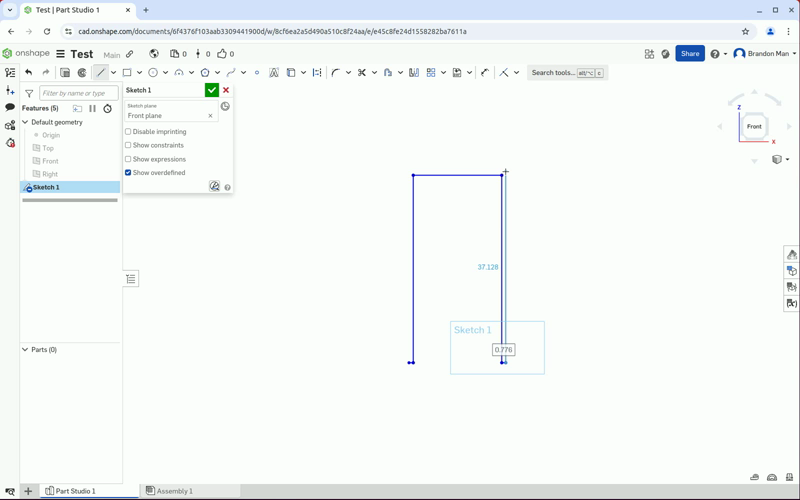
key_down(shift)
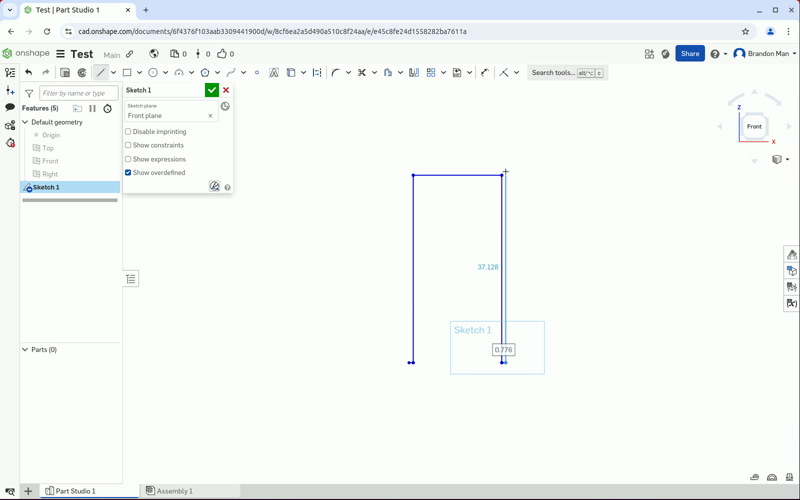
mouse_move(409, 171)
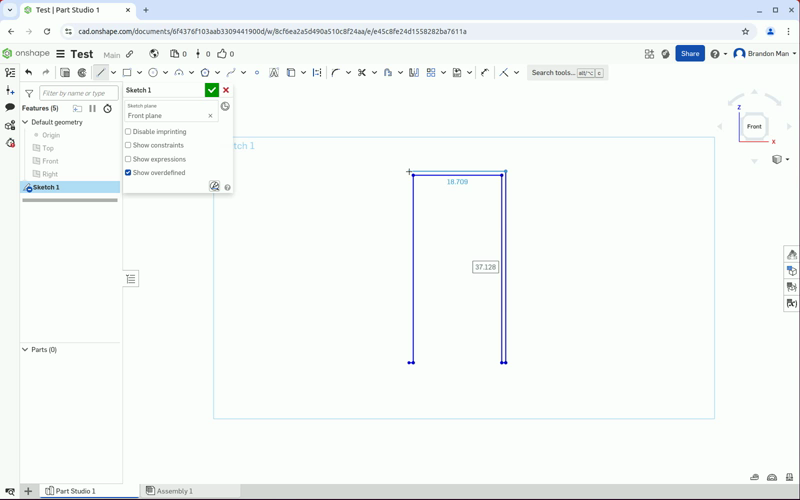
click(409, 171)
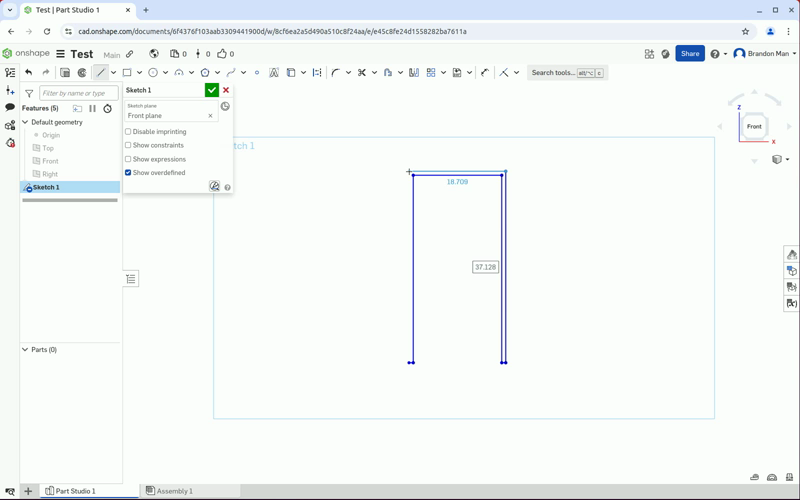
key_up(shift)
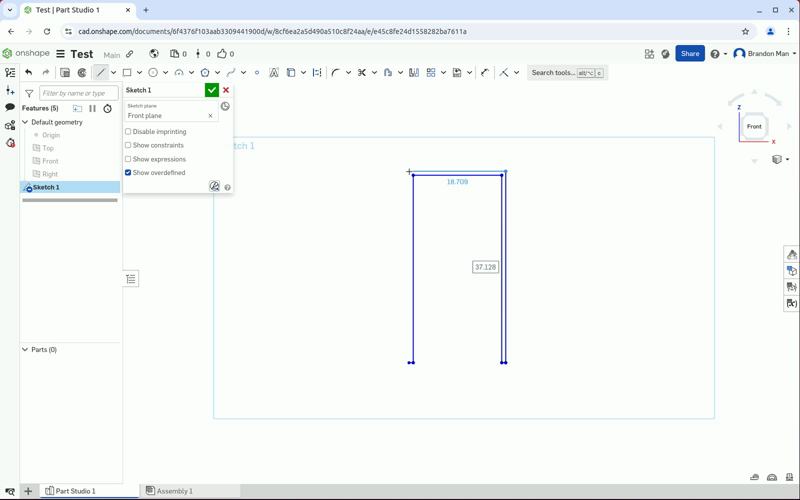
key_down(shift)
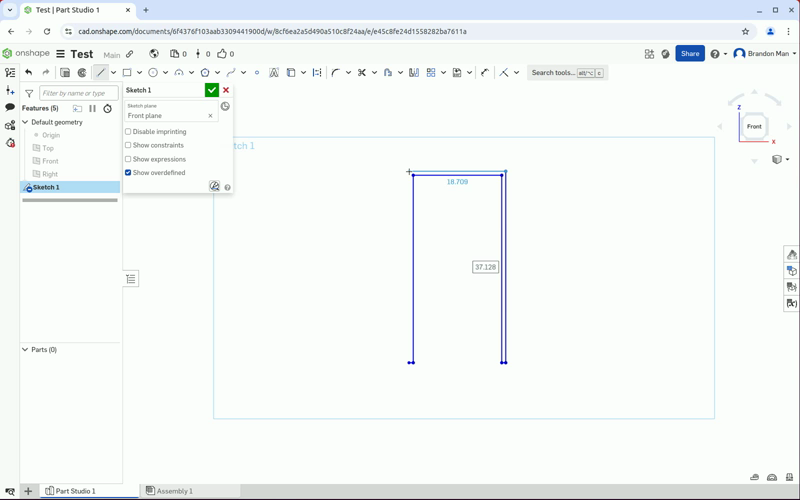
mouse_move(409, 362)
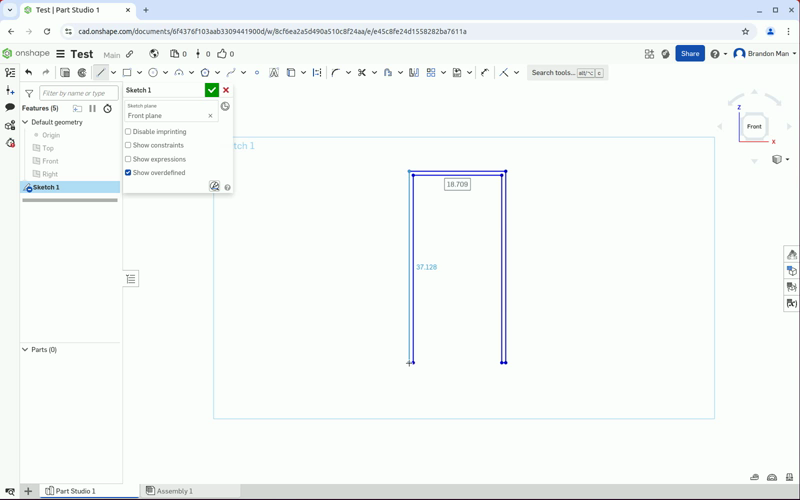
scroll(6)
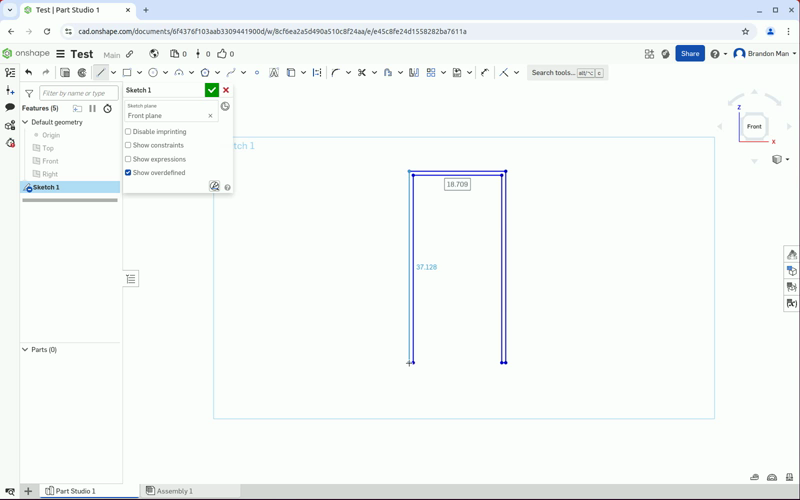
scroll(6)
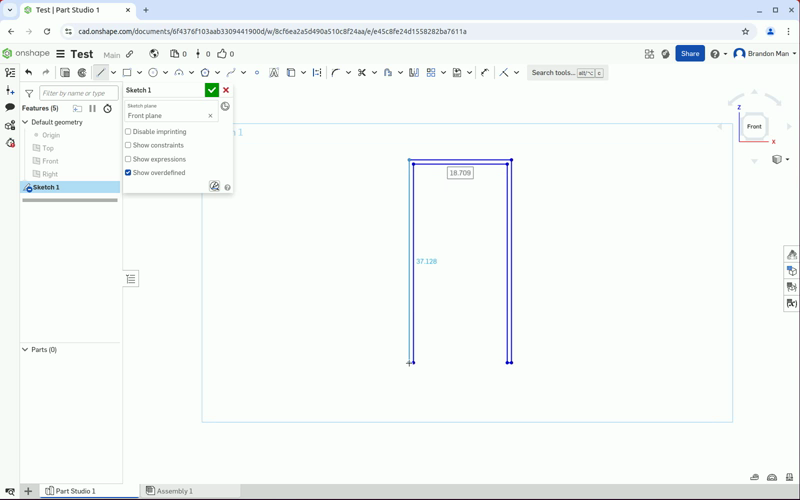
scroll(6)
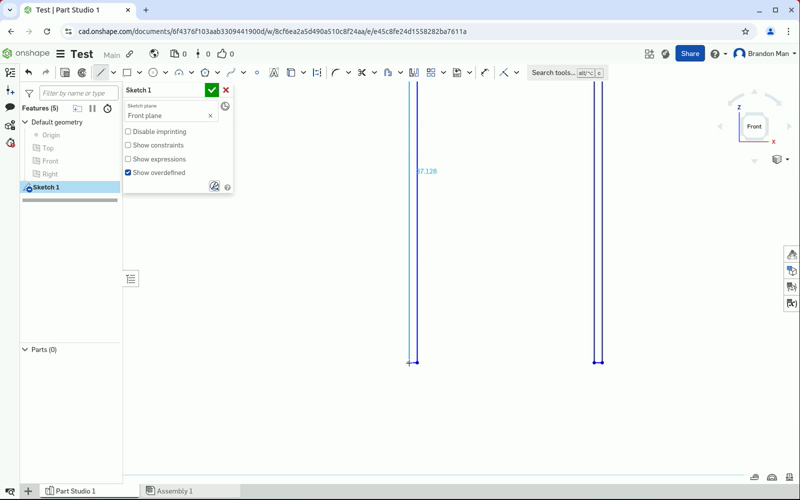
scroll(6)
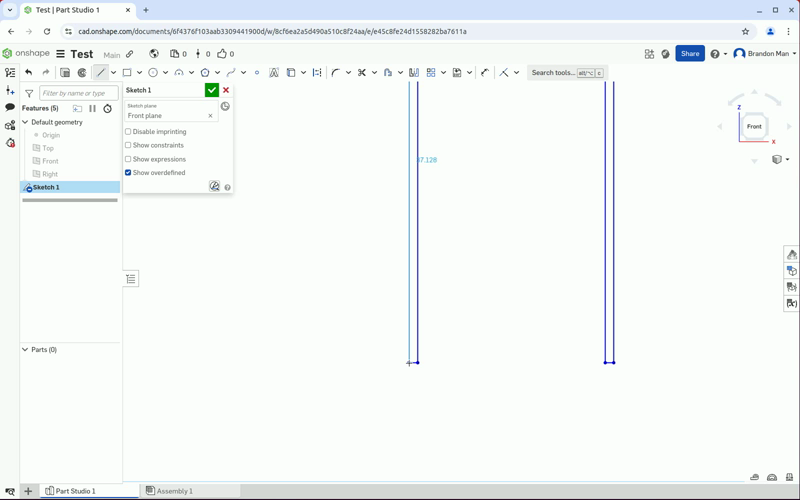
scroll(6)
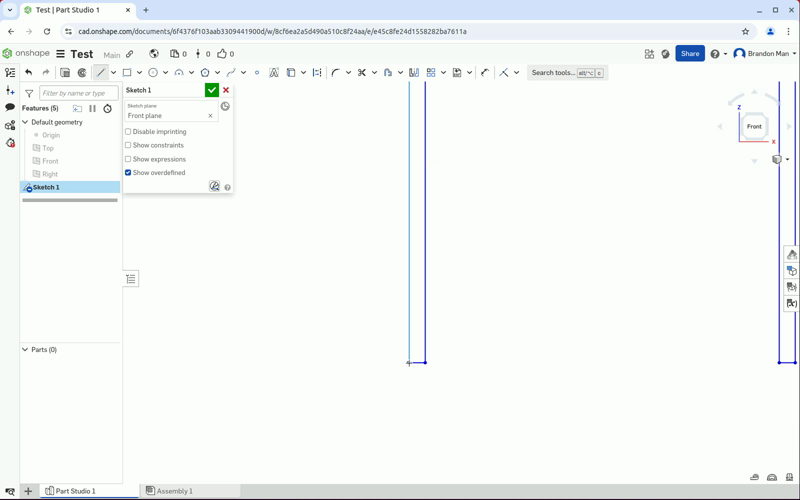
scroll(6)
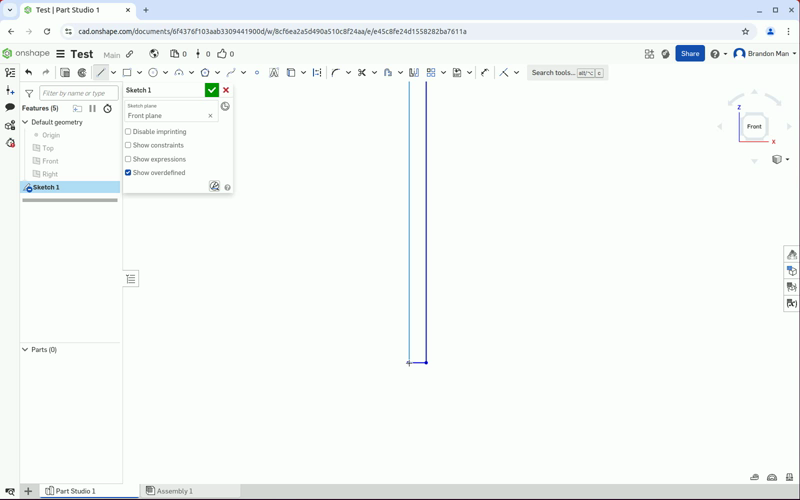
scroll(6)
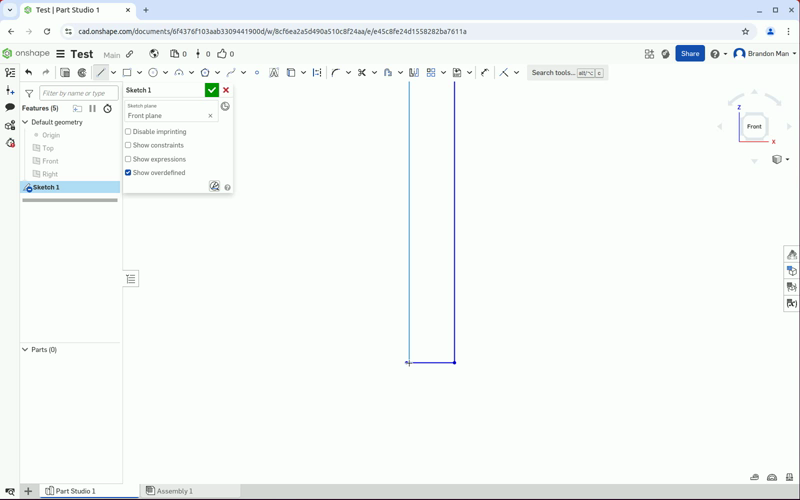
key_up(shift)
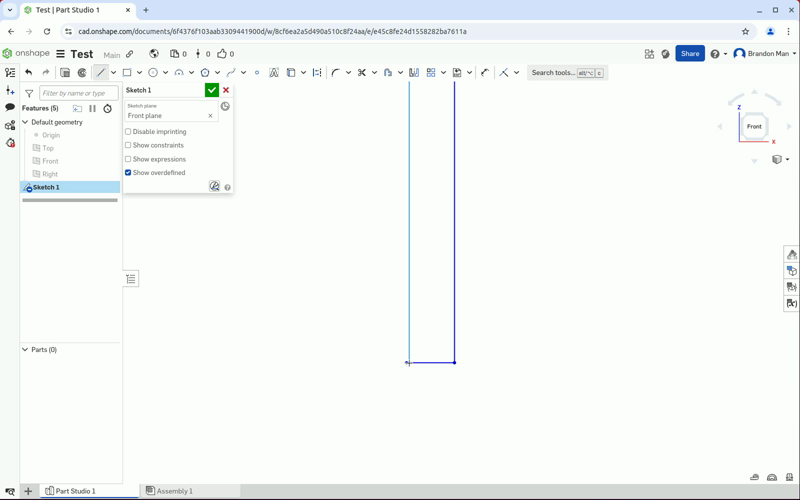
click(409, 362)
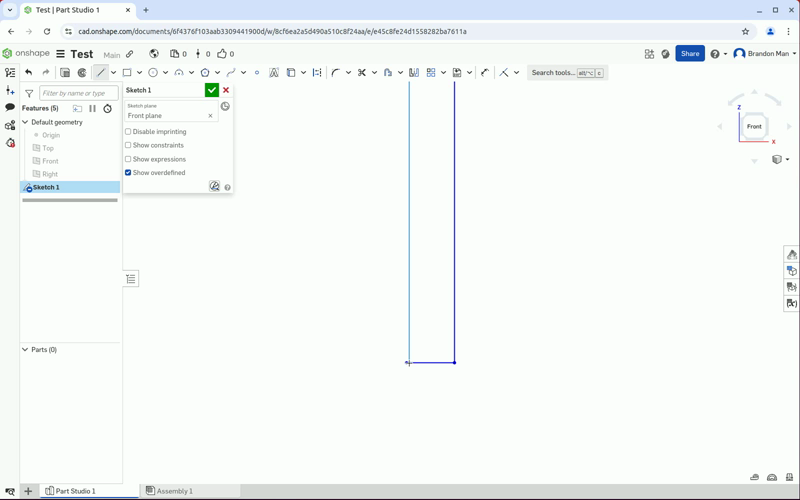
scroll(-6)
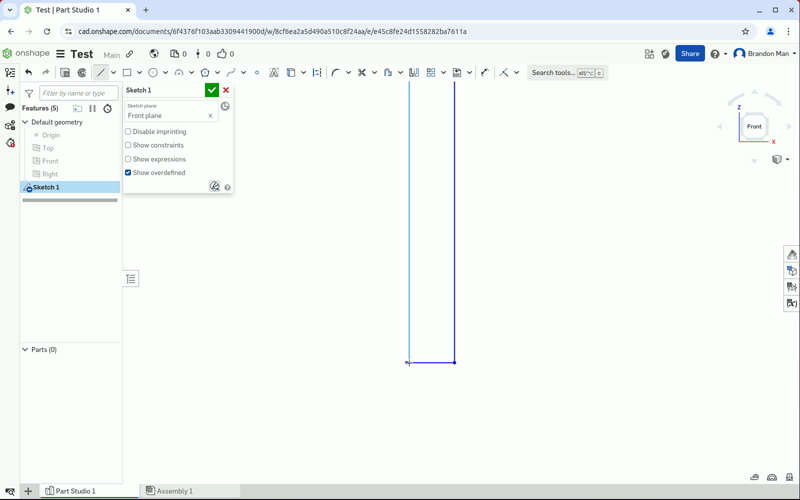
scroll(-6)
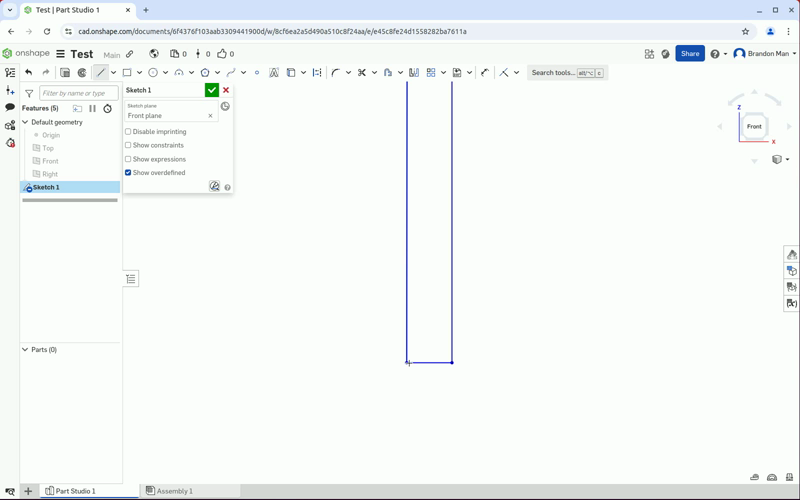
scroll(-6)
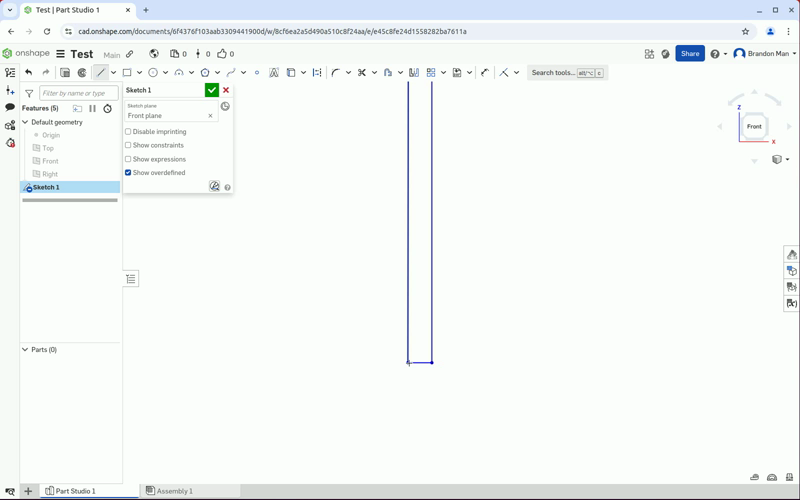
scroll(-6)
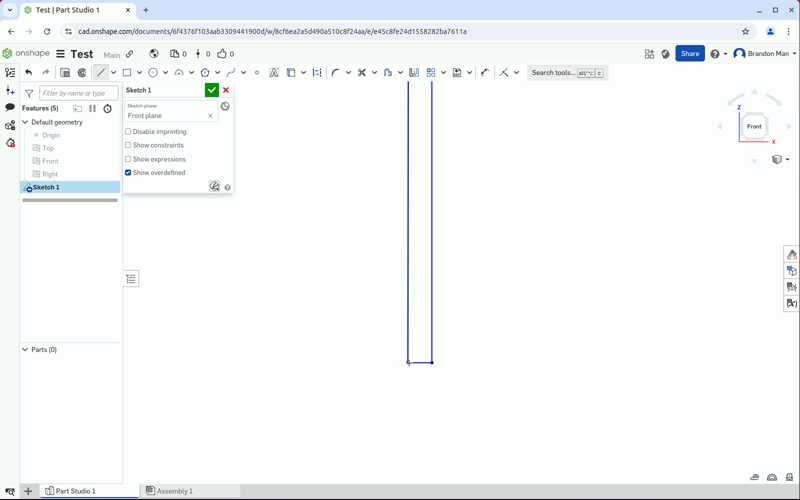
scroll(-6)
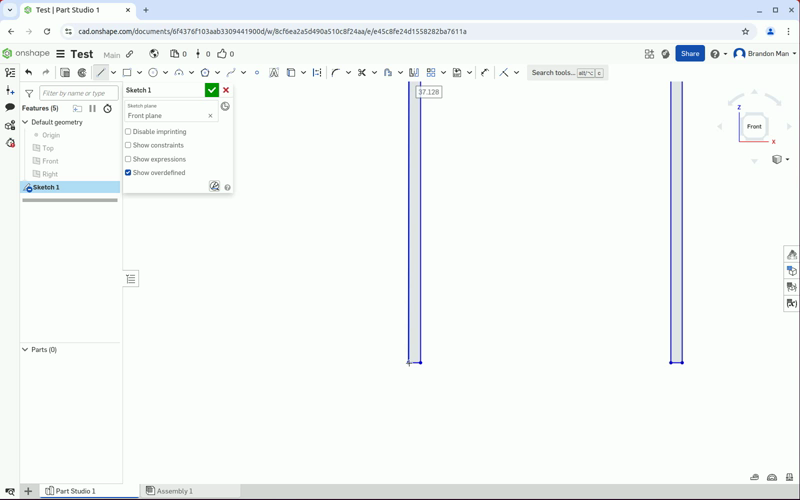
scroll(-6)
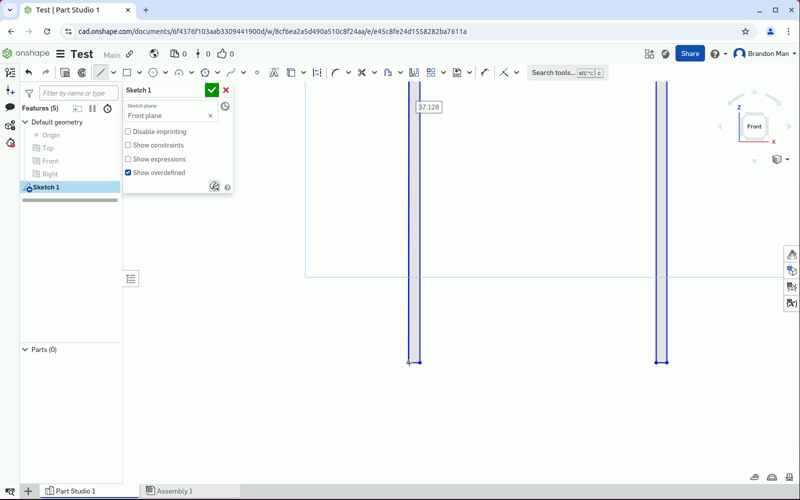
scroll(-6)
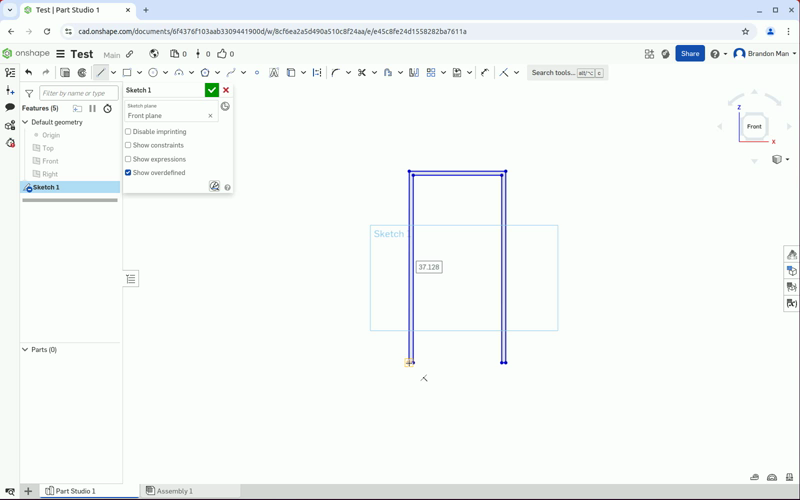
key(esc)
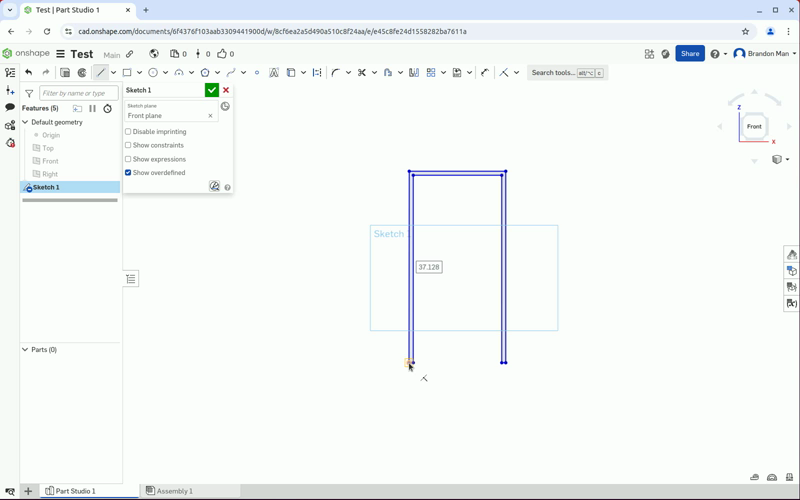
mouse_move(503, 272)
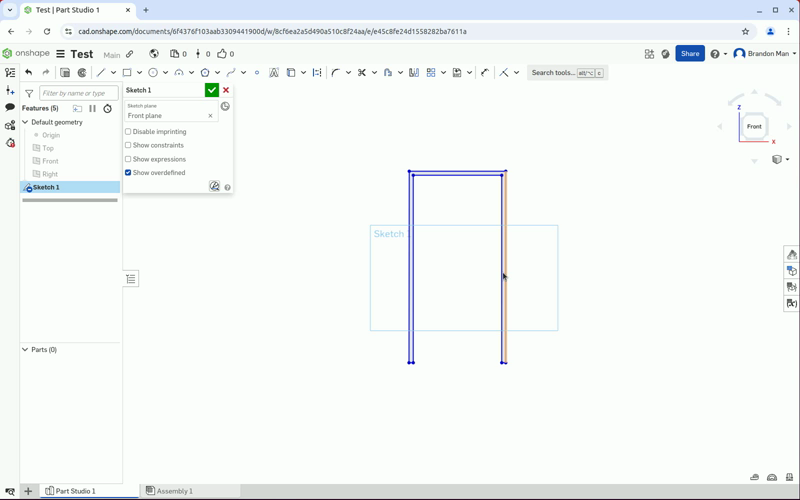
click(503, 272)
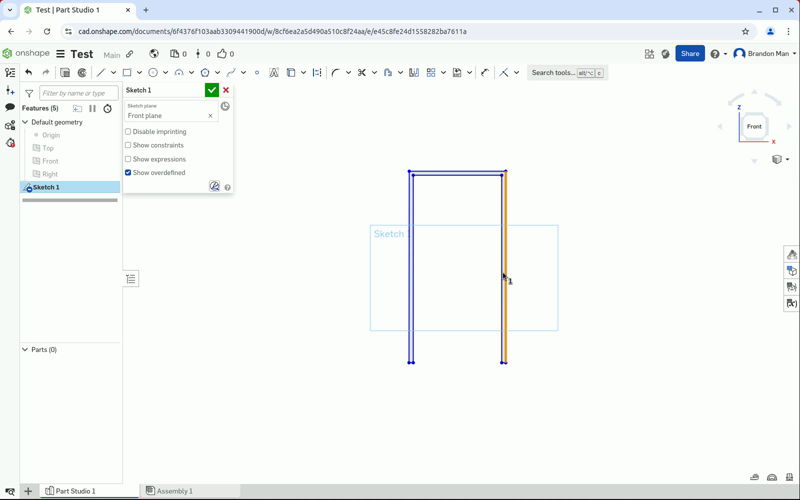
mouse_move(73, 352)
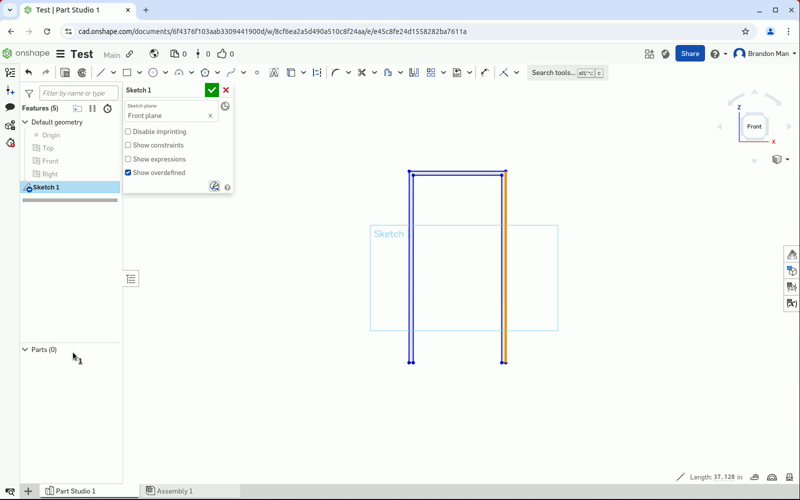
key(shift+y)
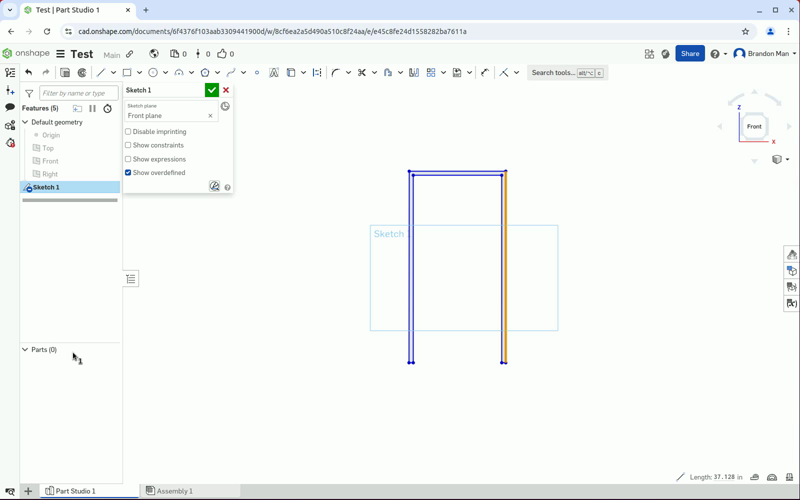
key(shift+e)
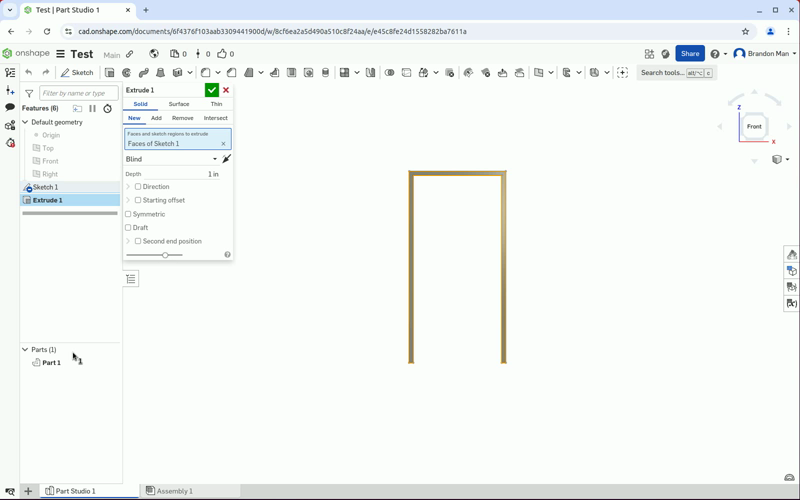
mouse_move(143, 106)
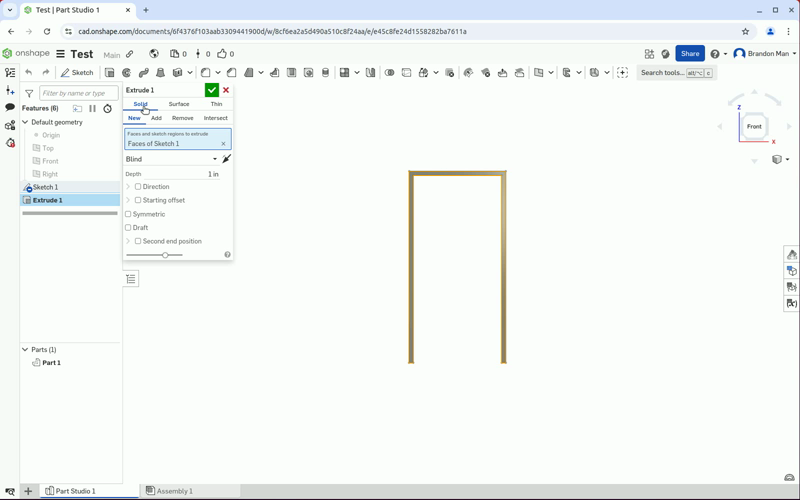
click(143, 106)
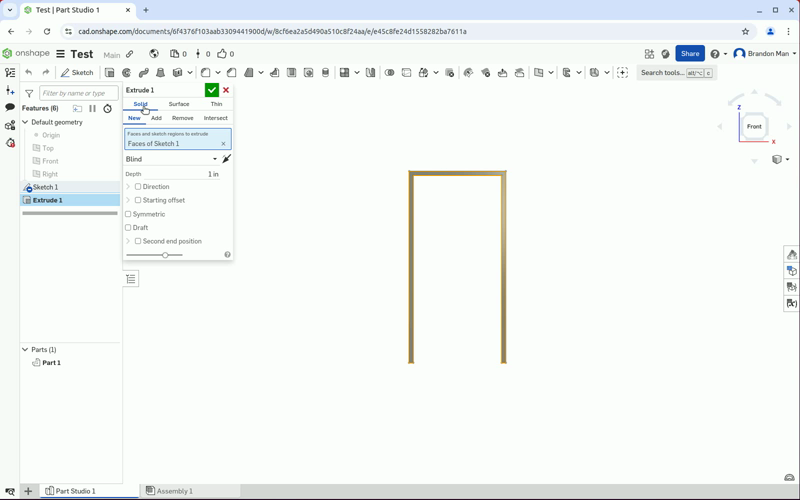
mouse_move(137, 120)
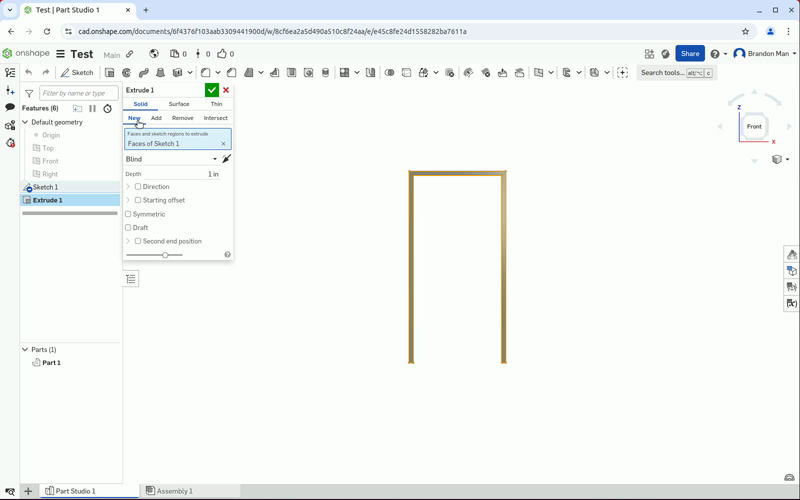
click(137, 120)
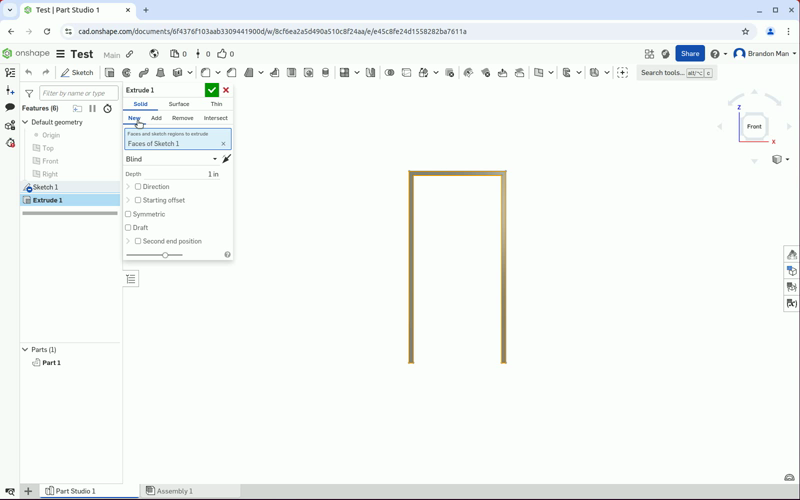
key(tab, 4)
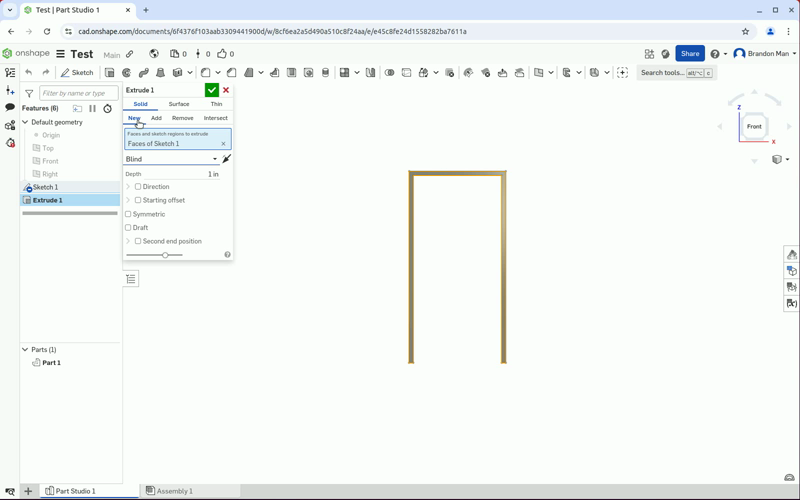
text(5.296)
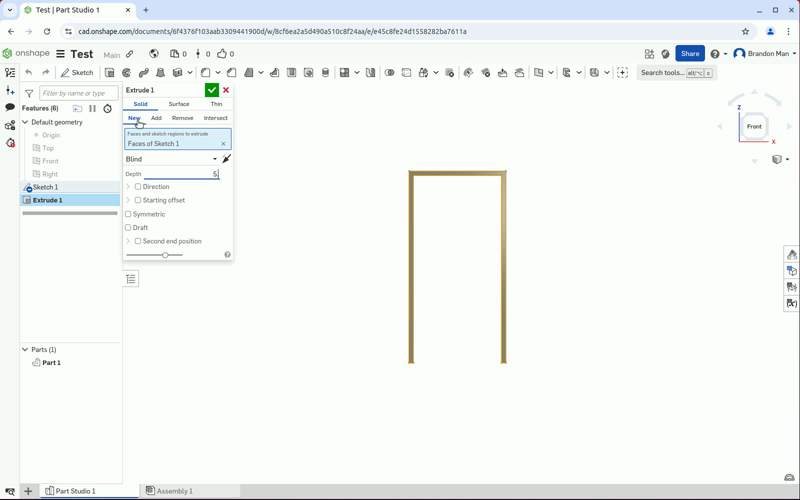
key(enter)
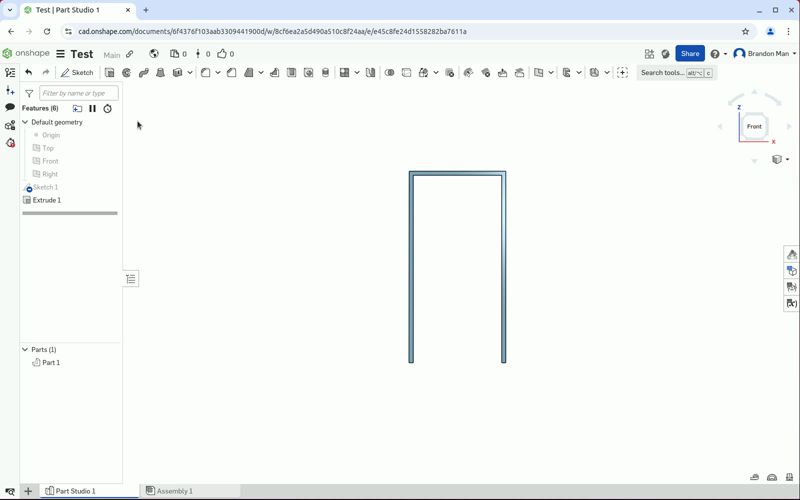
key(shift+h)
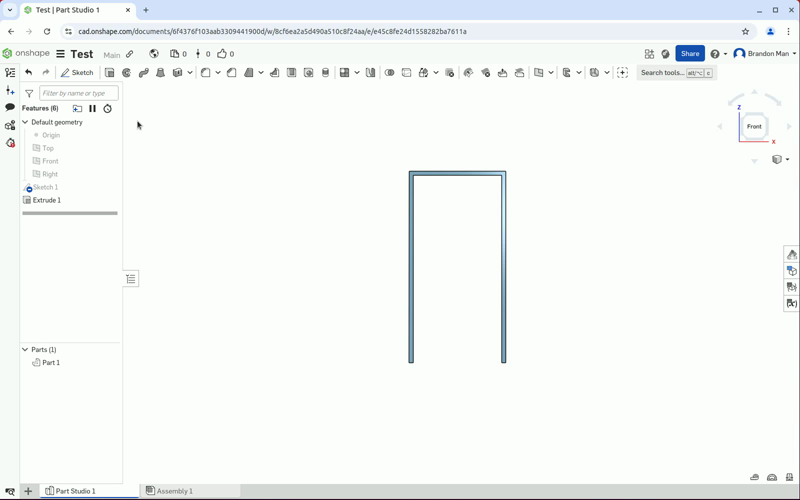
key(shift+h)
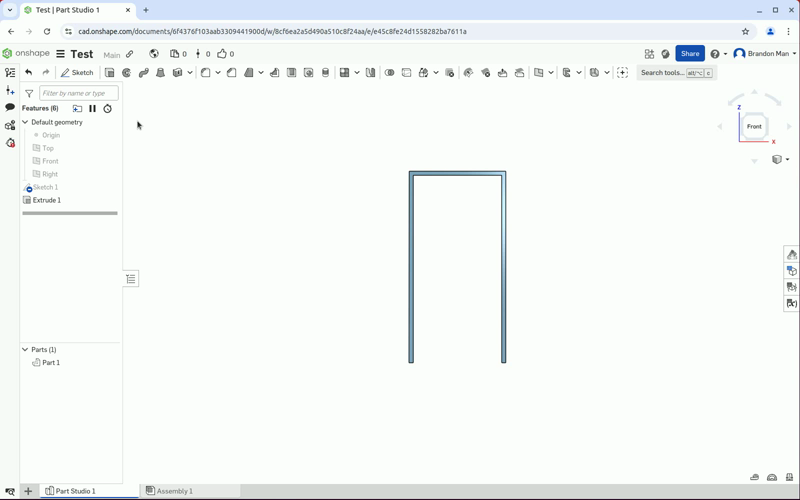
mouse_move(73, 189)
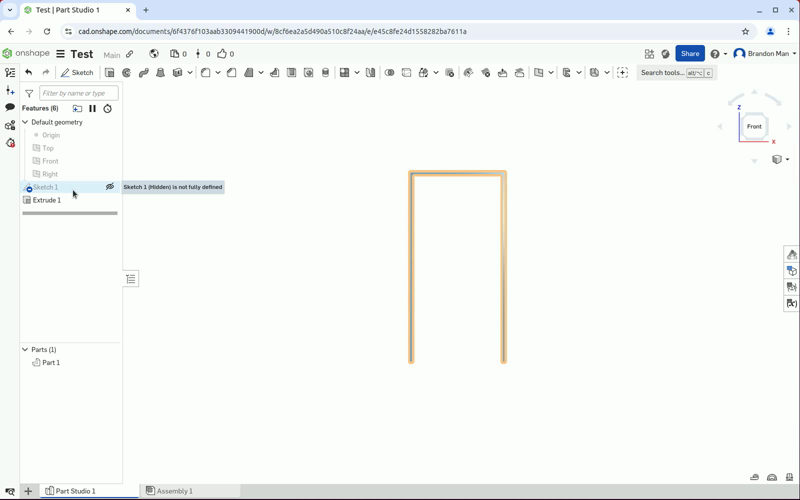
click(73, 189)
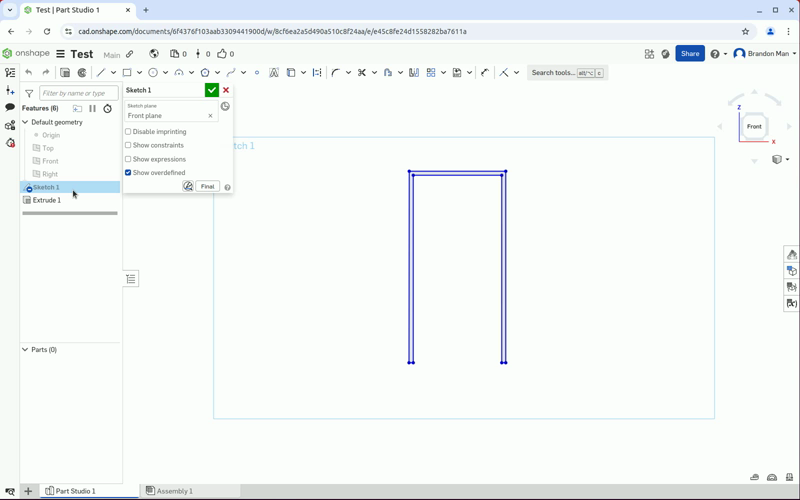
mouse_move(229, 92)
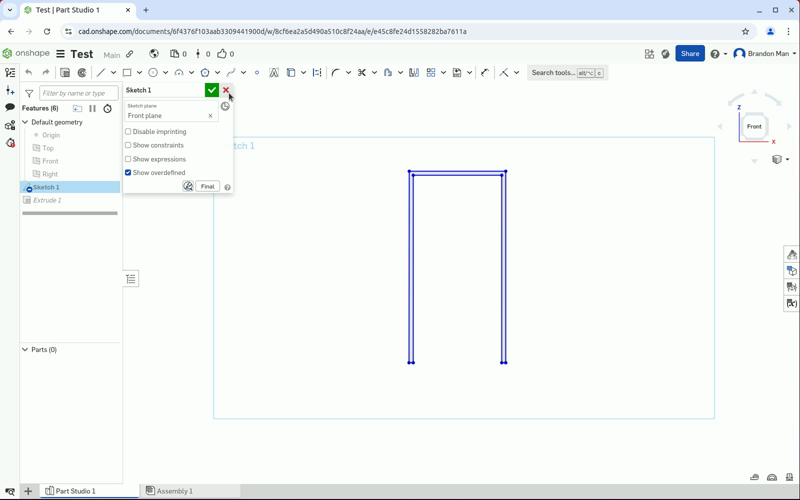
click(229, 92)
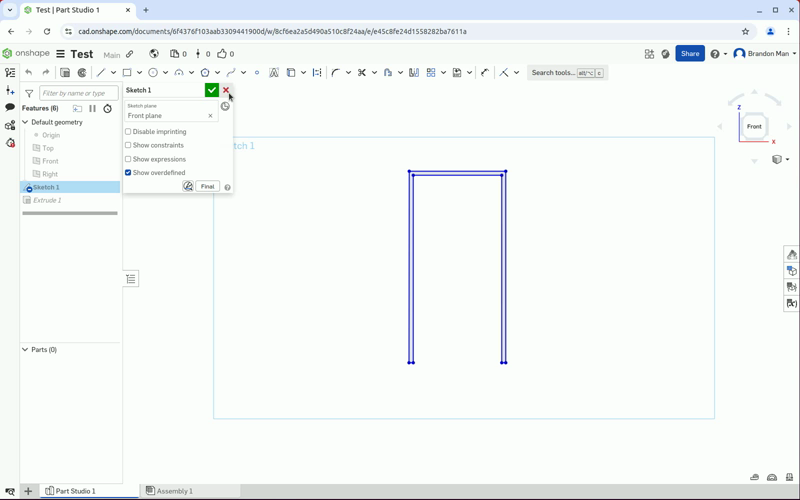
key(shift+s)
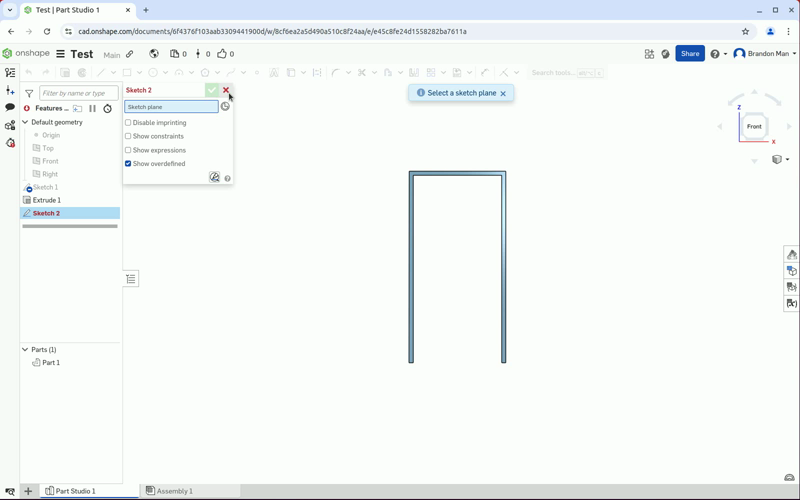
mouse_move(73, 163)
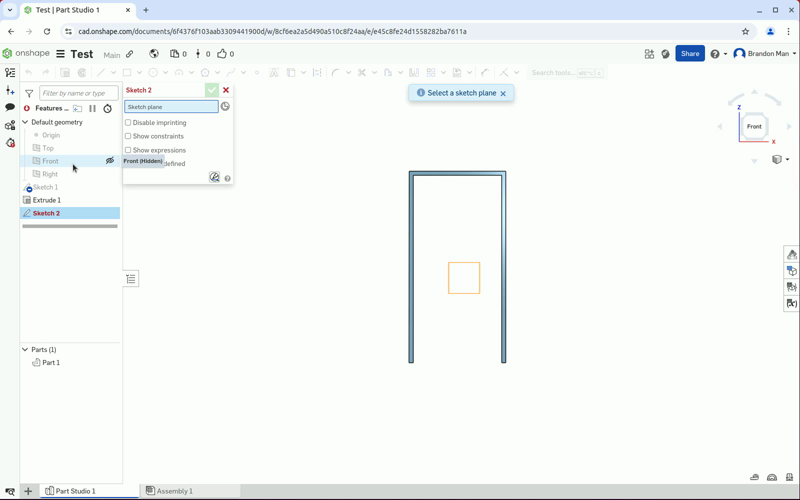
click(73, 163)
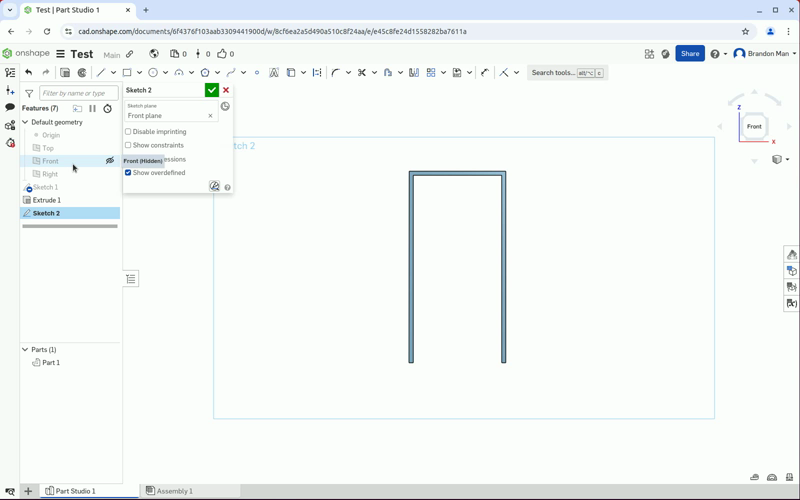
mouse_move(73, 352)
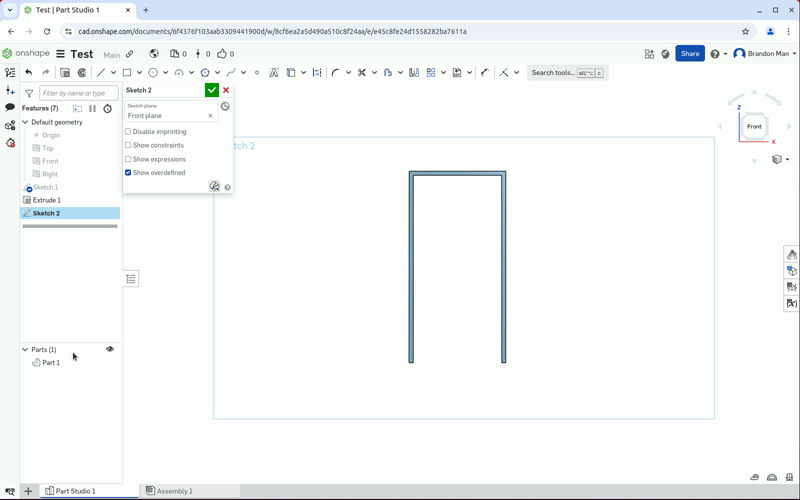
key(y)
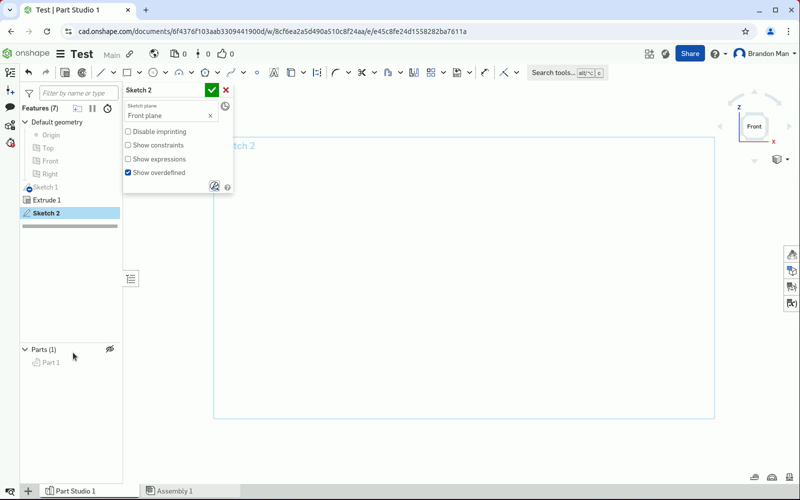
key(l)
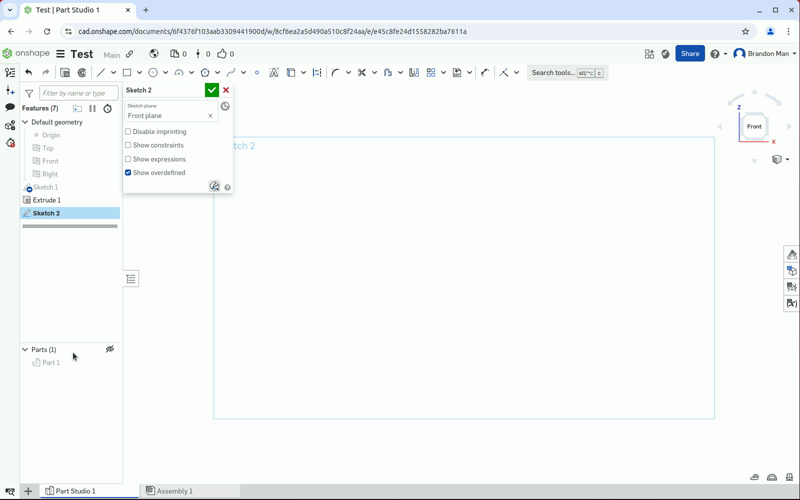
key_down(shift)
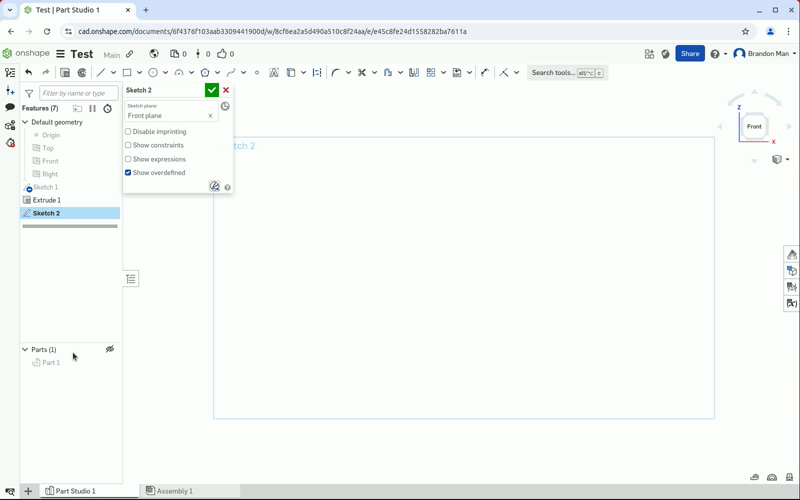
mouse_move(412, 362)
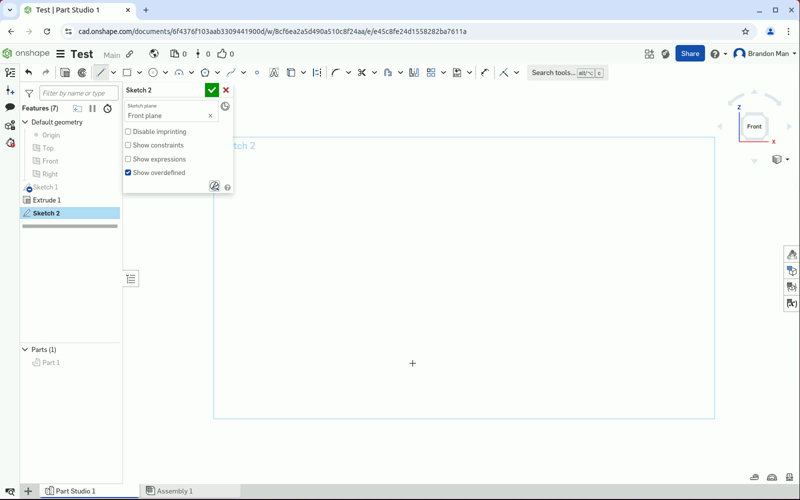
click(412, 362)
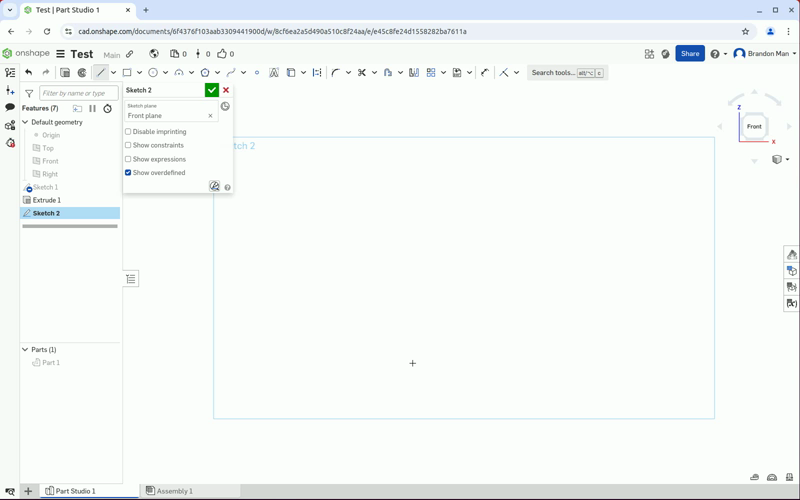
key_up(shift)
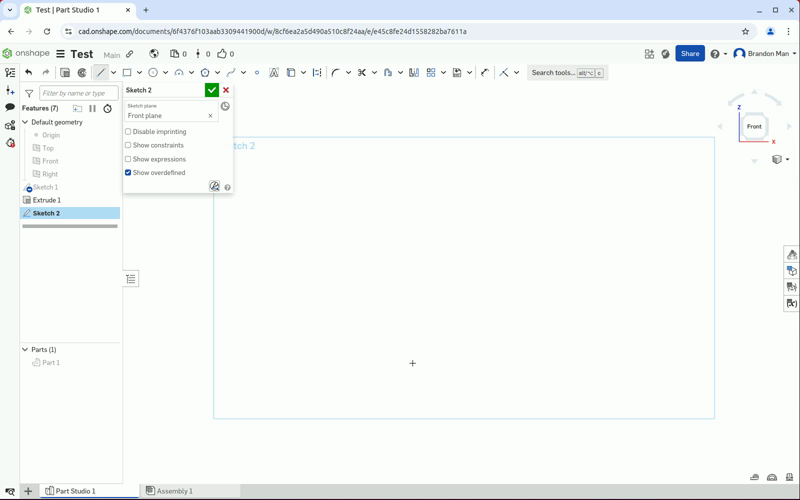
key_down(shift)
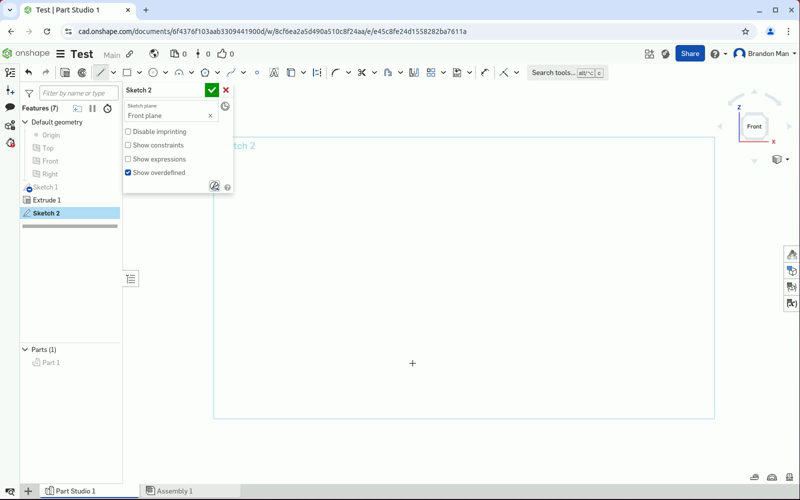
mouse_move(501, 362)
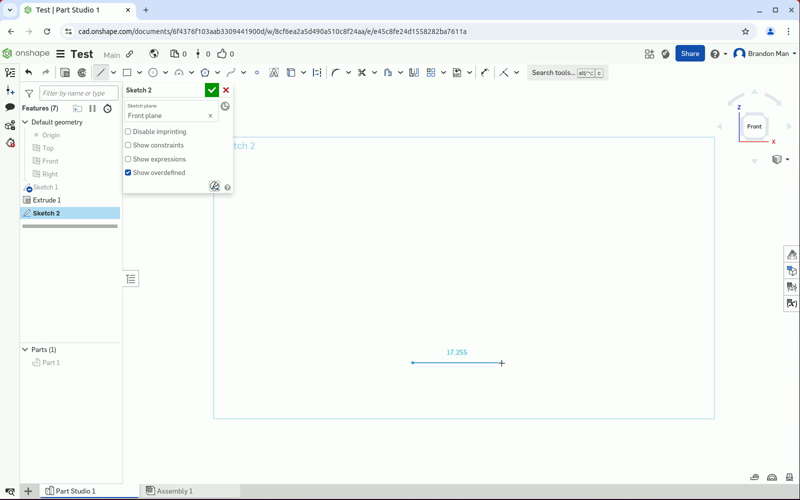
click(501, 362)
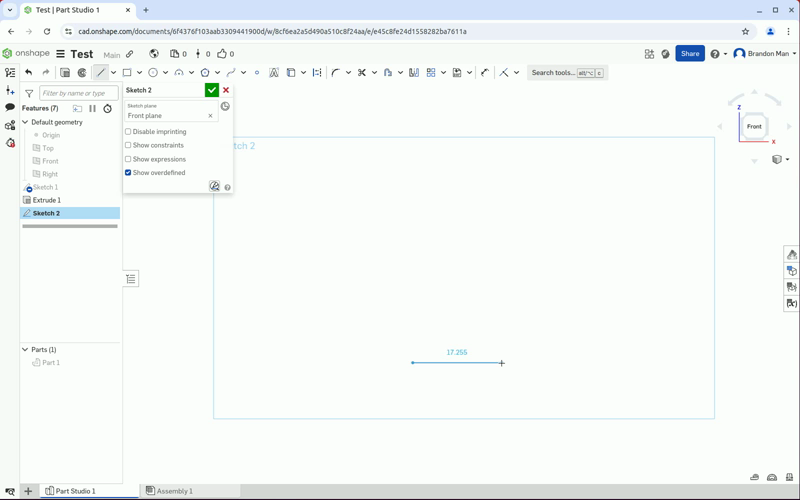
key_up(shift)
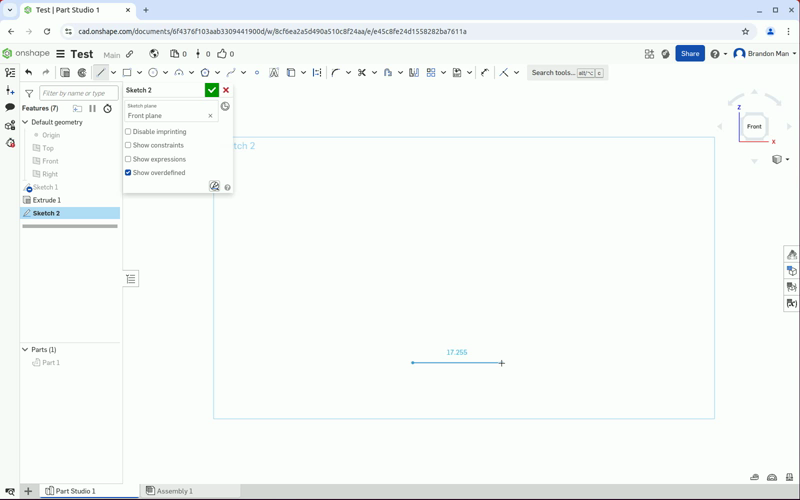
key_down(shift)
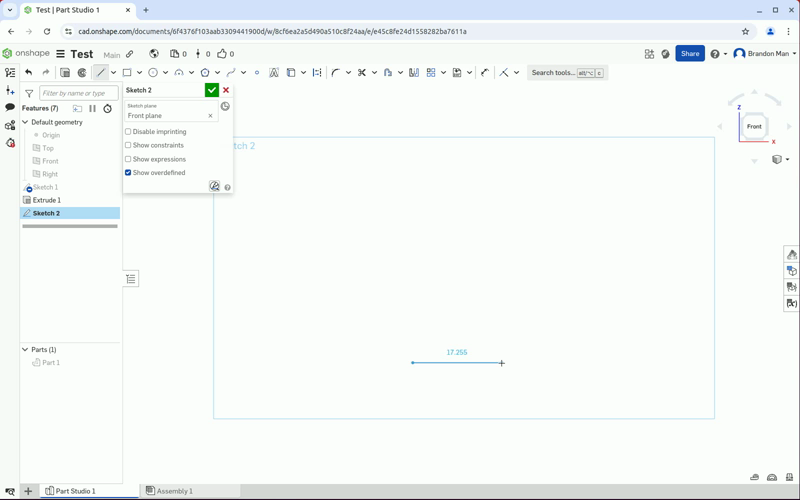
mouse_move(501, 174)
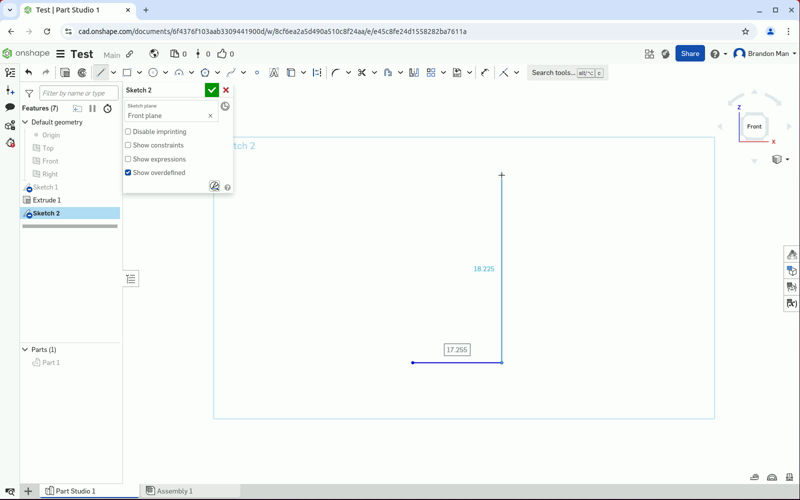
click(501, 174)
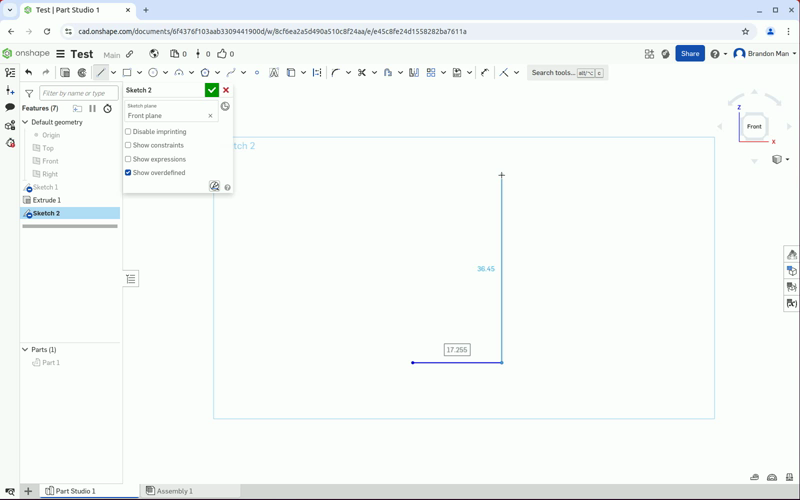
key_up(shift)
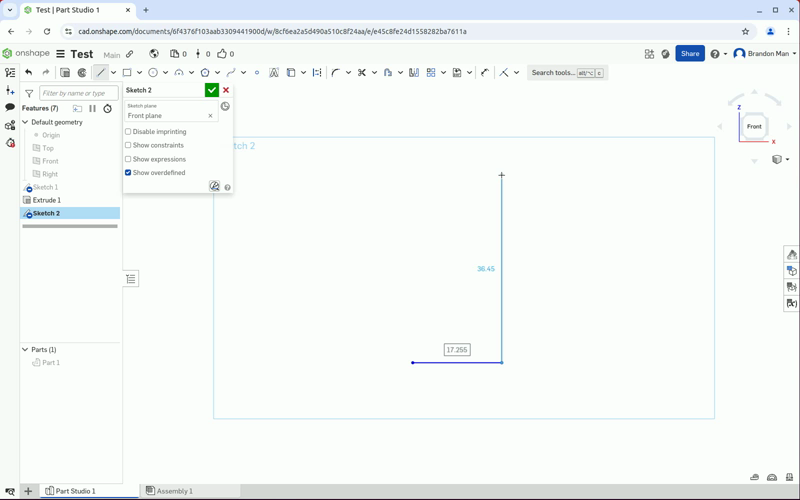
key_down(shift)
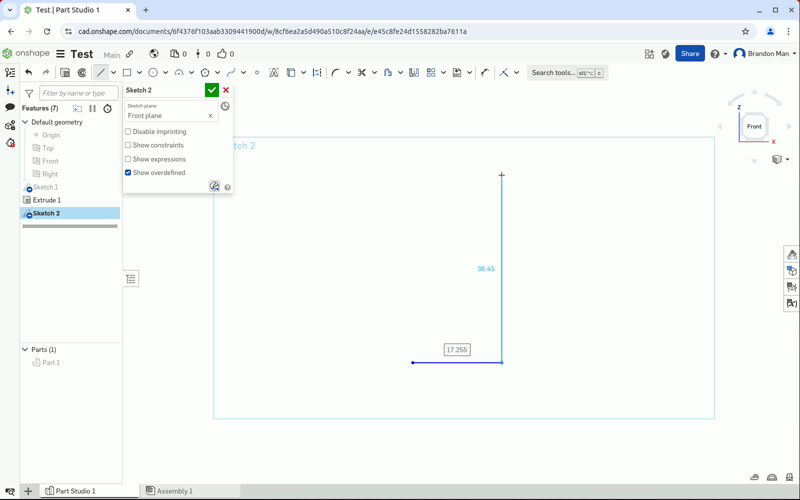
mouse_move(412, 174)
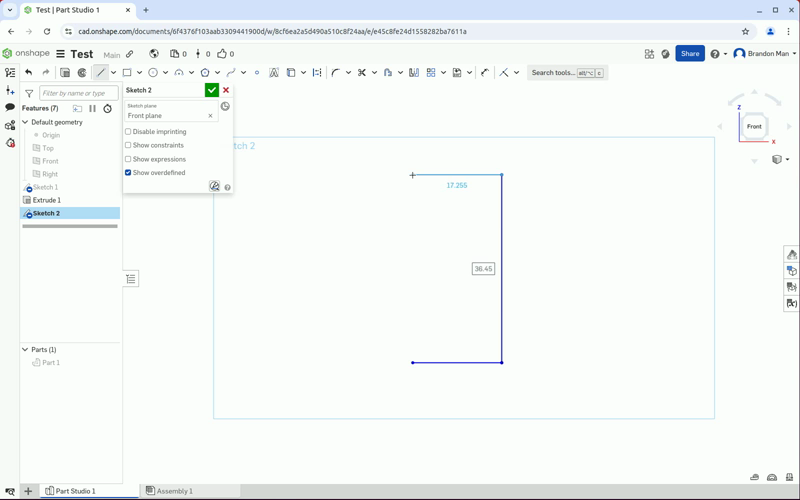
click(412, 174)
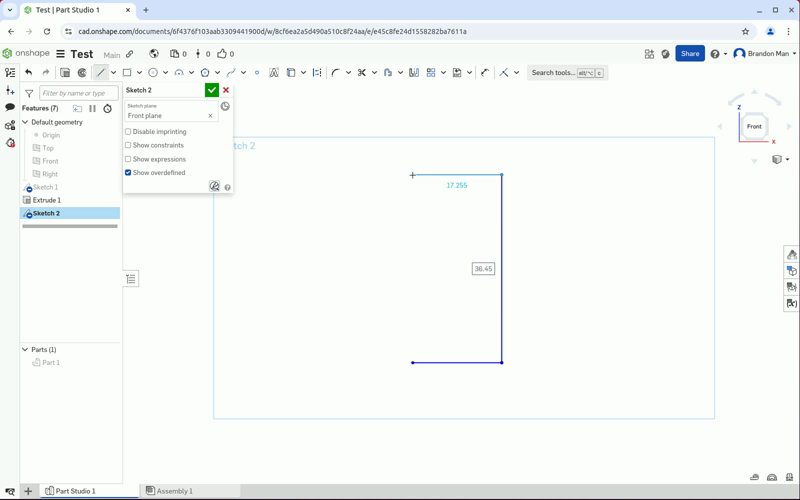
key_up(shift)
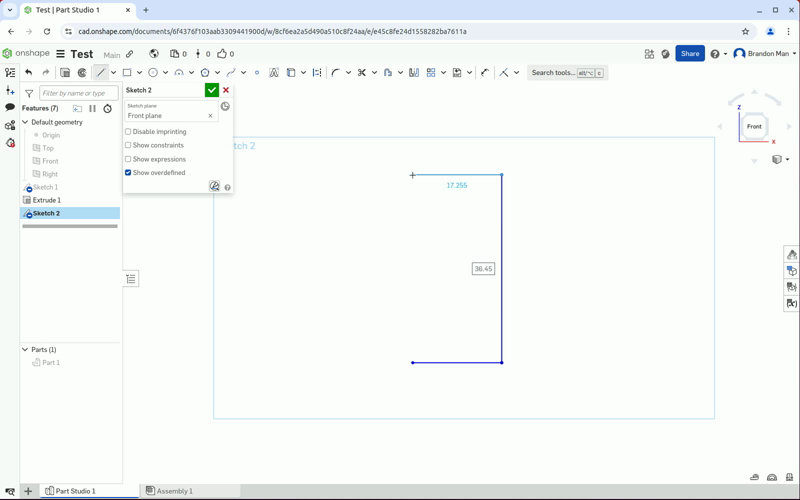
key_down(shift)
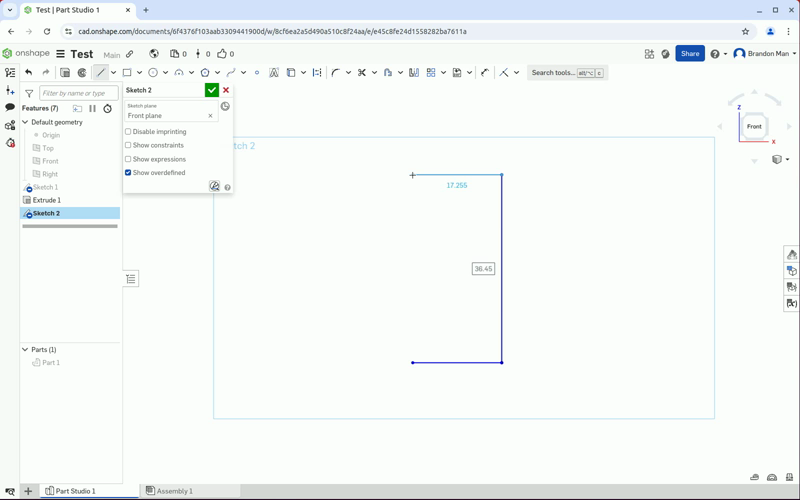
mouse_move(412, 362)
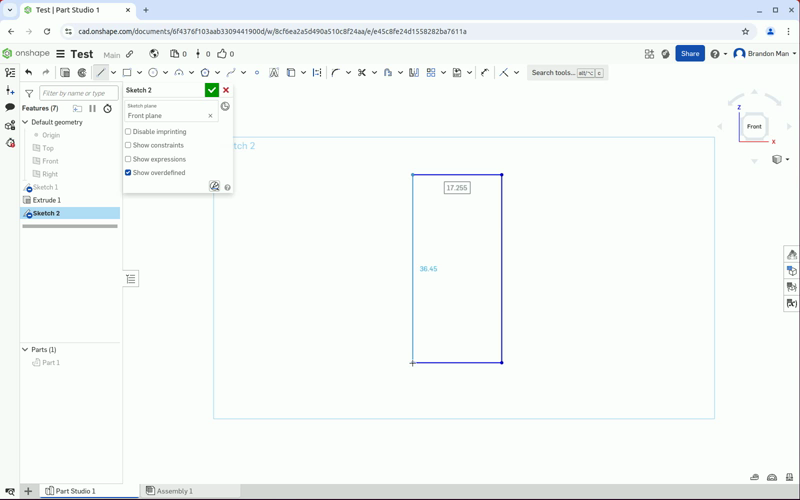
key_up(shift)
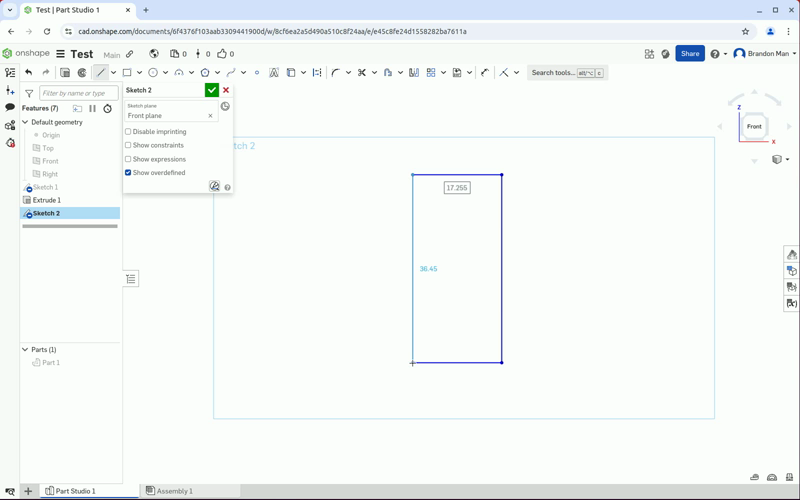
click(412, 362)
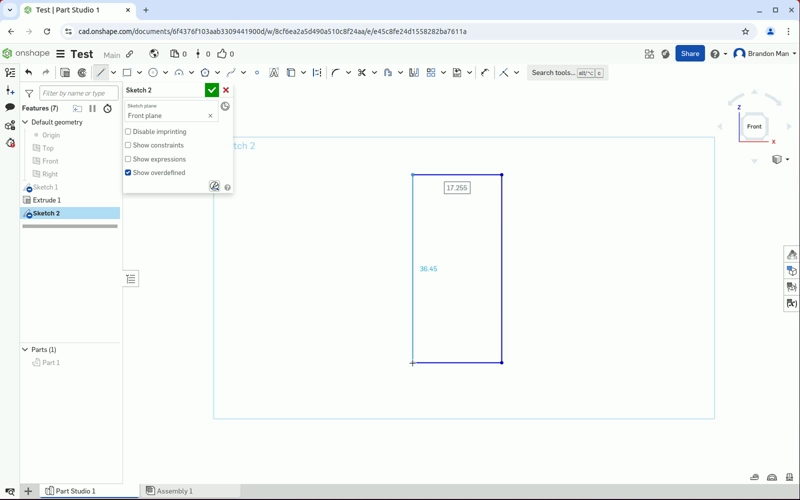
key(esc)
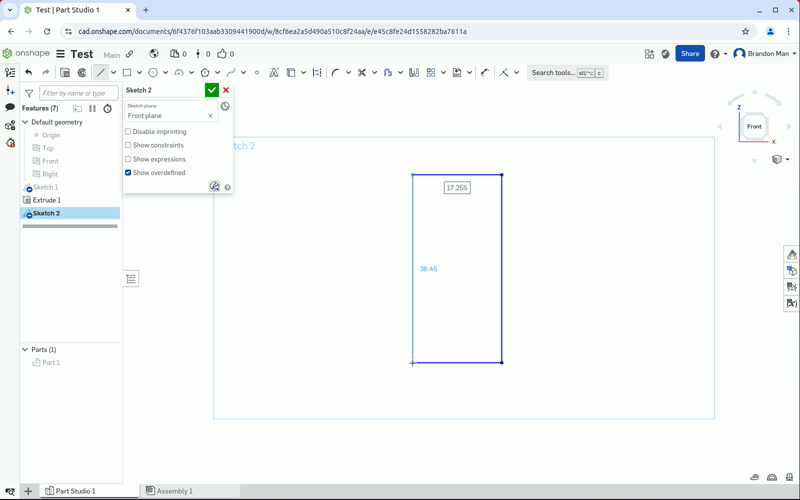
mouse_move(446, 252)
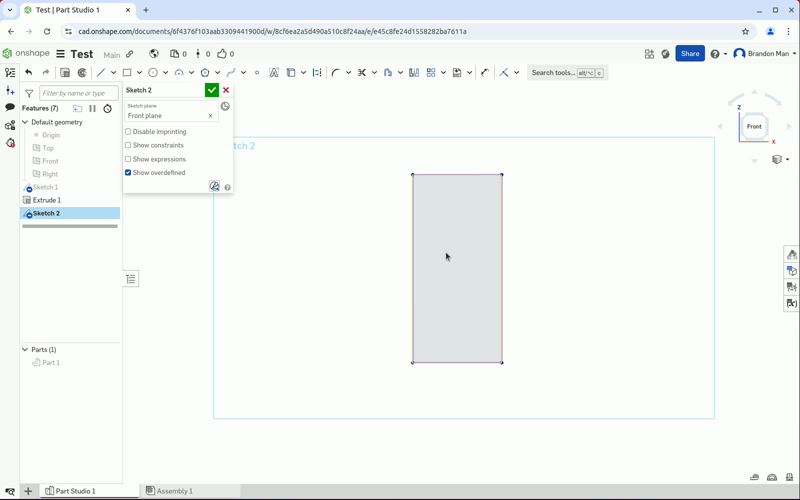
click(446, 252)
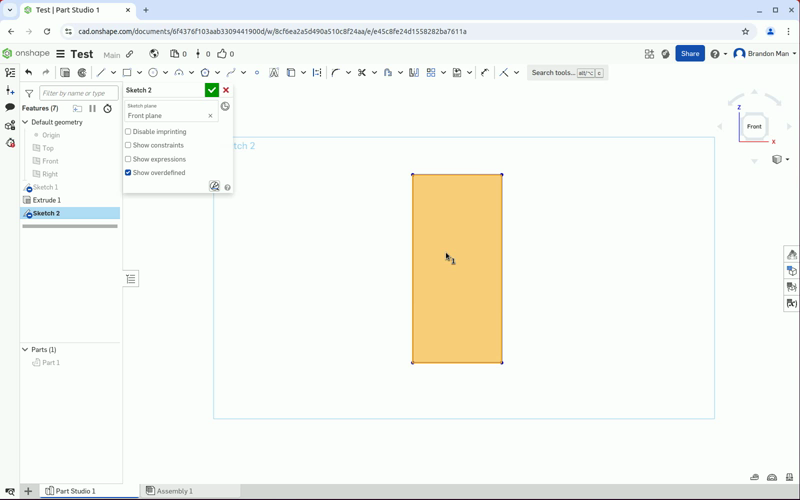
mouse_move(73, 352)
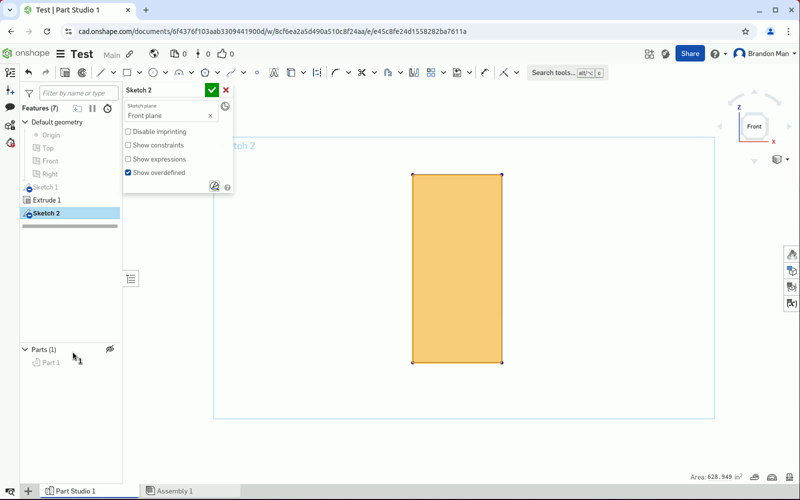
key(shift+y)
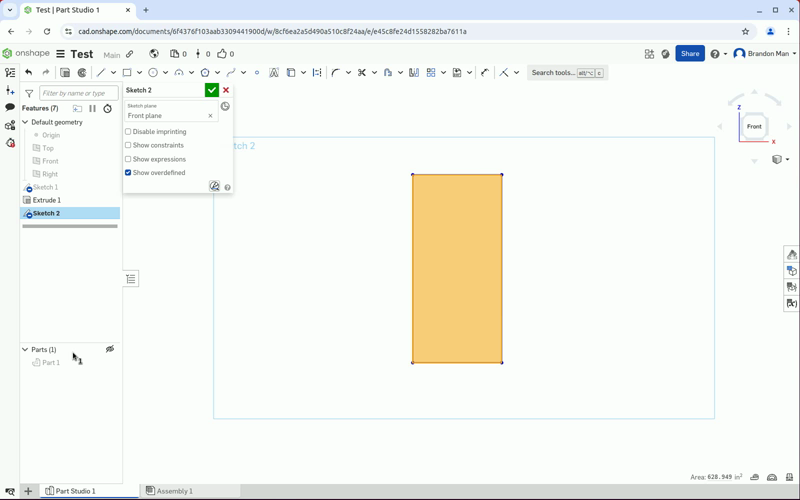
key(shift+e)
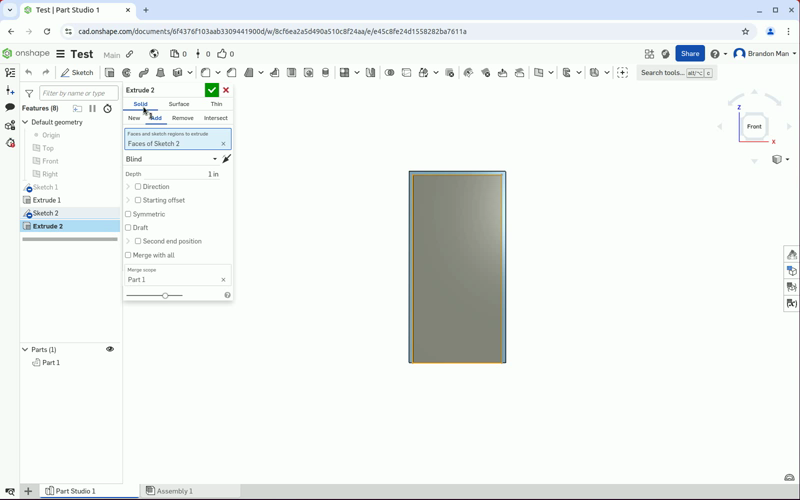
mouse_move(143, 106)
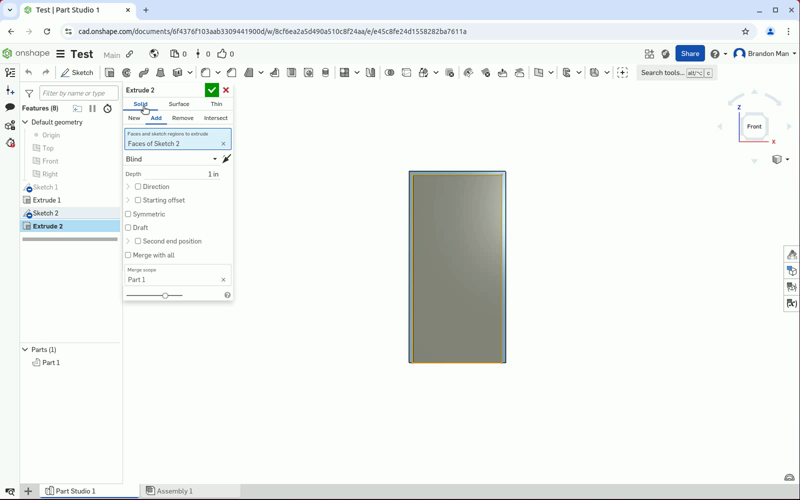
click(143, 106)
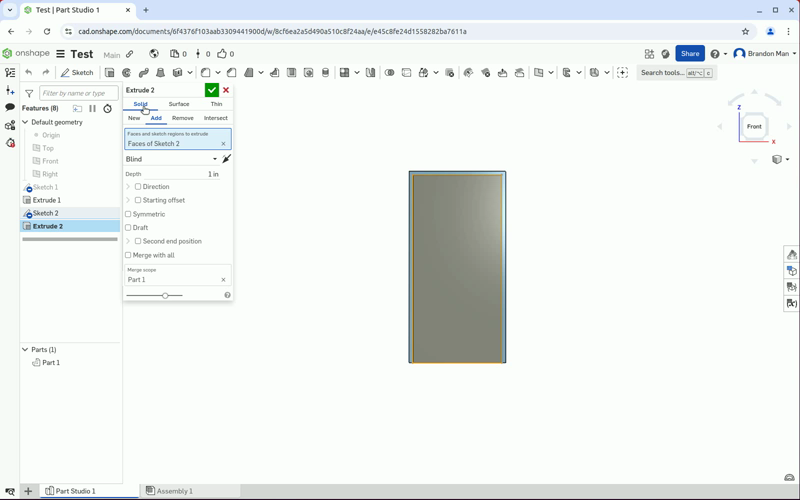
mouse_move(137, 120)
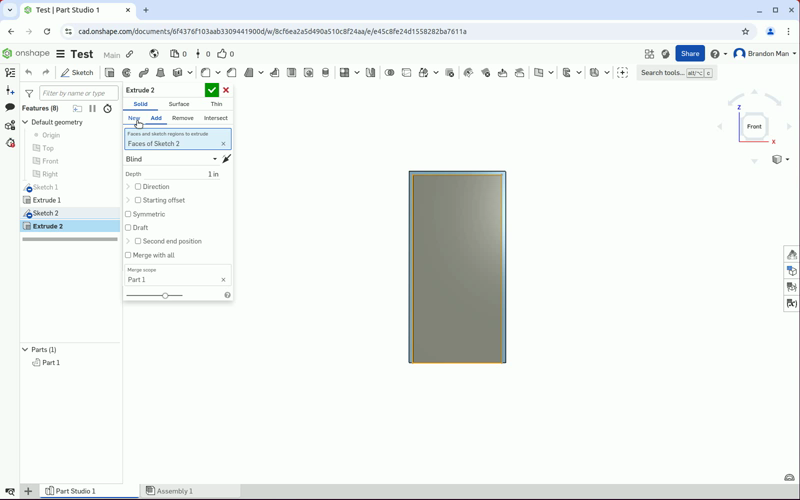
click(137, 120)
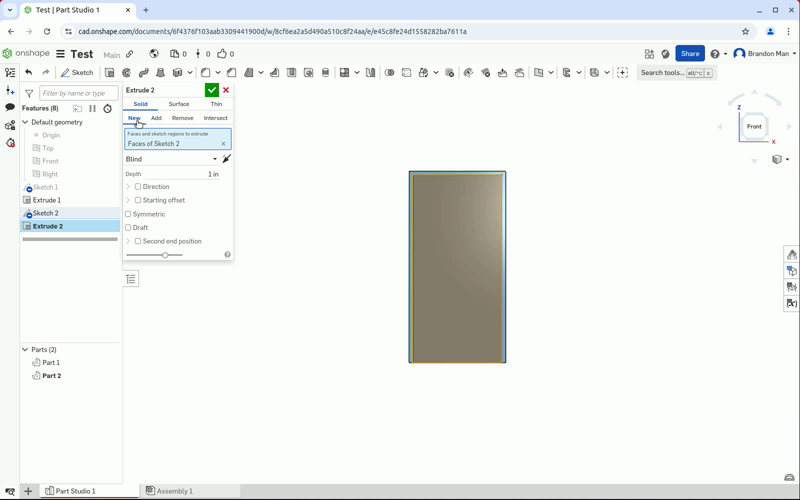
key(tab, 4)
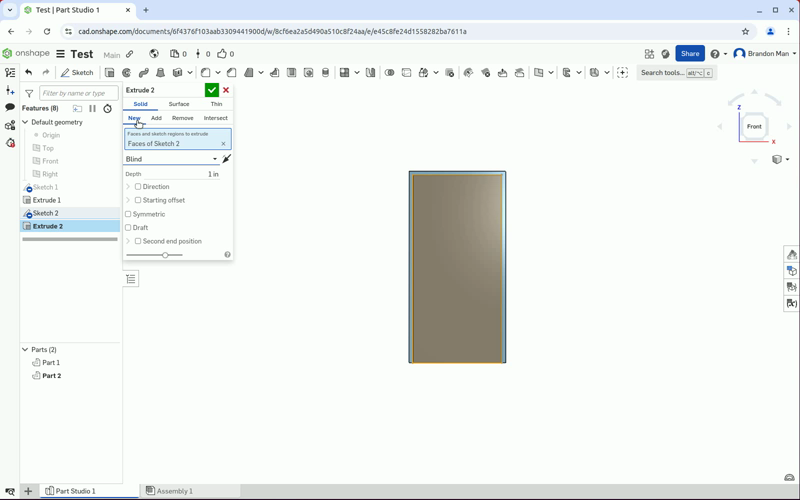
text(1.204)
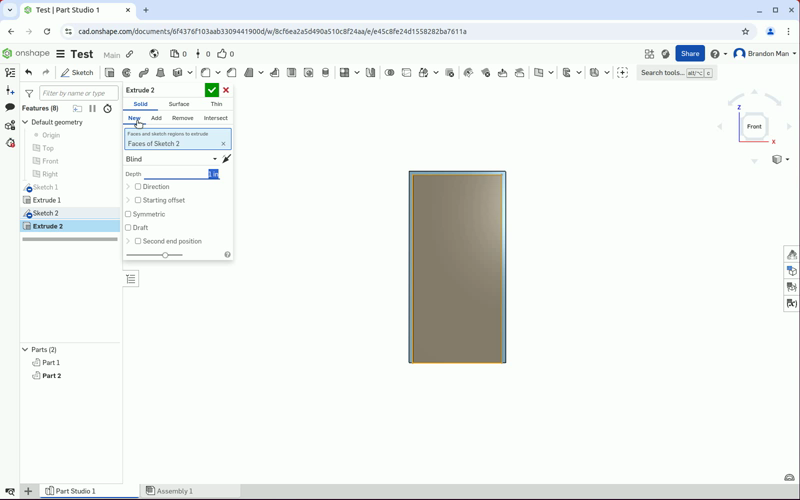
key(tab, 3)
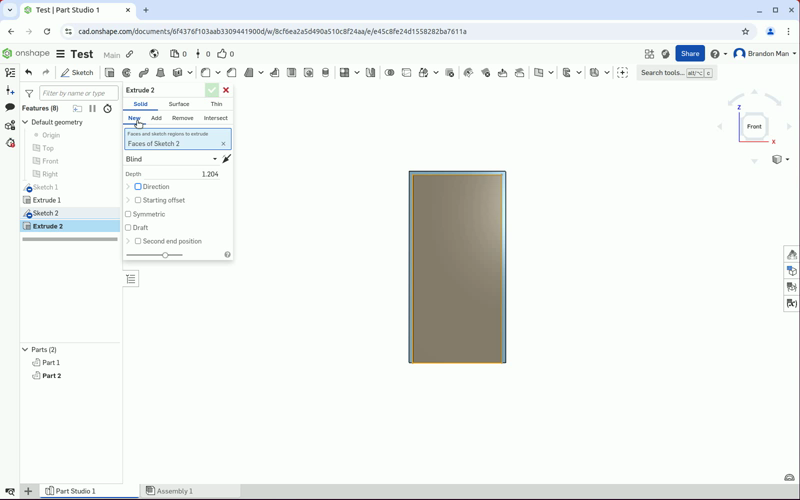
key(tab, 2)
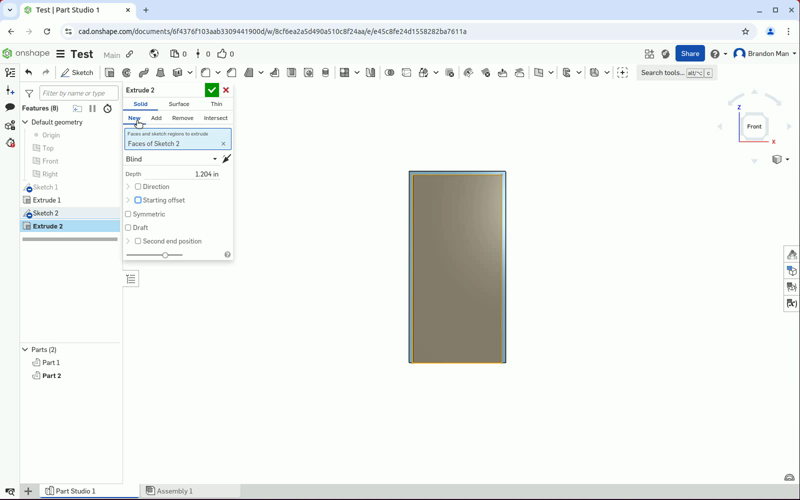
key(space)
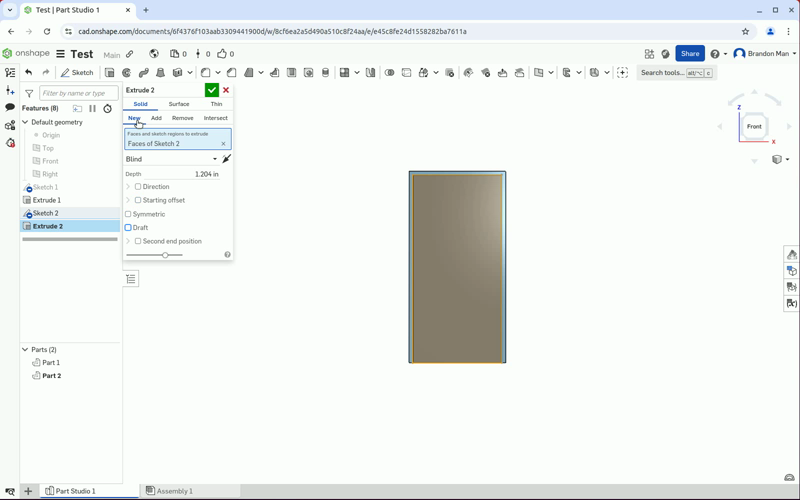
key(tab, 3)
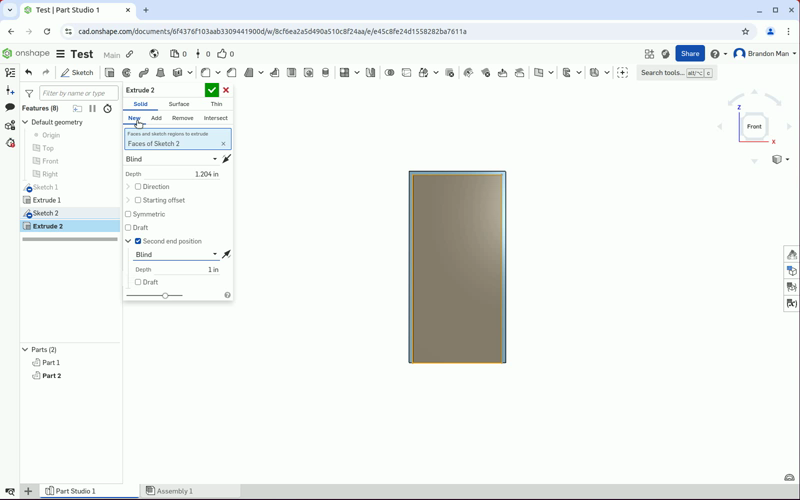
text(0.963)
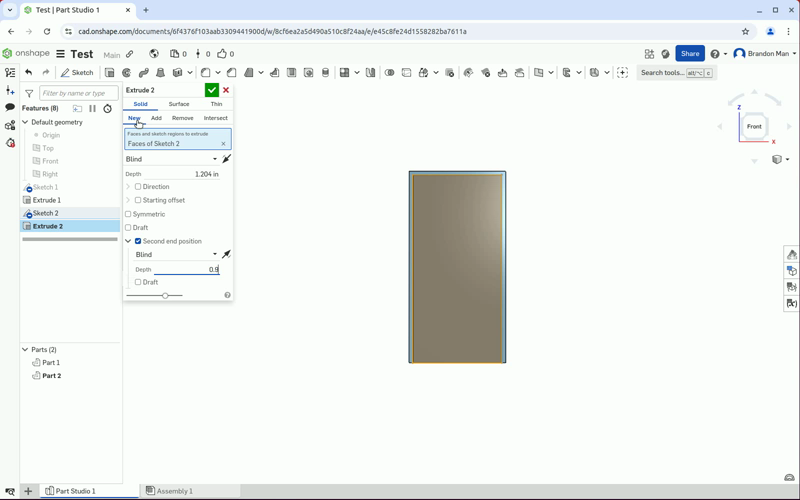
key(enter)
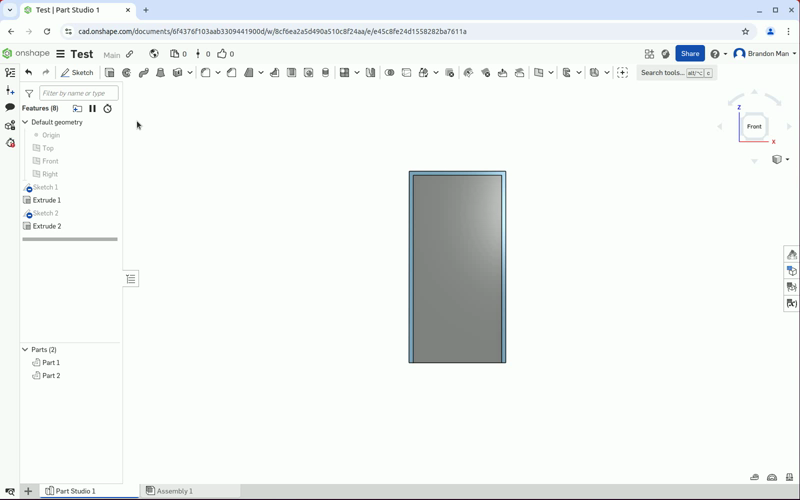
key(shift+h)
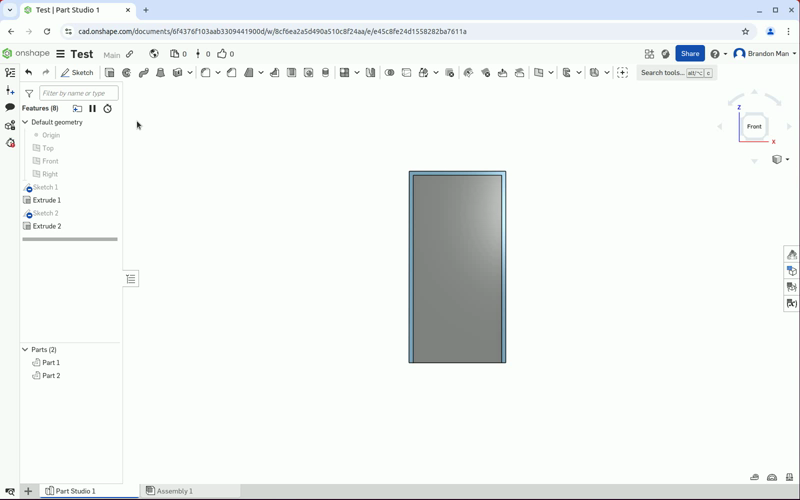
key(shift+h)
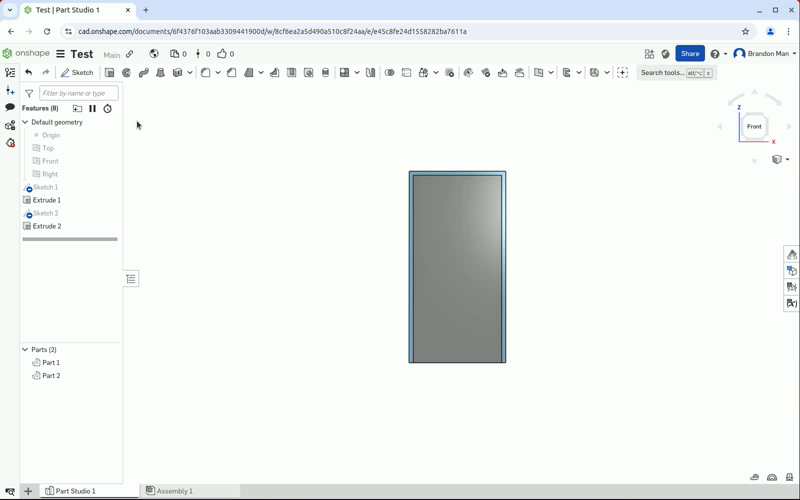
mouse_move(73, 189)
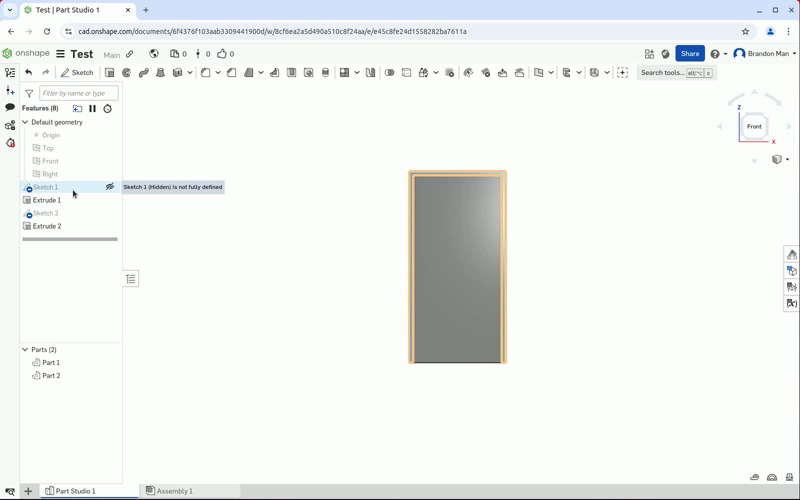
click(73, 189)
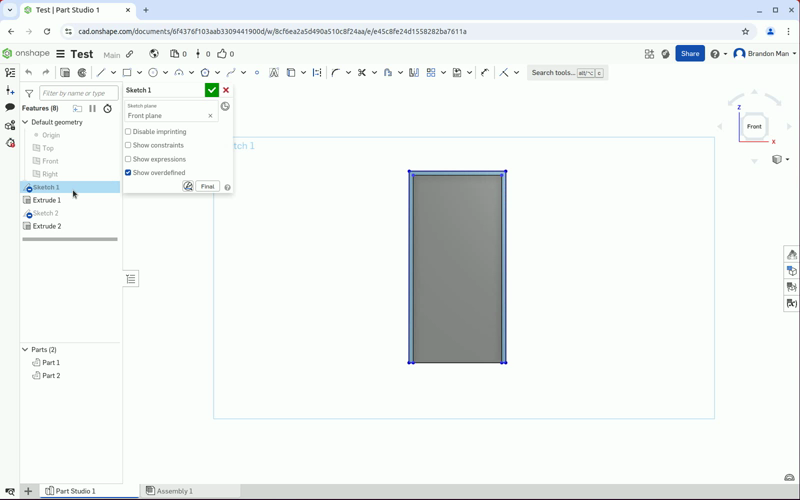
mouse_move(229, 92)
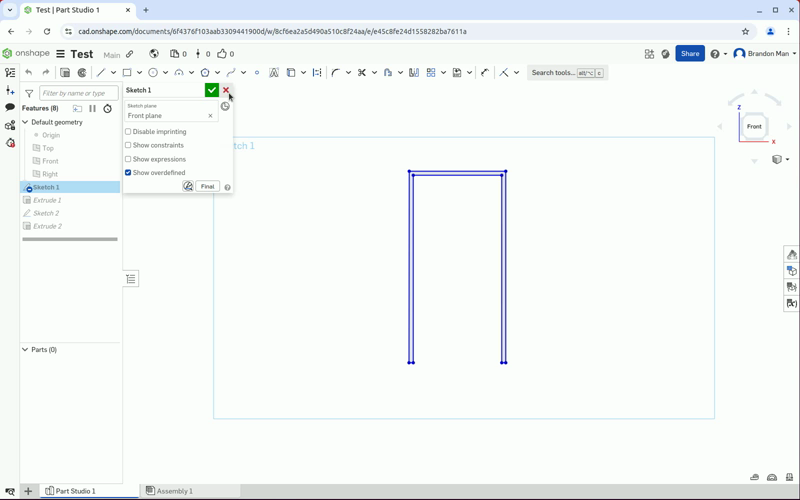
click(229, 92)
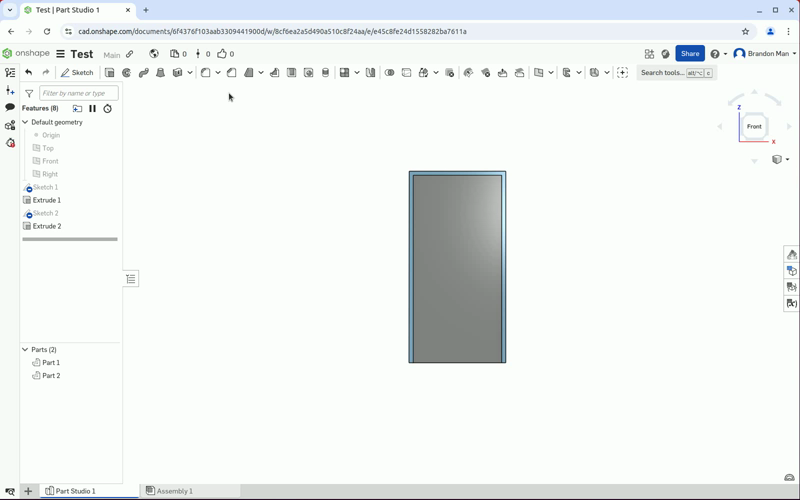
mouse_move(541, 75)
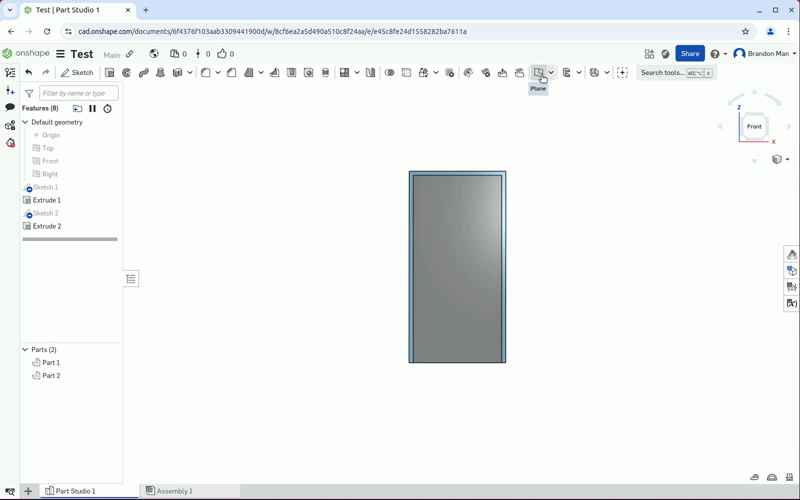
click(541, 75)
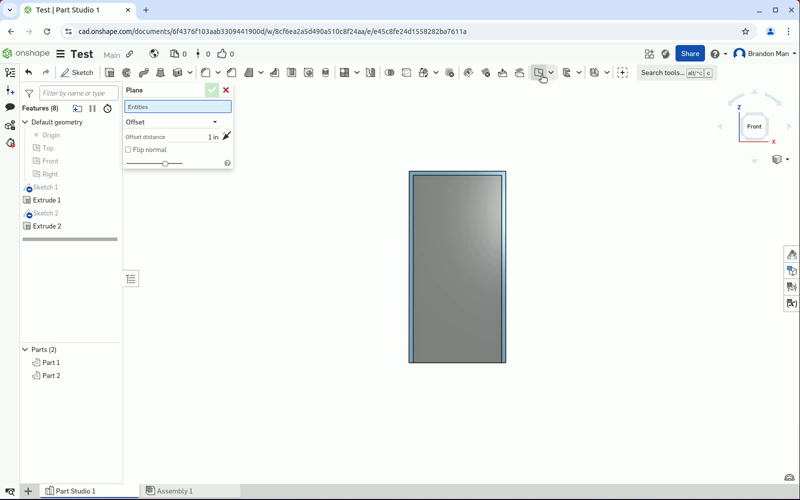
mouse_move(73, 163)
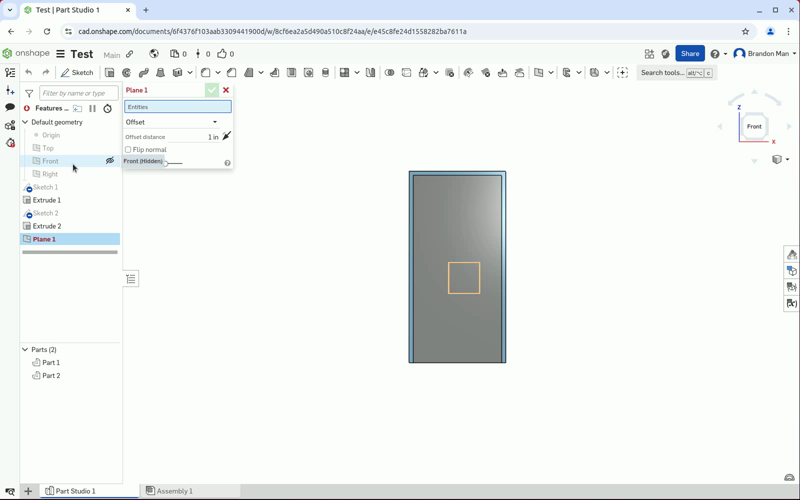
click(73, 163)
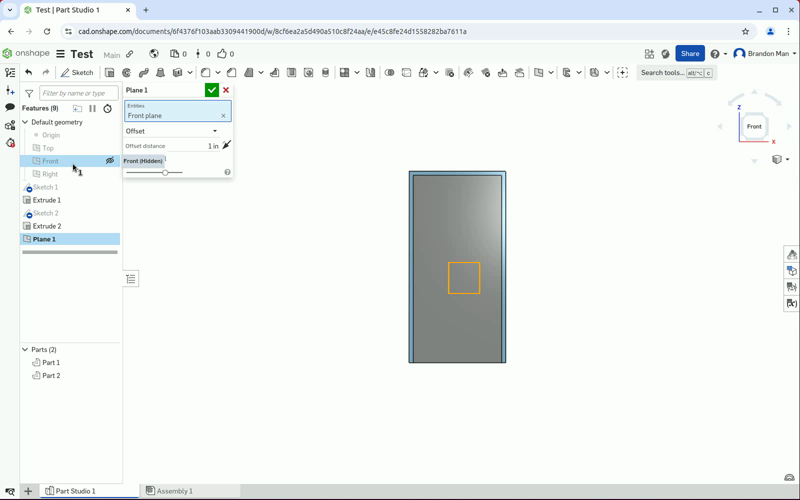
key(tab, 2)
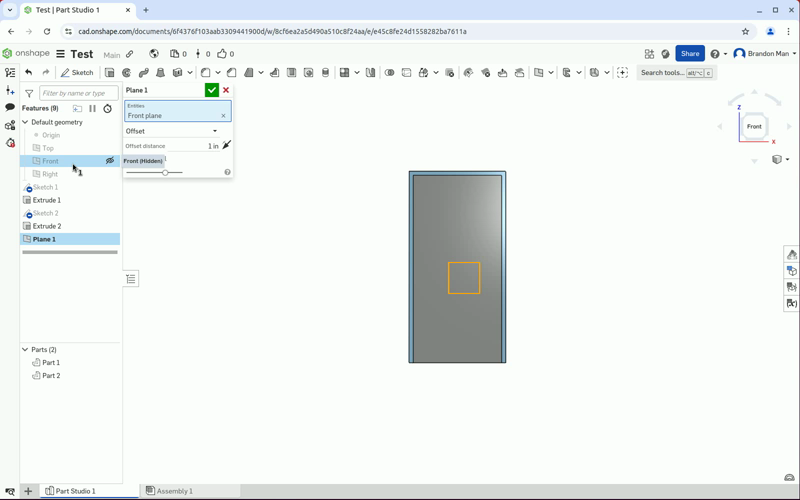
text(1.202)
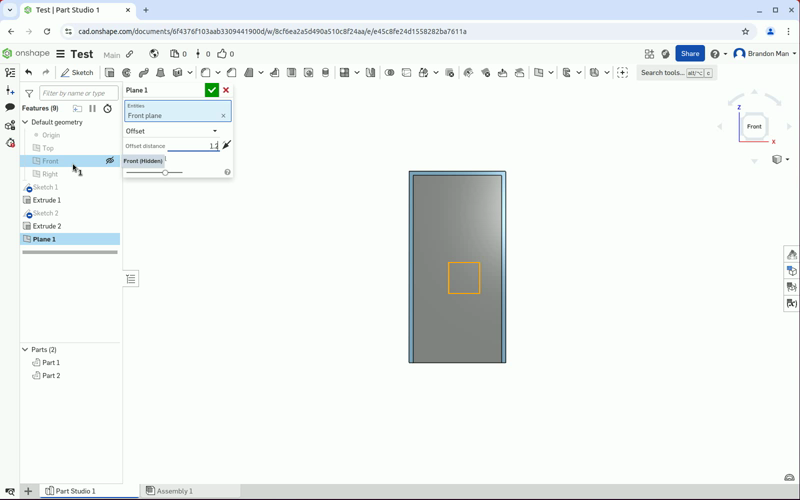
key(enter, 2)
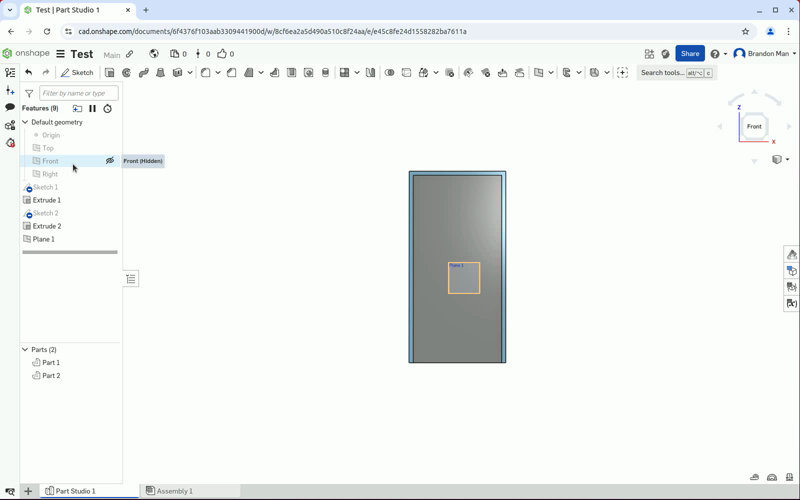
key(shift+s)
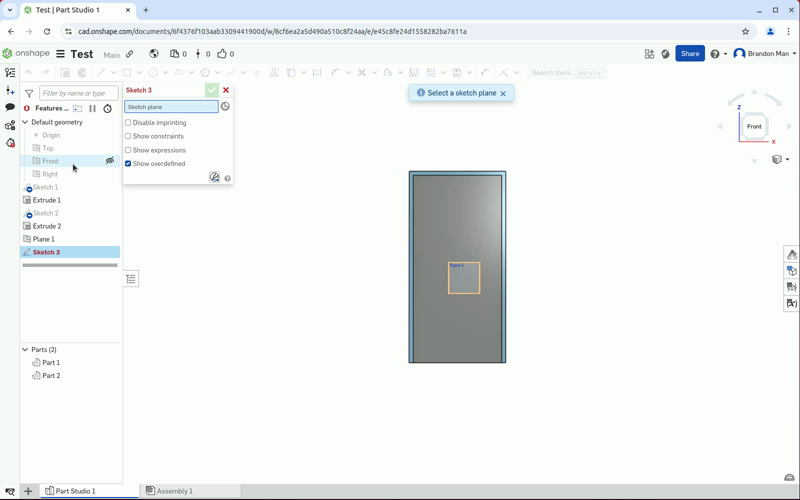
mouse_move(73, 241)
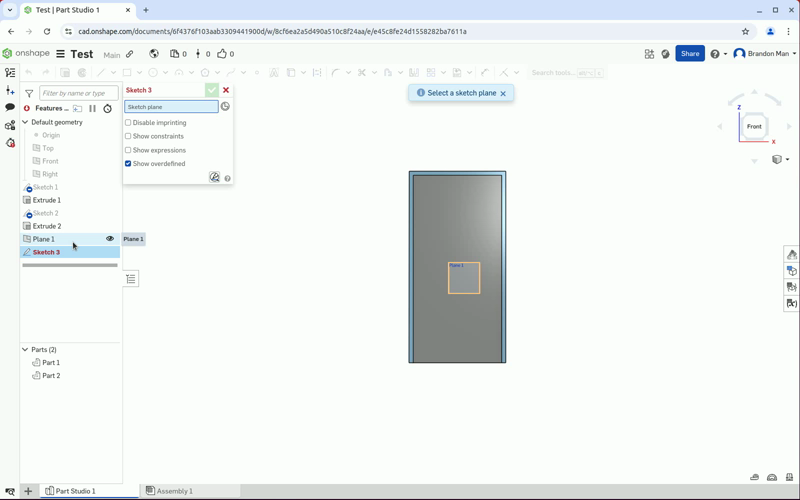
click(73, 241)
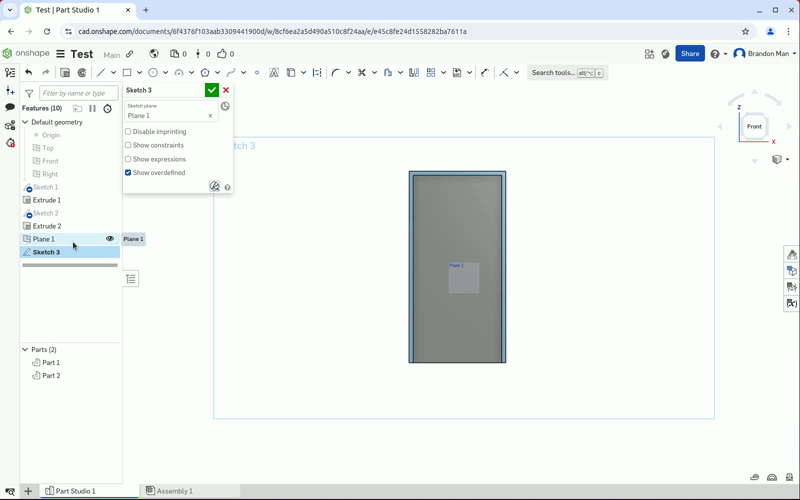
mouse_move(73, 352)
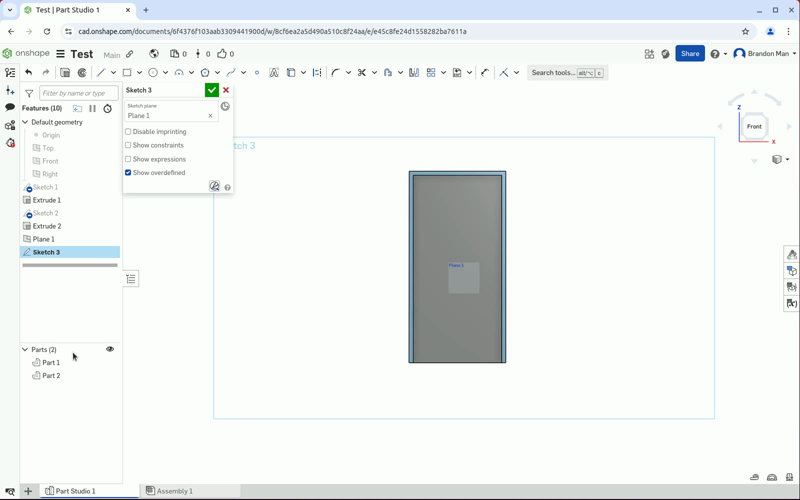
key(y)
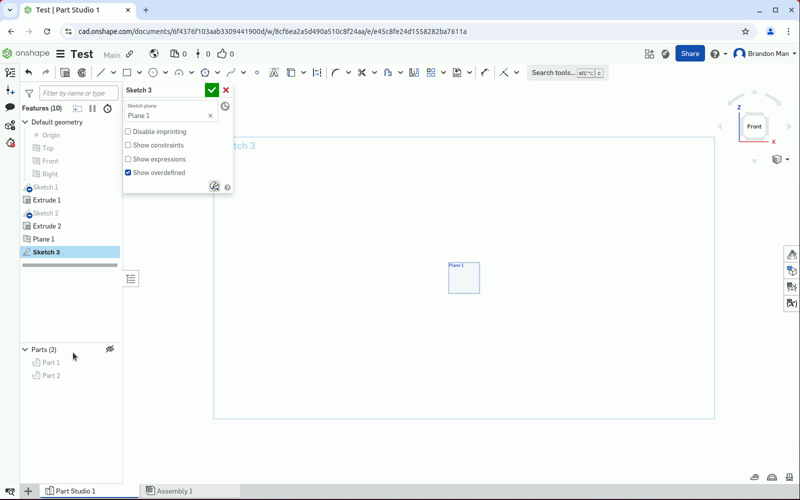
key(l)
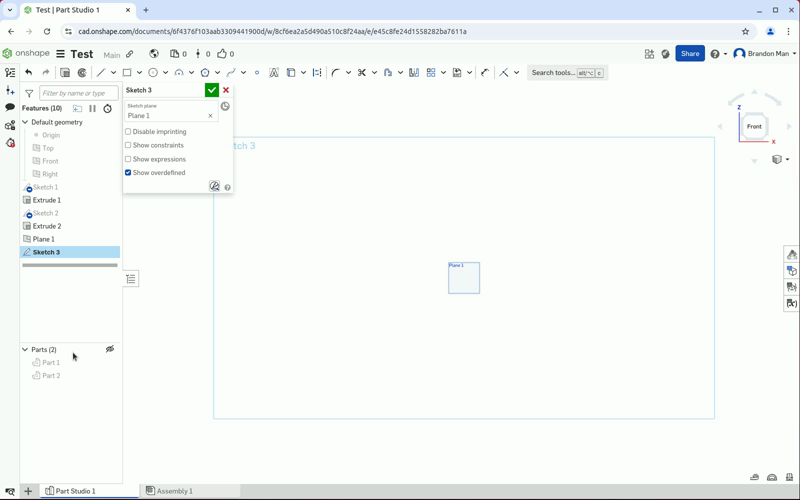
key_down(shift)
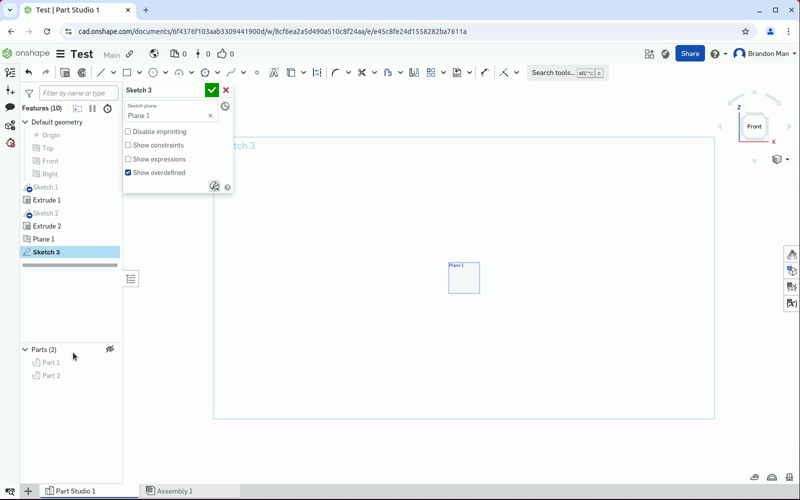
mouse_move(423, 237)
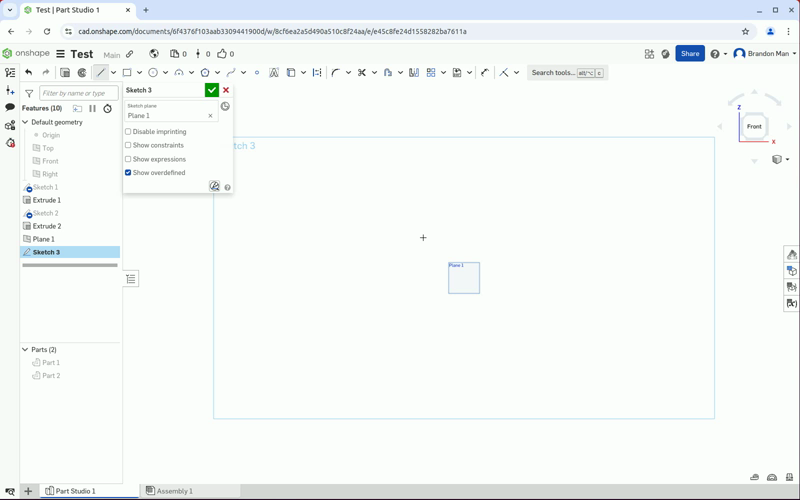
click(423, 237)
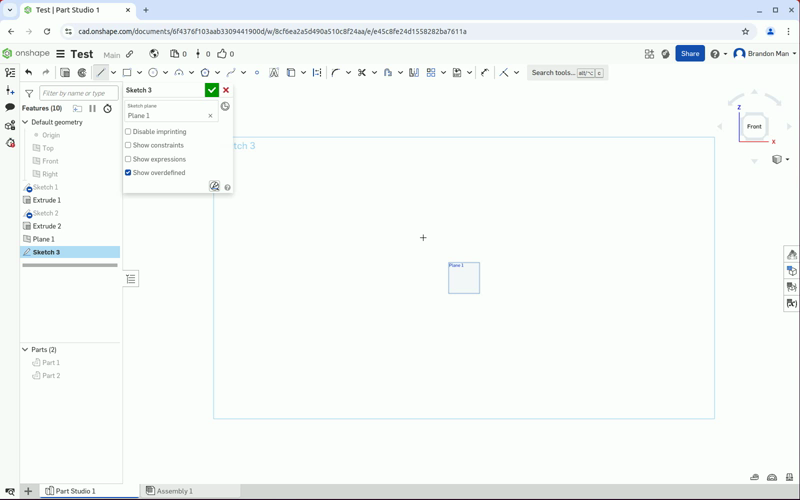
key_up(shift)
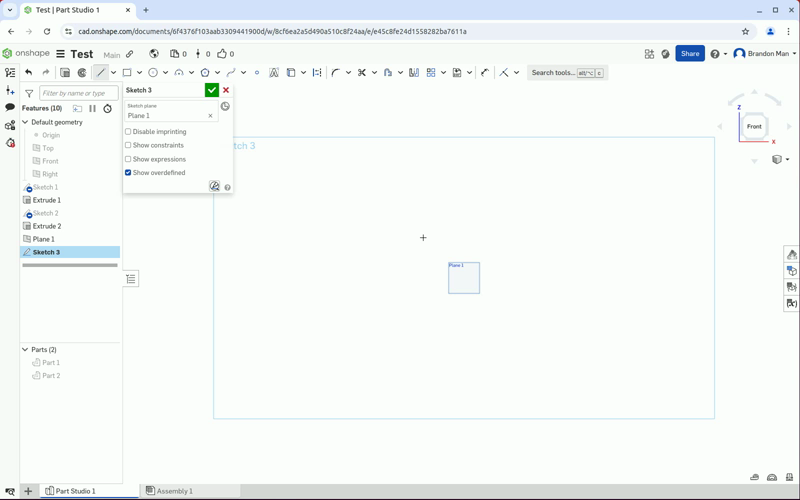
key_down(shift)
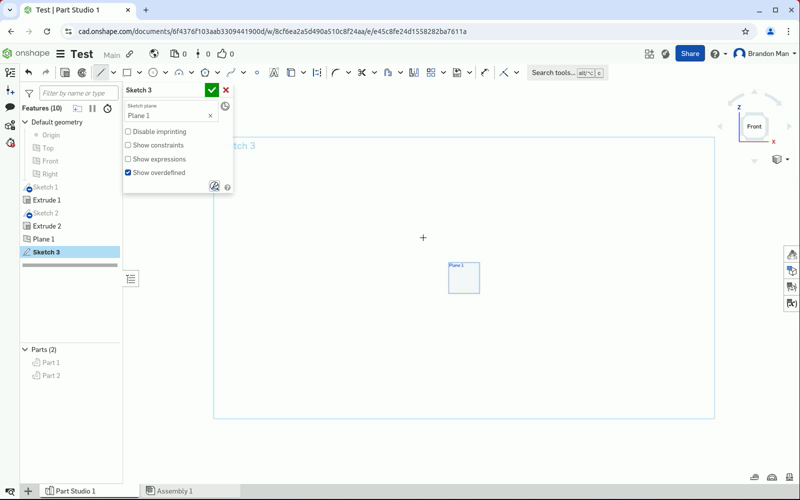
mouse_move(453, 237)
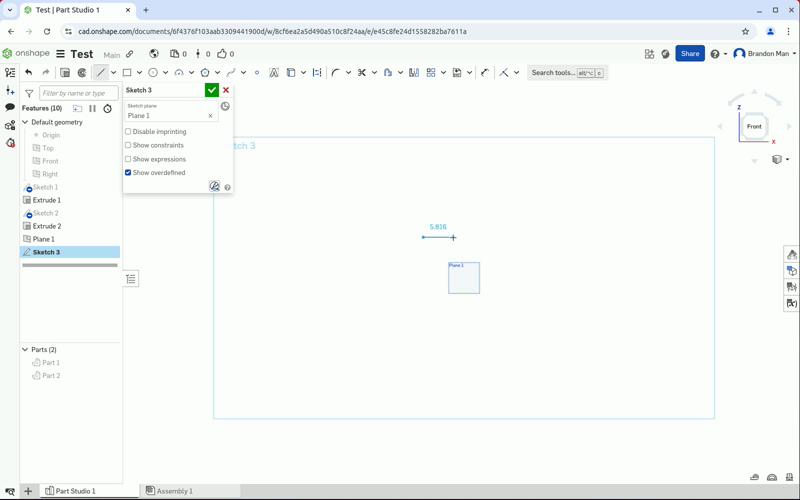
mouse_move(440, 237)
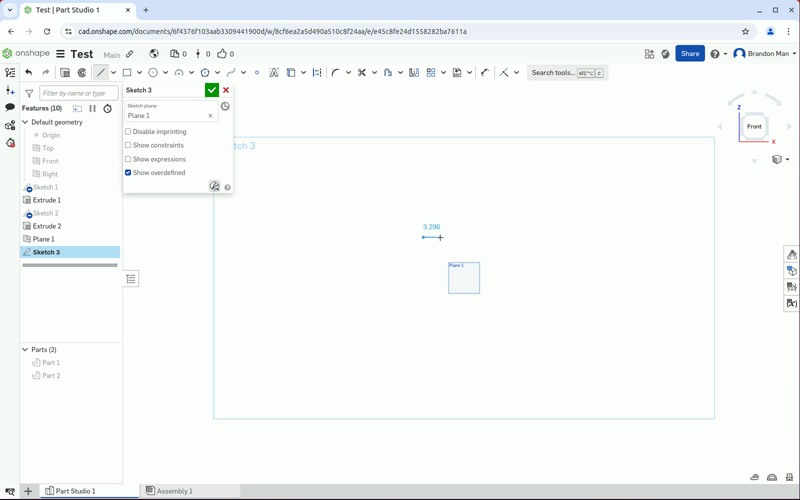
click(440, 237)
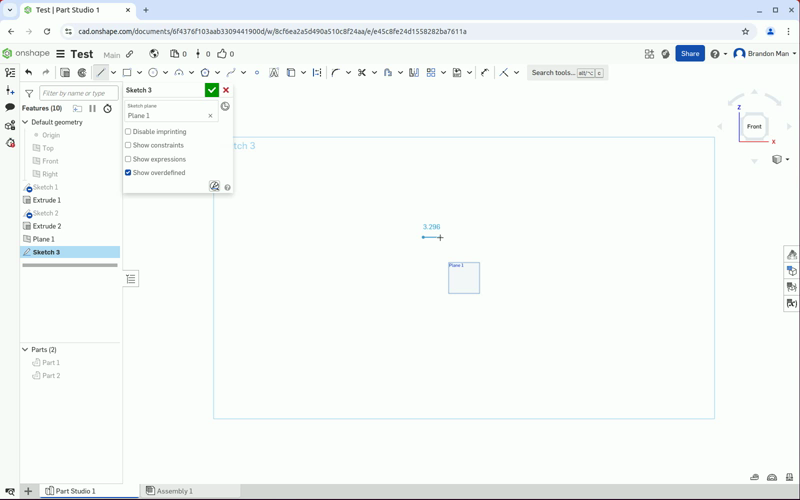
key_up(shift)
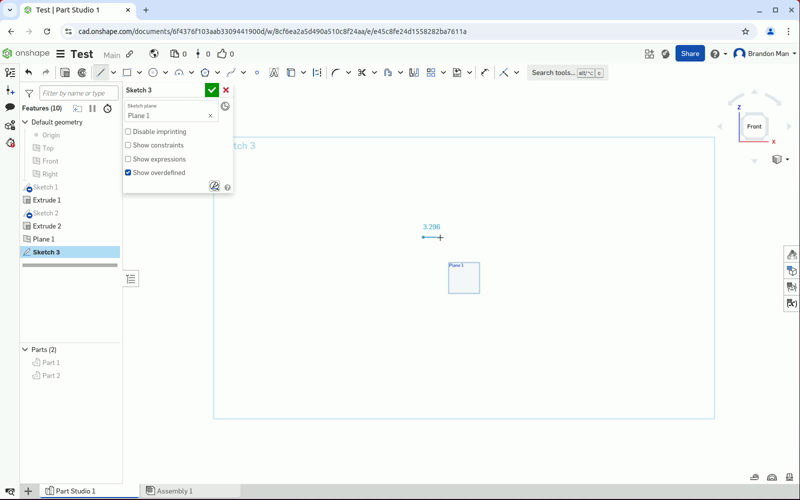
key_down(shift)
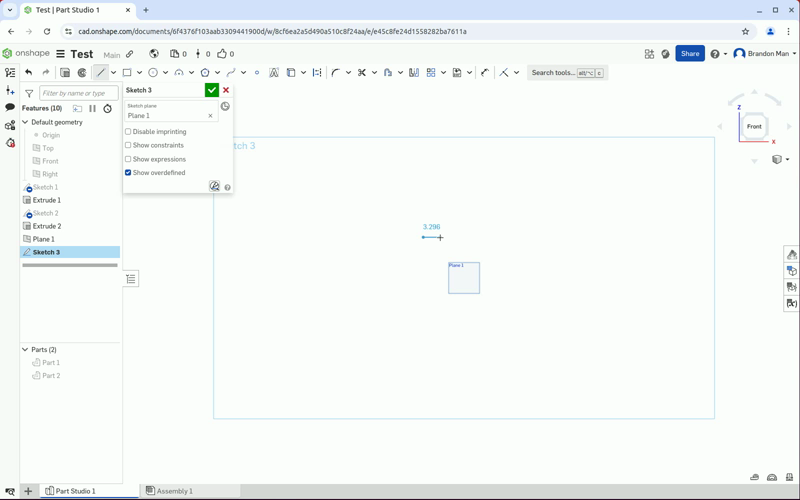
mouse_move(470, 237)
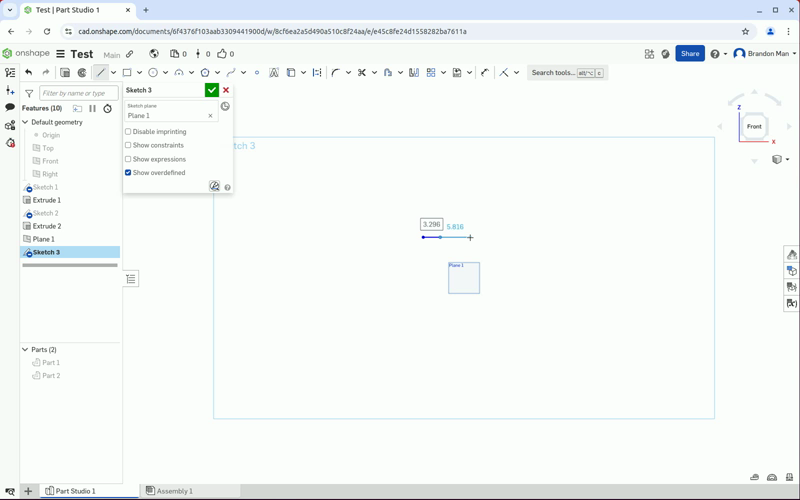
mouse_move(440, 193)
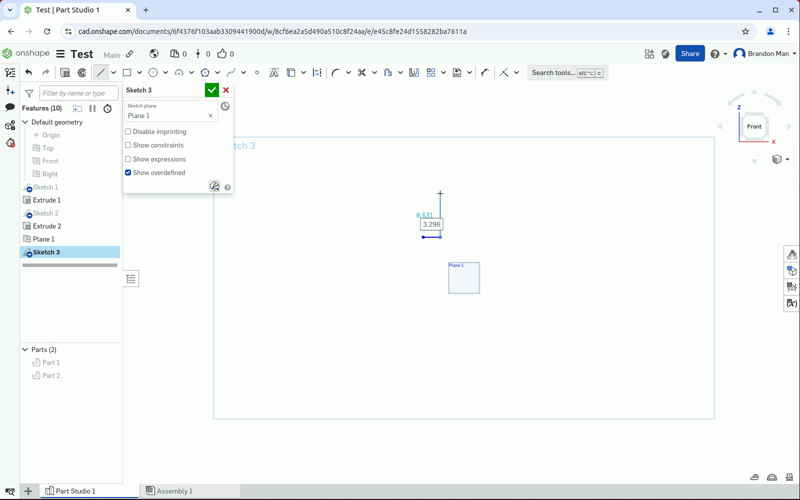
click(440, 193)
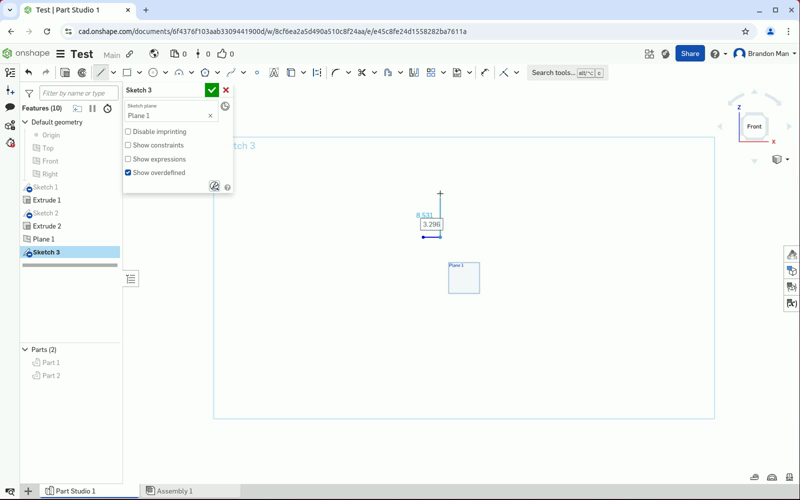
key_up(shift)
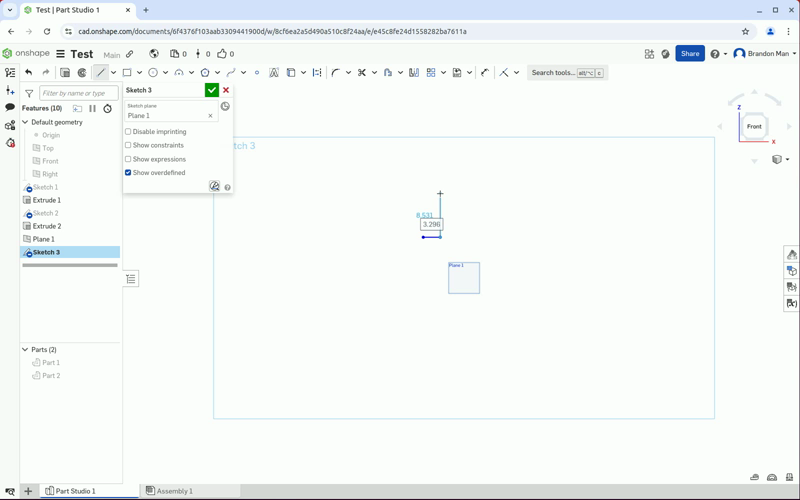
key_down(shift)
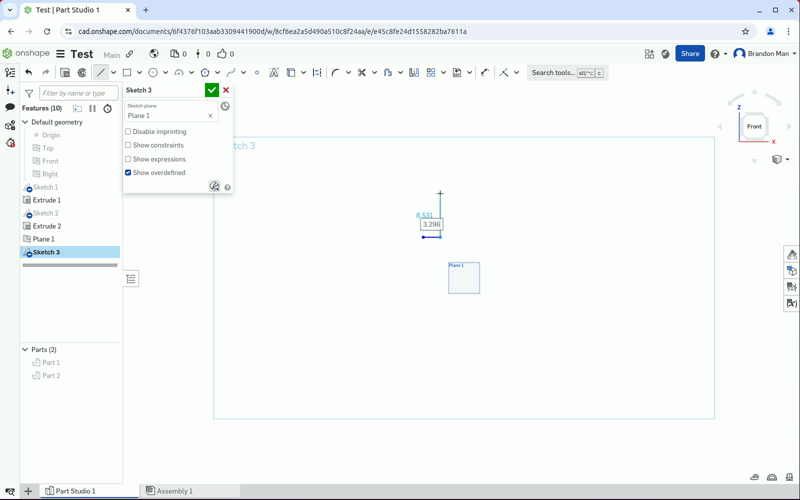
mouse_move(470, 193)
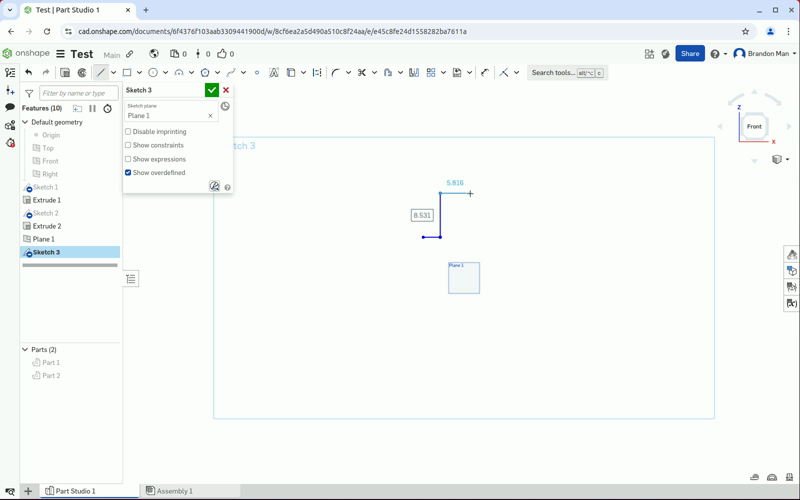
mouse_move(423, 193)
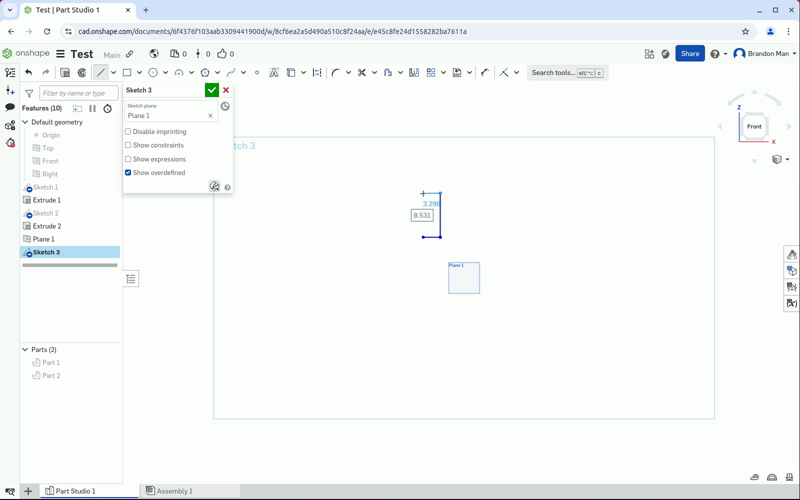
click(423, 193)
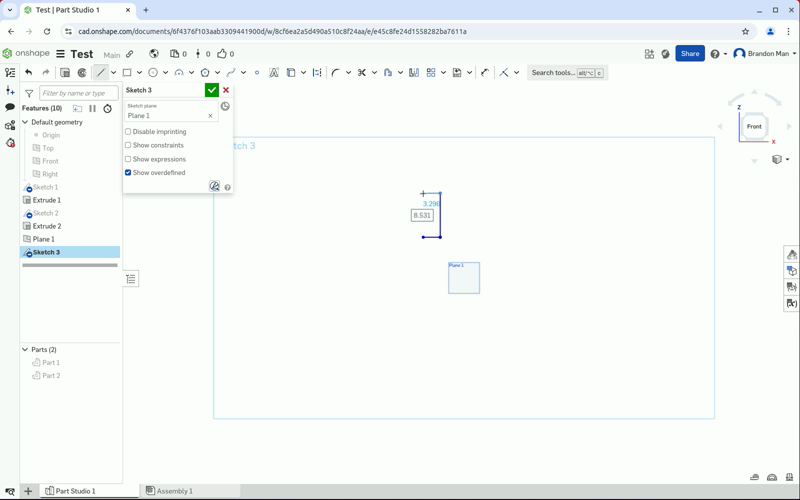
key_up(shift)
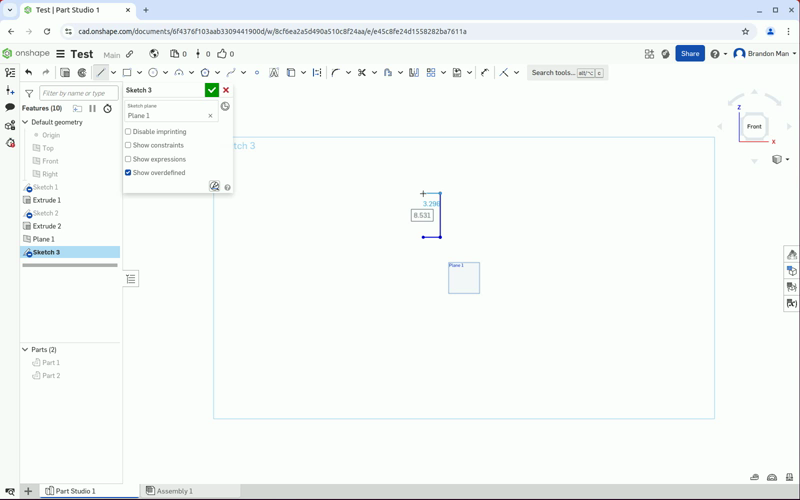
mouse_move(453, 193)
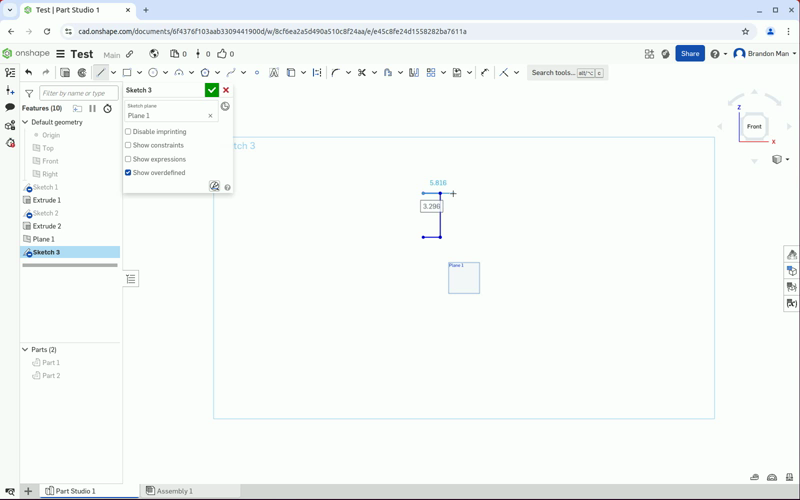
key_down(shift)
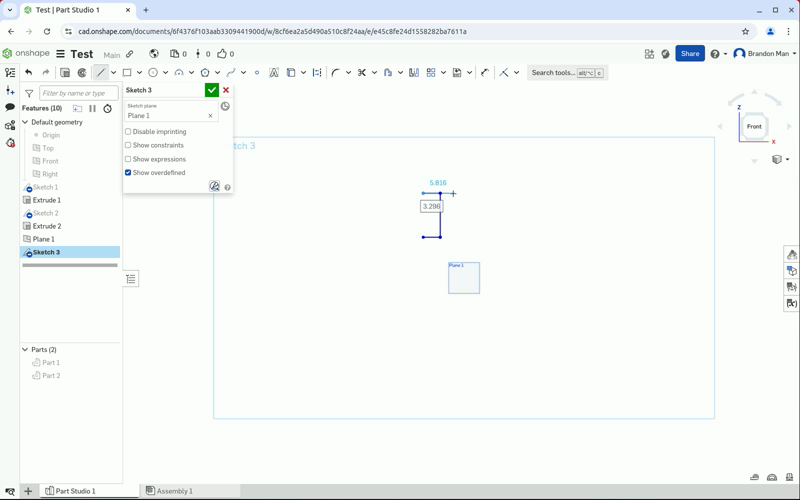
mouse_move(423, 237)
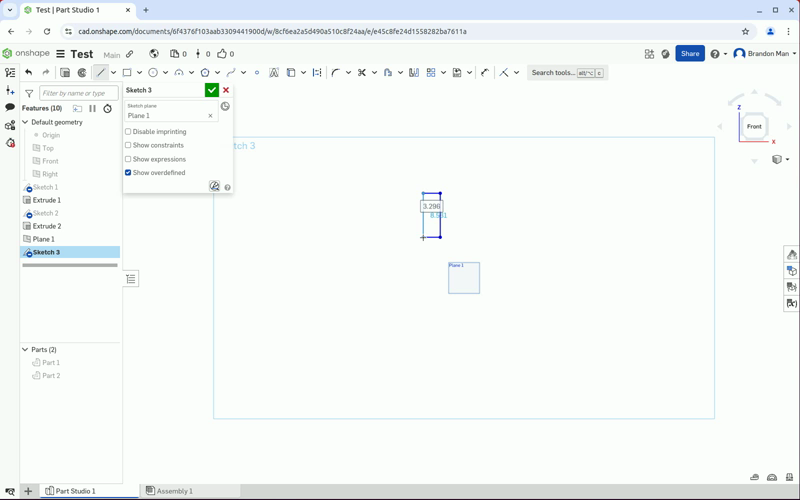
key_up(shift)
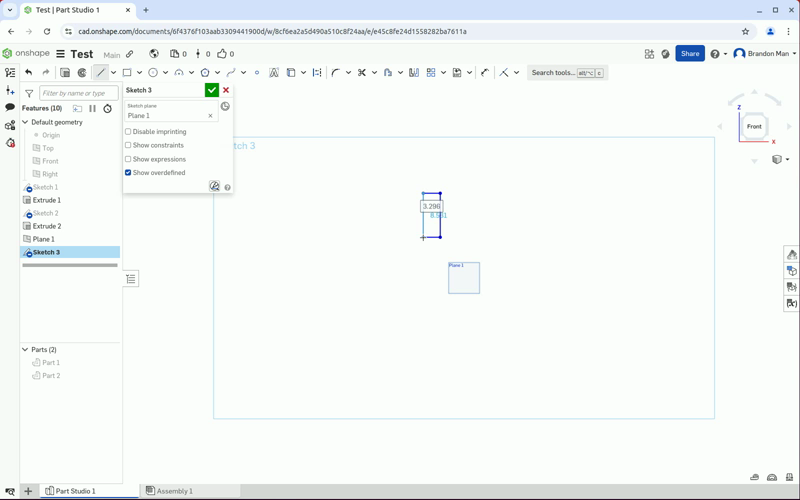
click(423, 237)
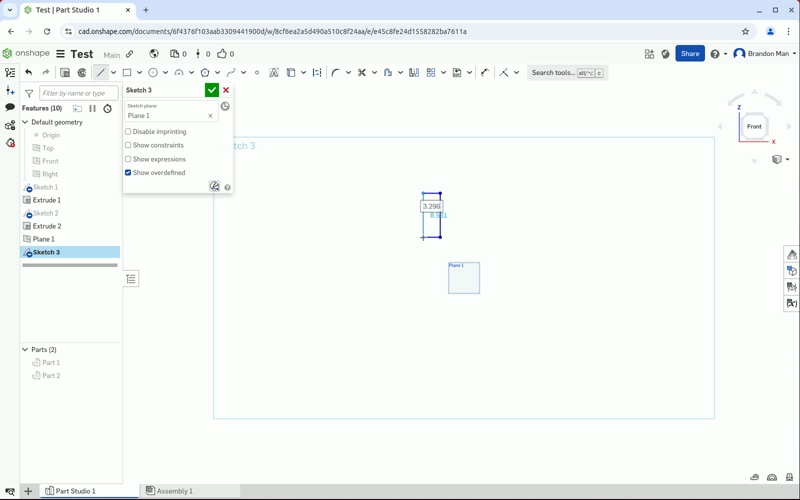
key(esc)
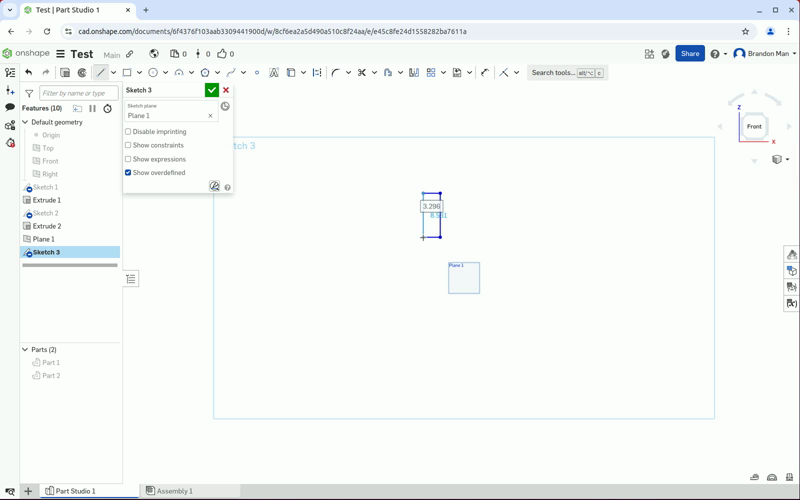
mouse_move(429, 210)
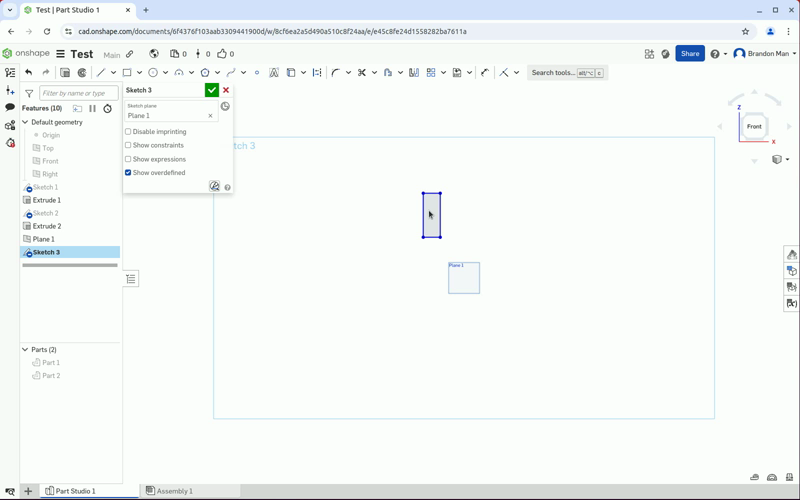
scroll(6)
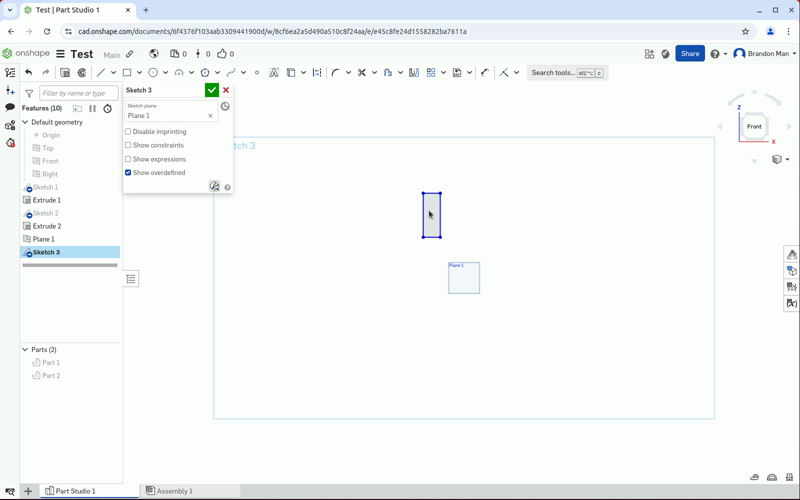
scroll(6)
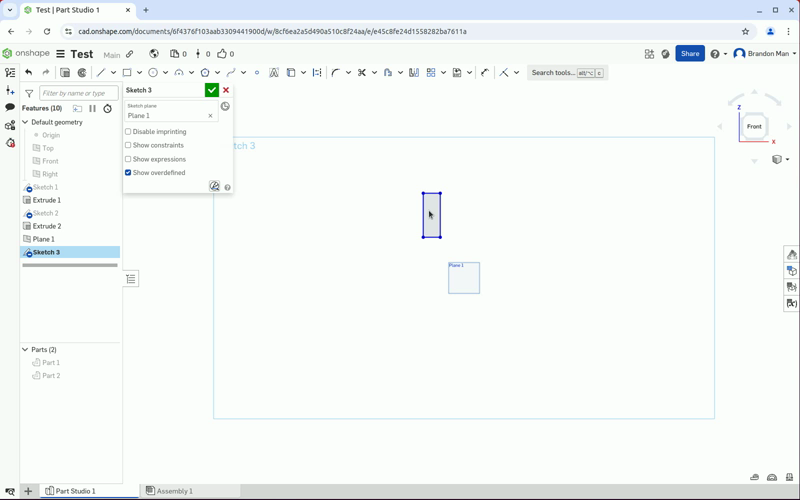
scroll(6)
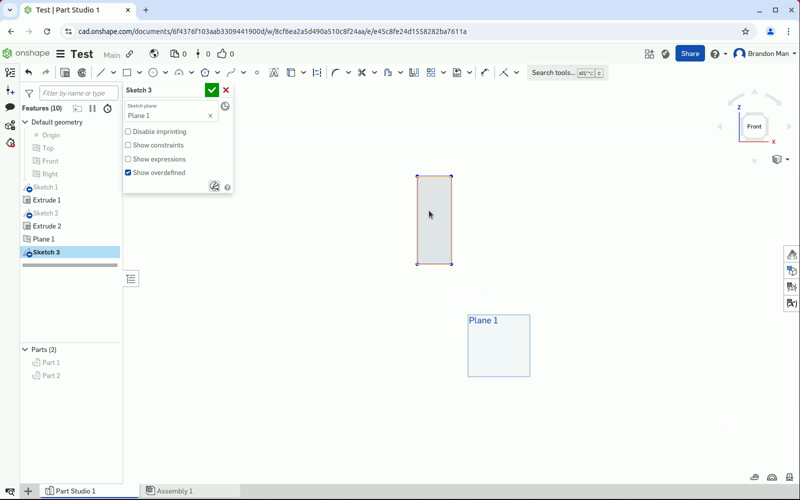
scroll(6)
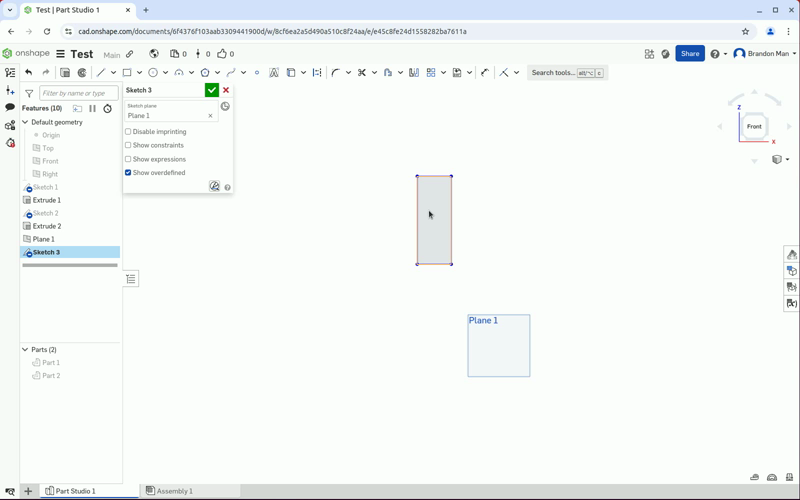
scroll(6)
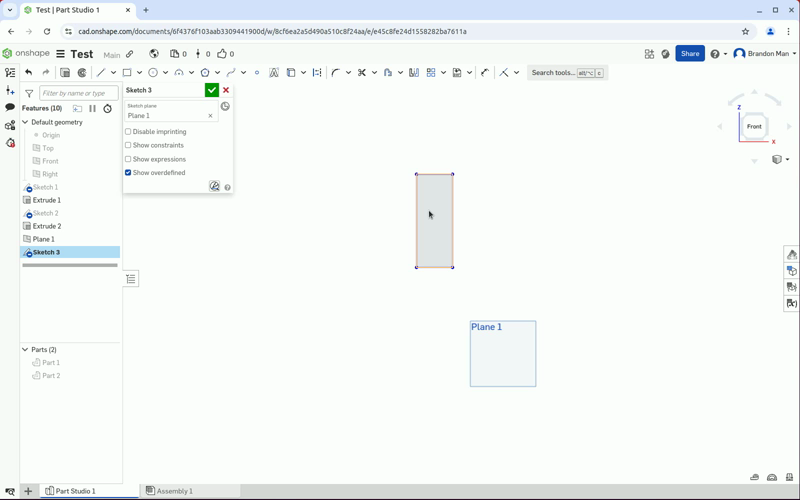
scroll(6)
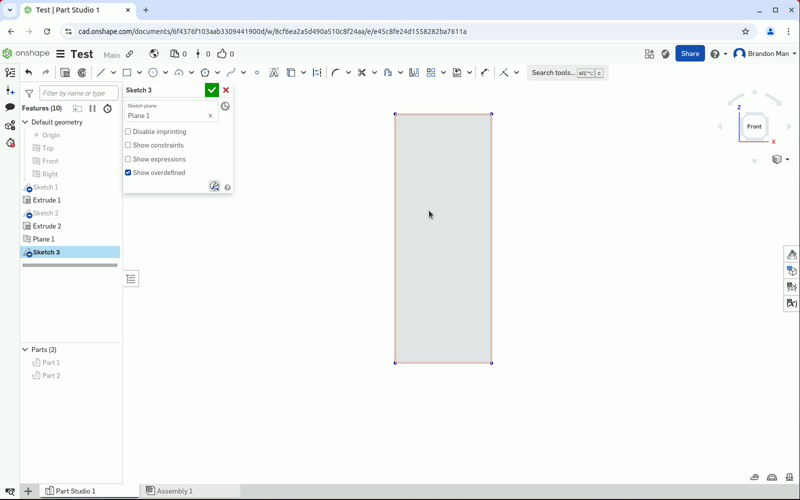
scroll(6)
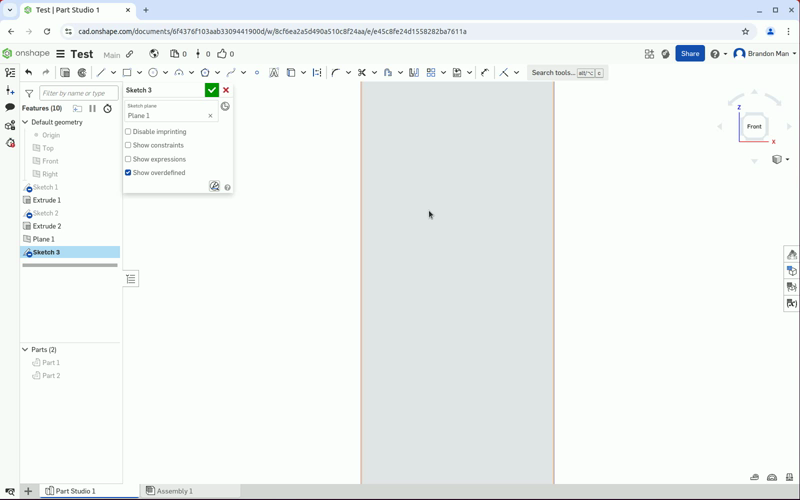
click(429, 210)
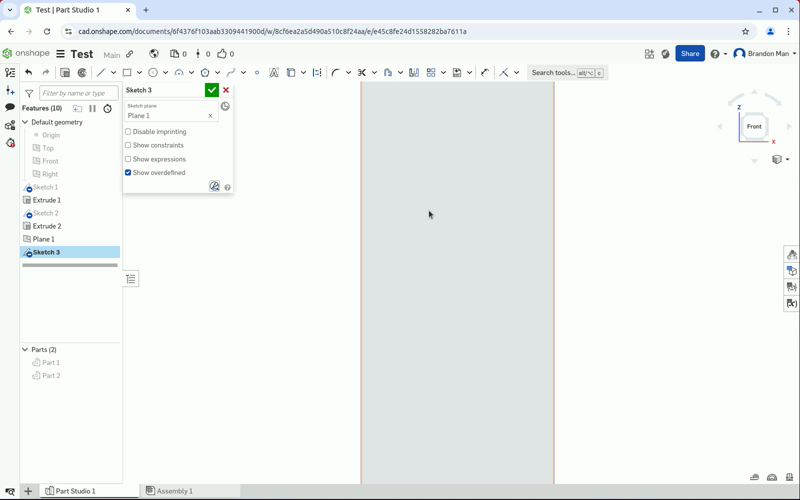
scroll(-6)
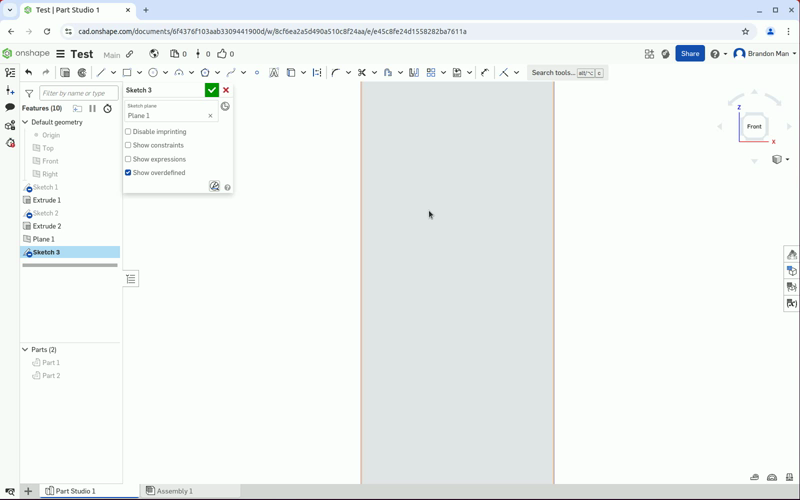
scroll(-6)
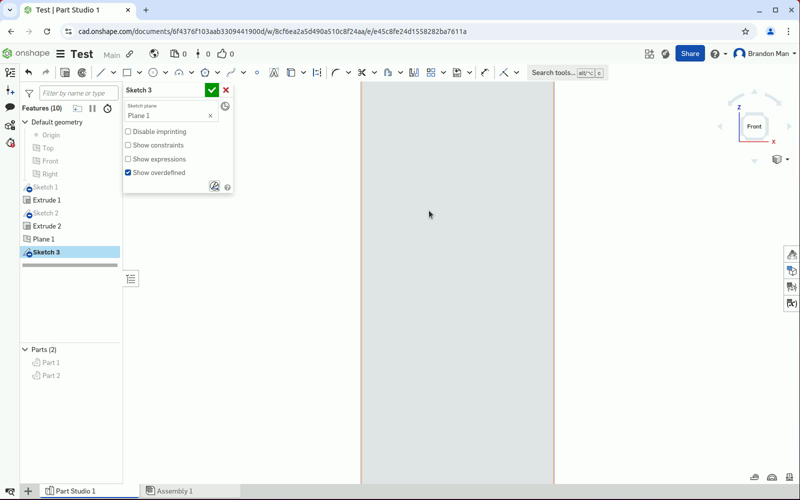
scroll(-6)
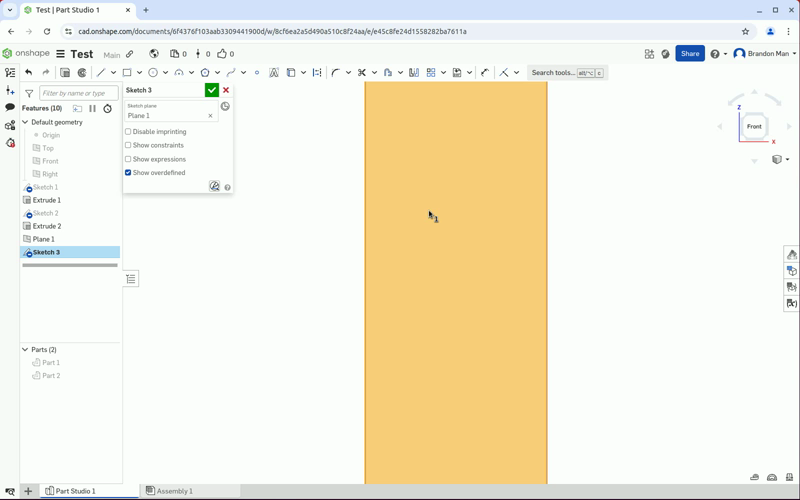
scroll(-6)
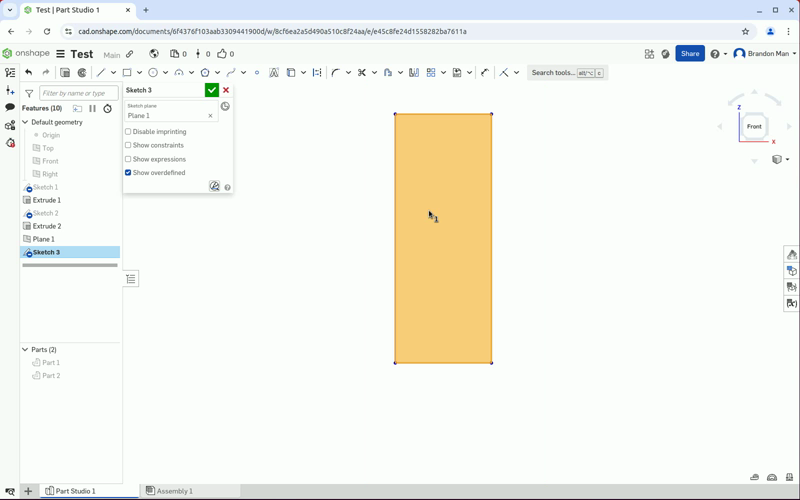
scroll(-6)
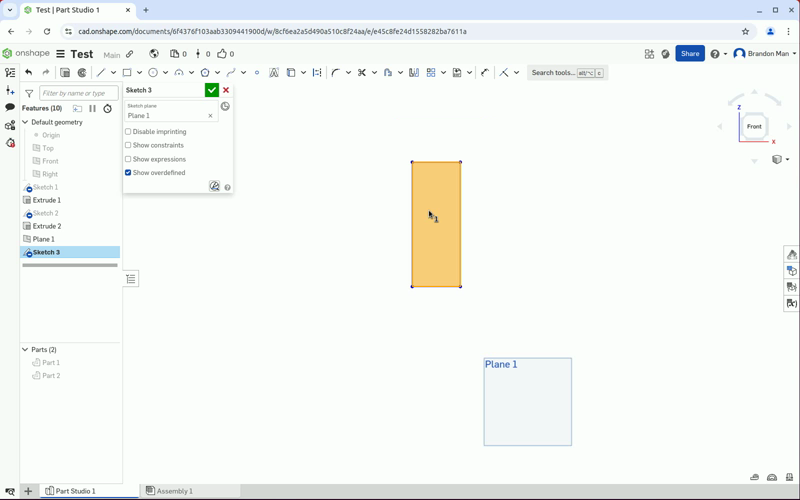
scroll(-6)
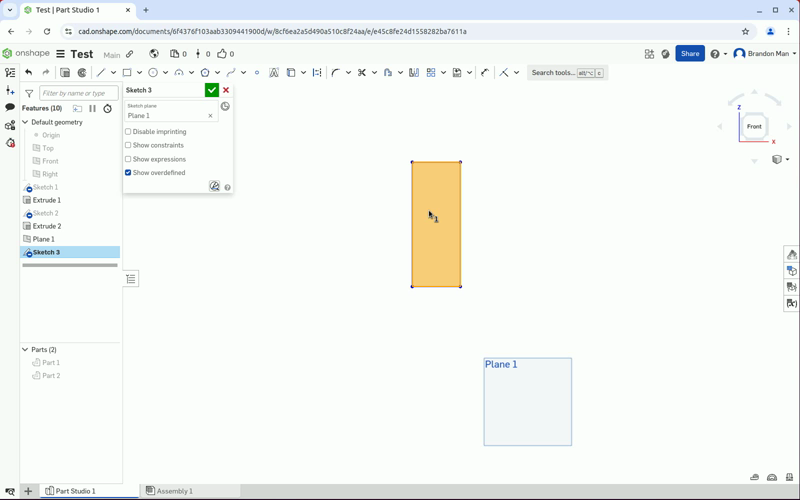
scroll(-6)
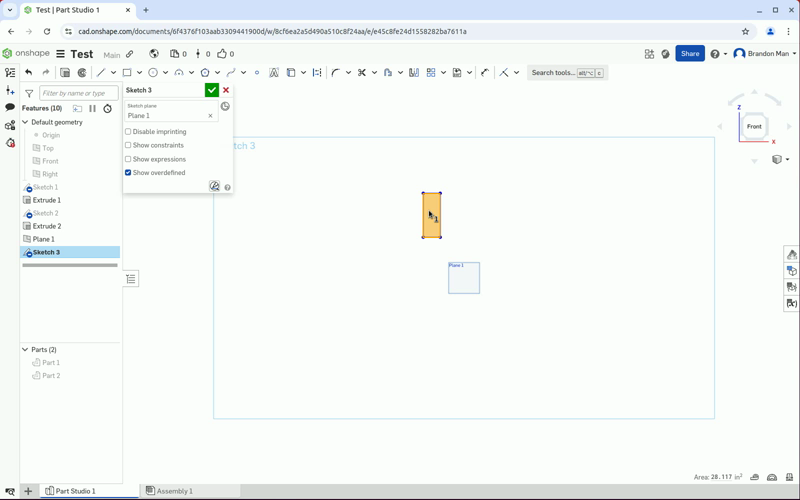
mouse_move(73, 352)
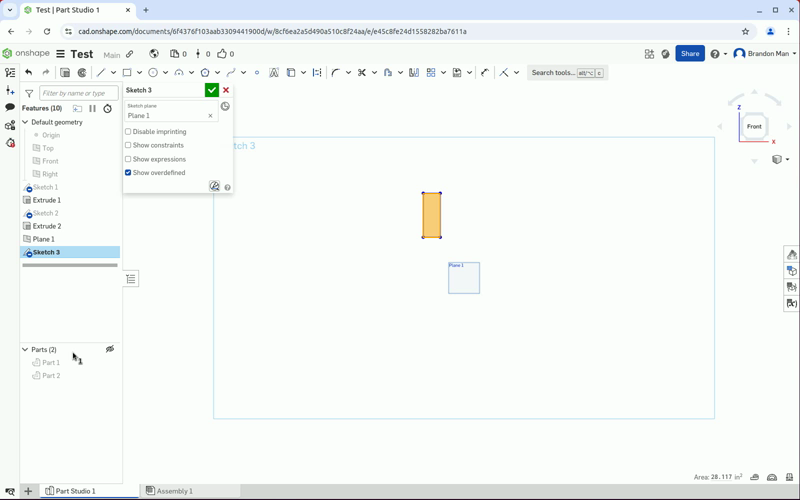
key(shift+y)
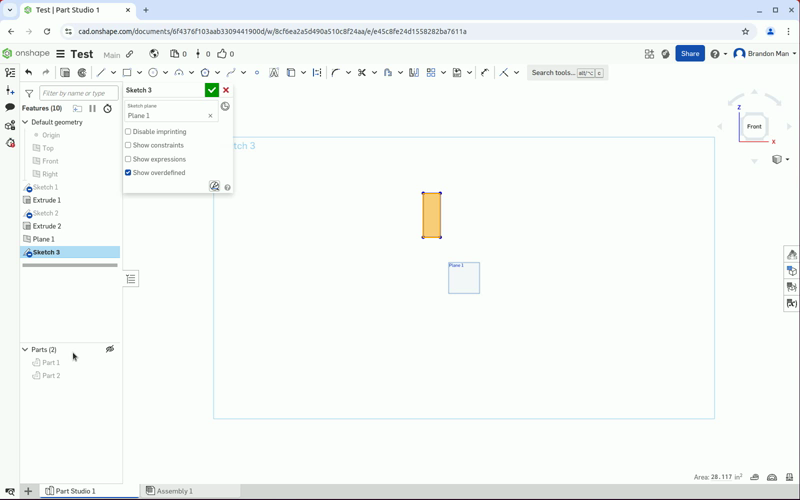
key(shift+e)
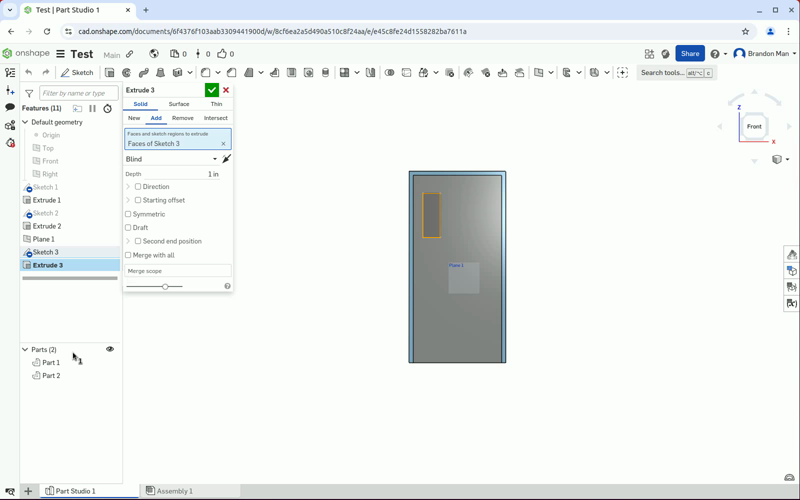
mouse_move(143, 106)
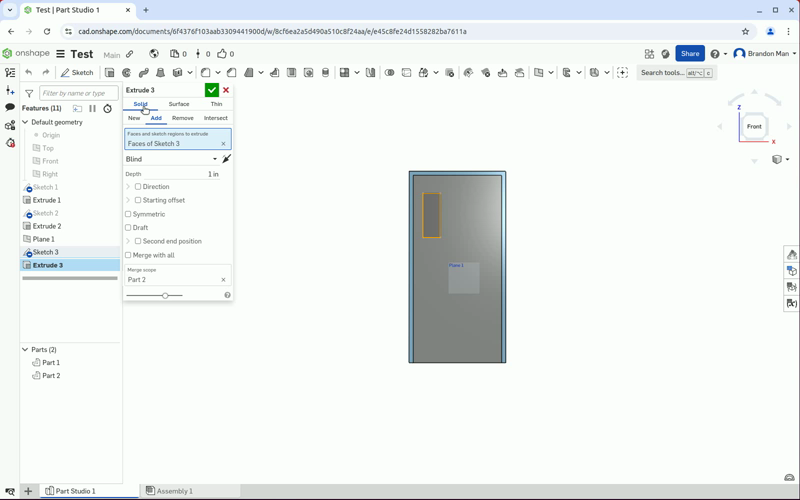
click(143, 106)
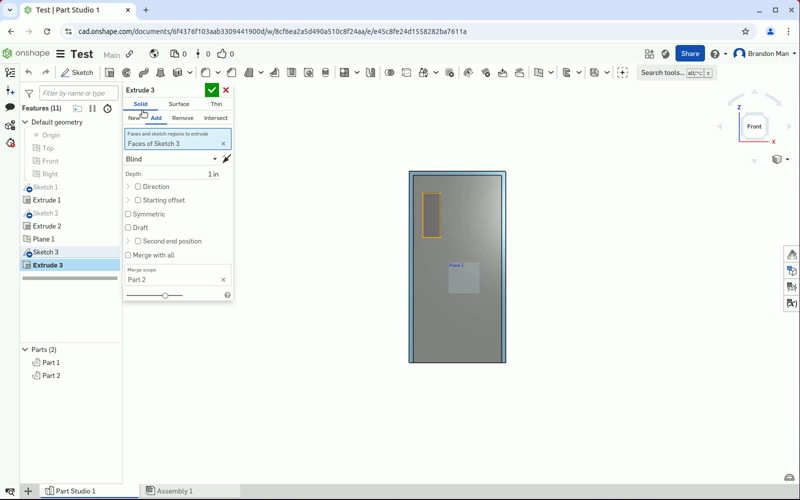
mouse_move(137, 120)
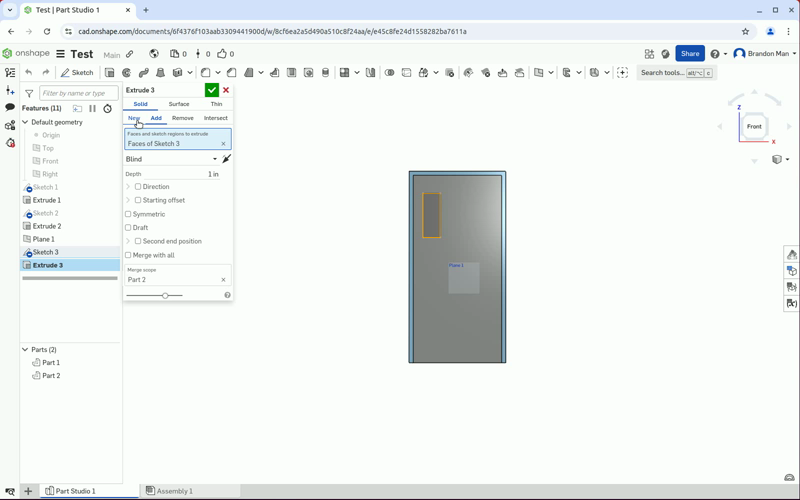
click(137, 120)
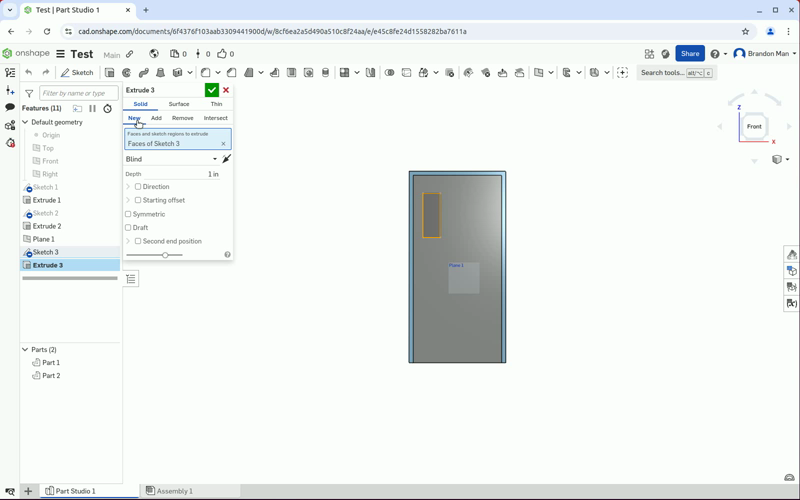
key(tab, 4)
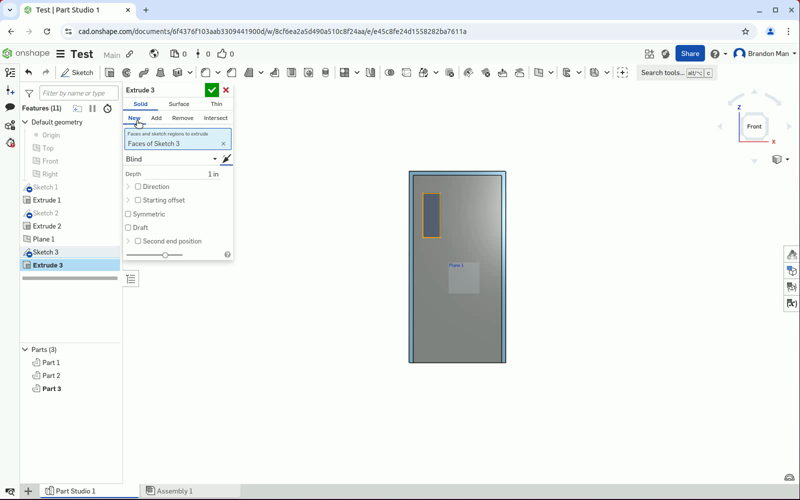
text(1.685)
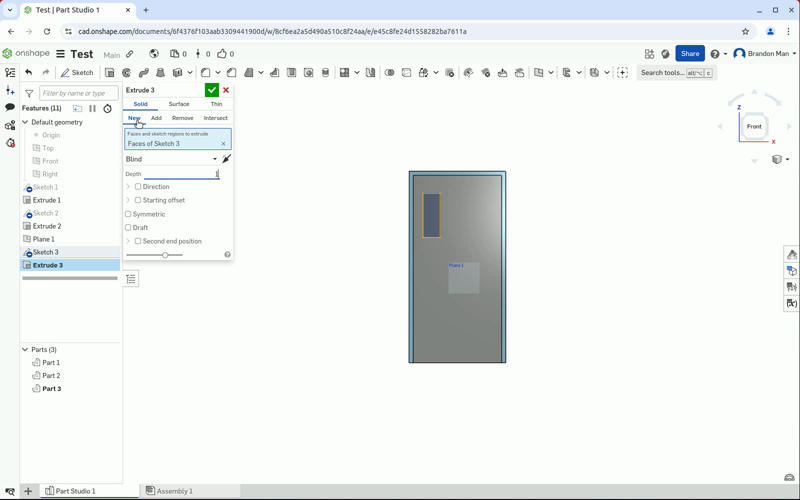
key(enter)
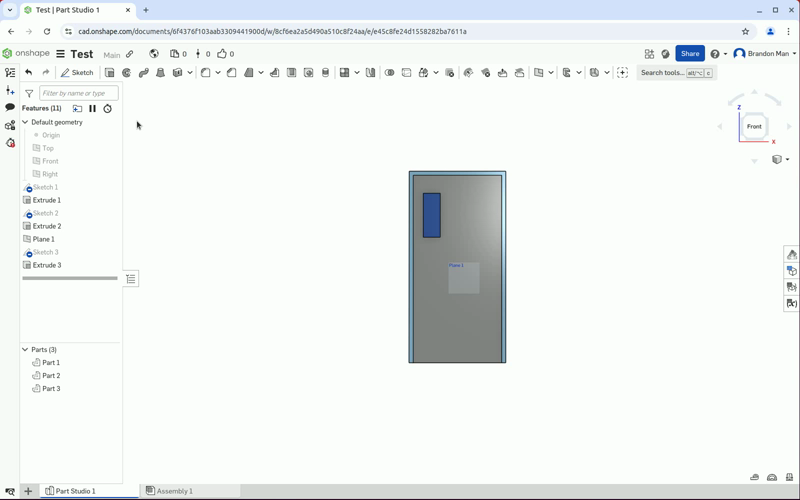
key(shift+h)
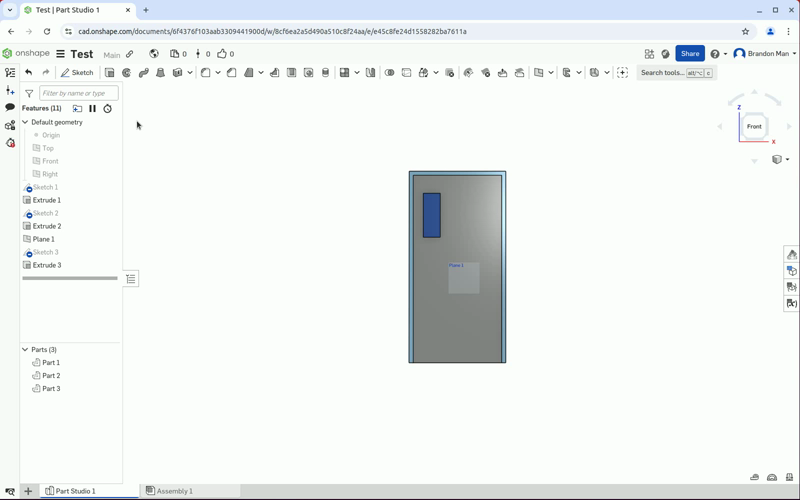
key(shift+h)
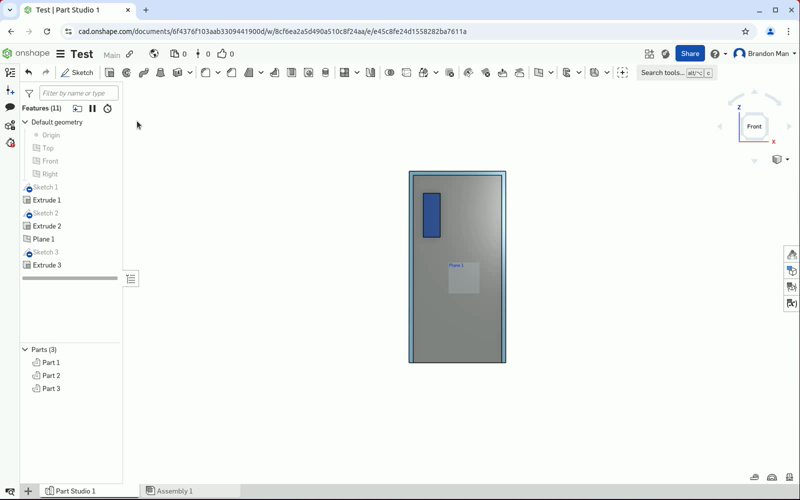
key(shift+7)
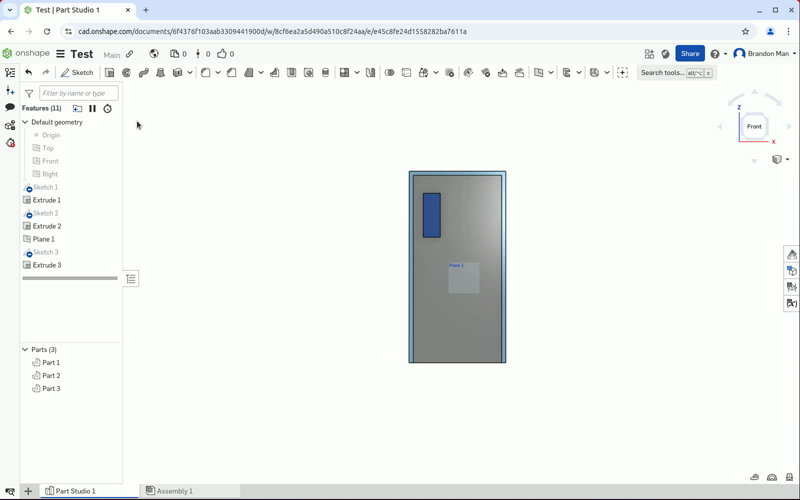
key(left, 2)
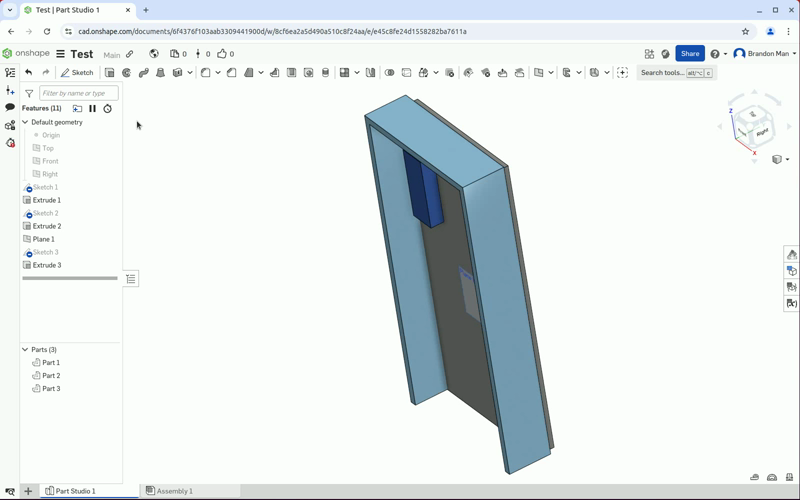
key(down, 2)
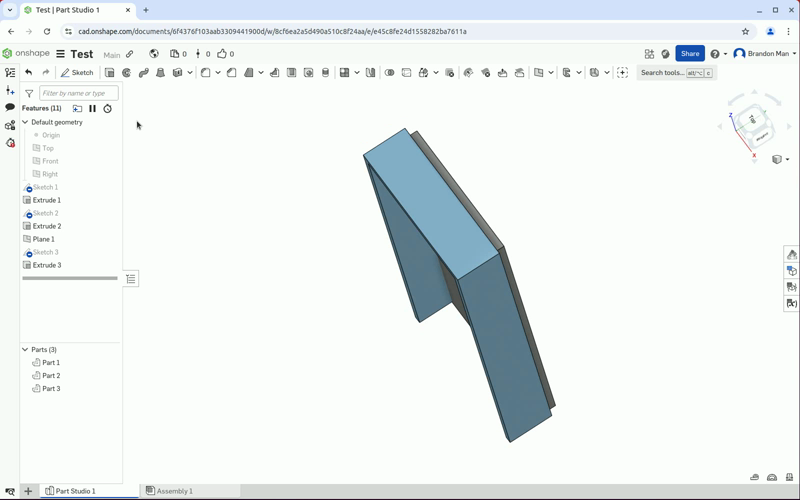
key(up, 2)
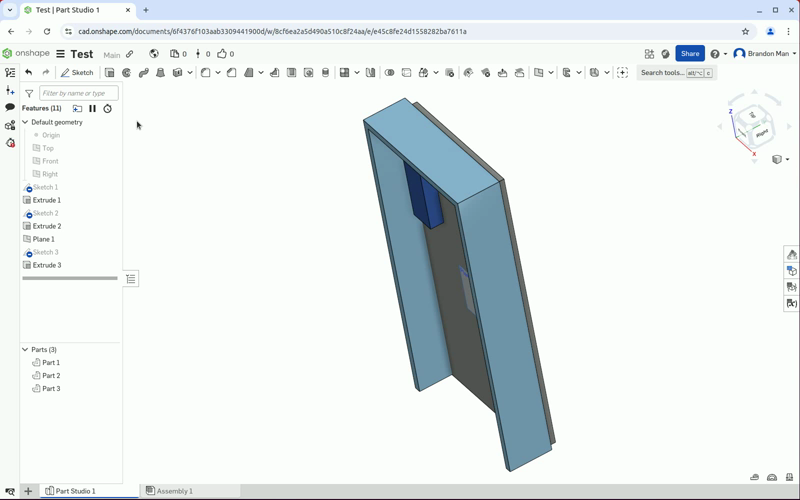
key(right, 2)
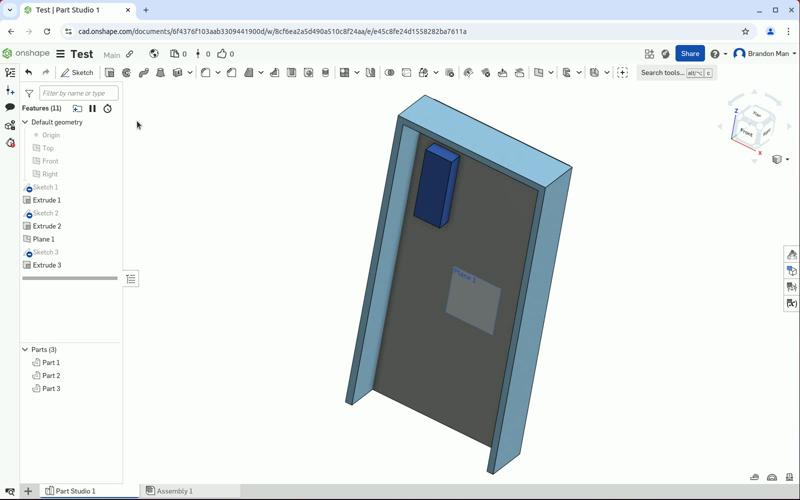
mouse_move(73, 189)
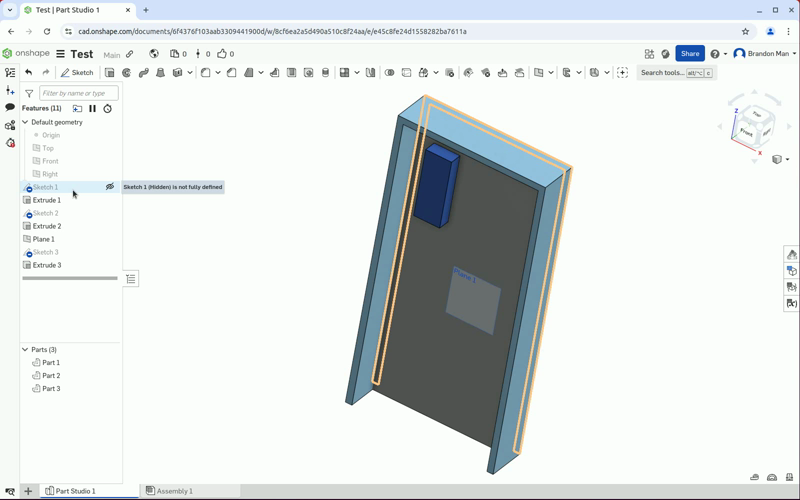
click(73, 189)